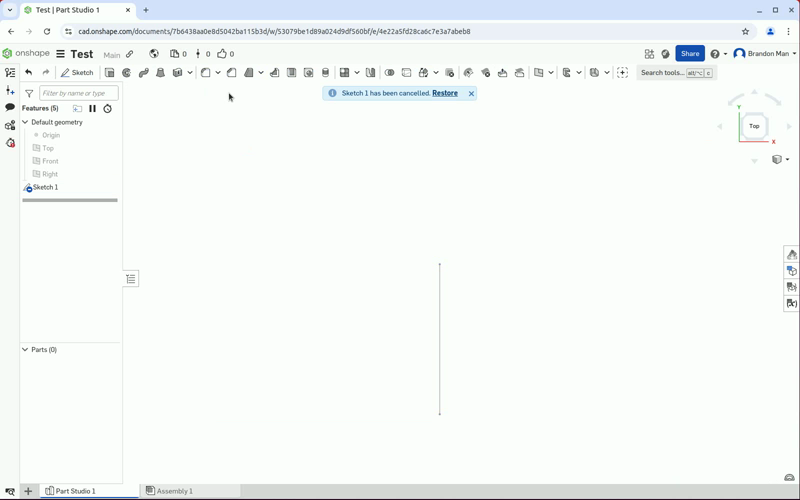
key(shift+h)
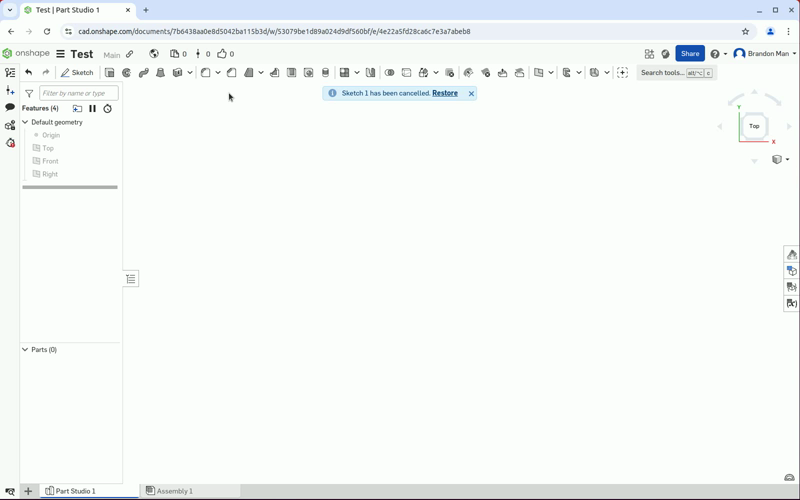
mouse_move(73, 352)
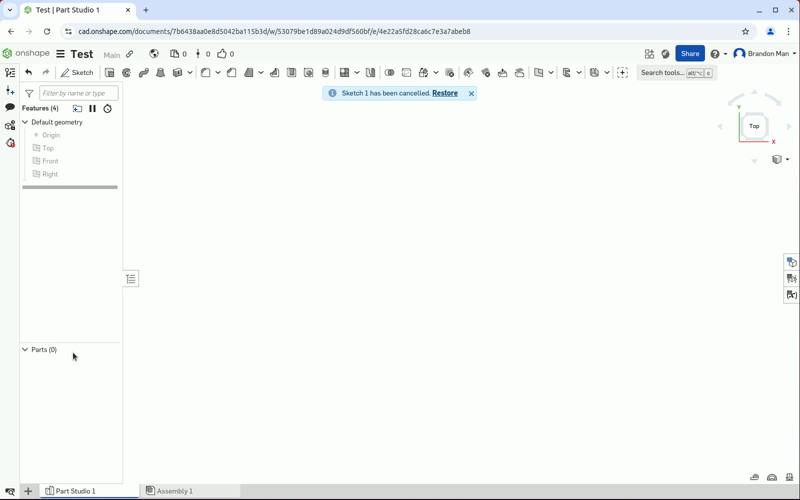
key(y)
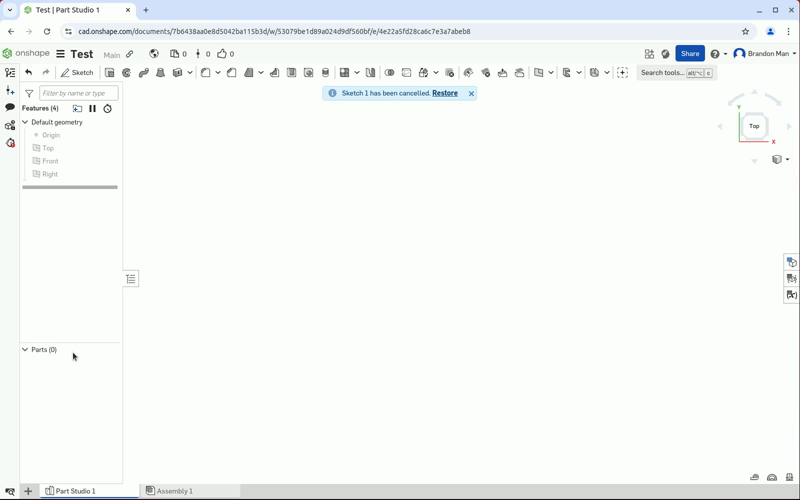
key(shift+p)
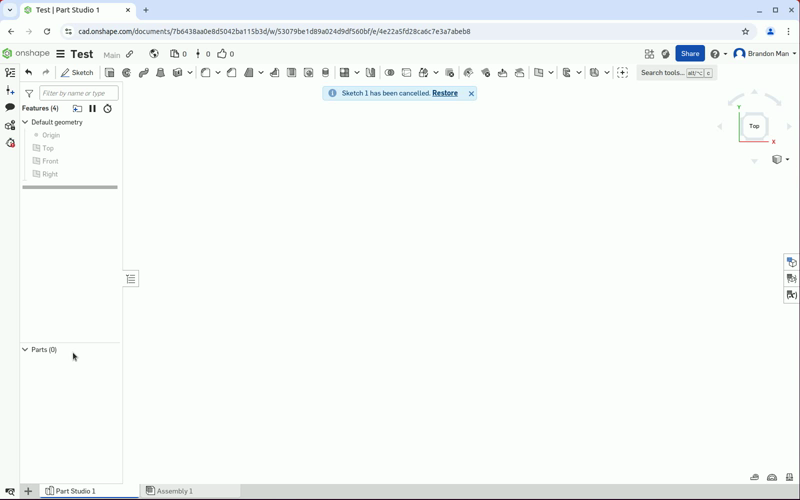
key(space)
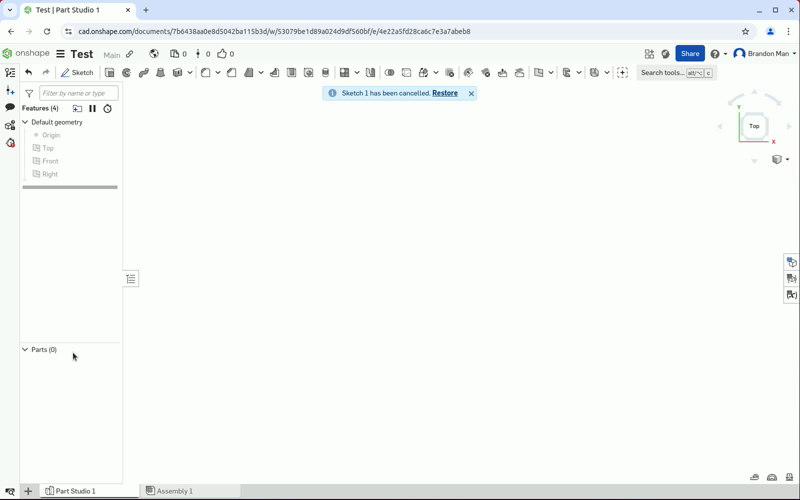
key_down(shift)
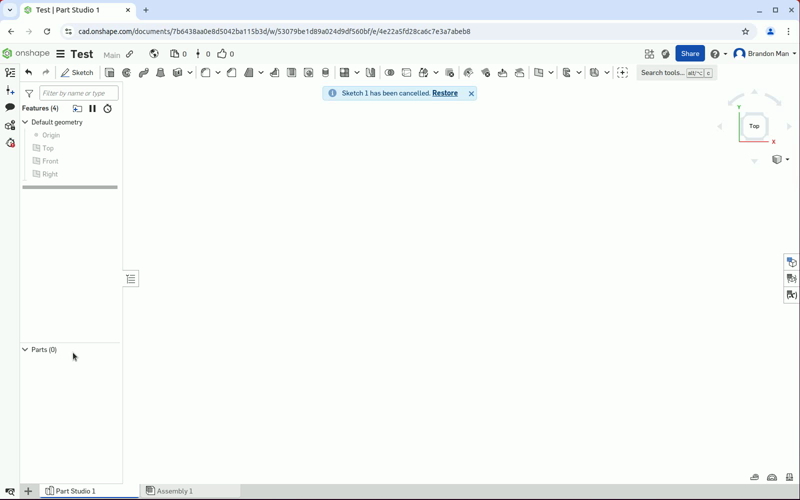
key(up)
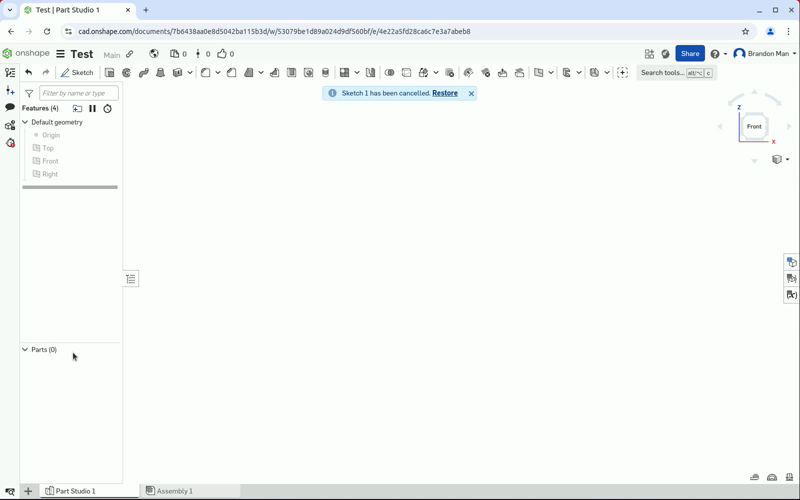
key_up(shift)
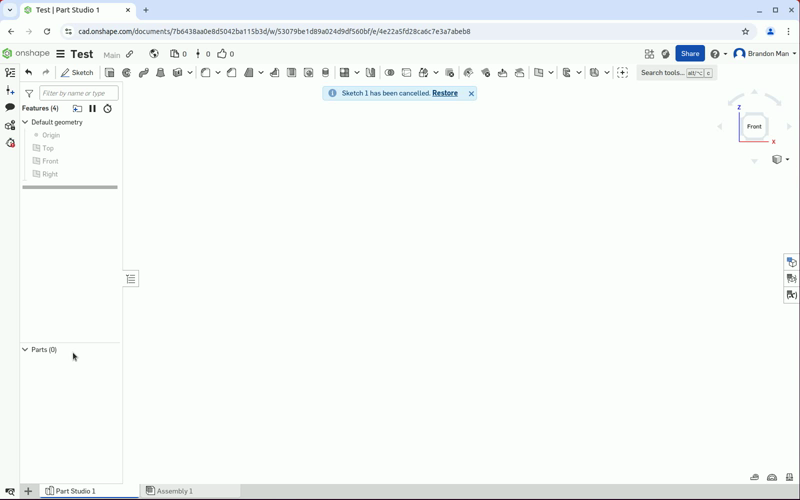
mouse_move(73, 352)
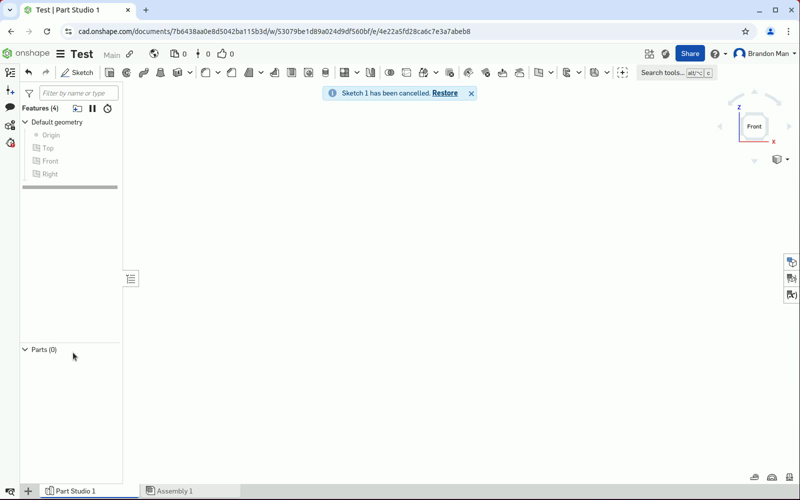
key(shift+y)
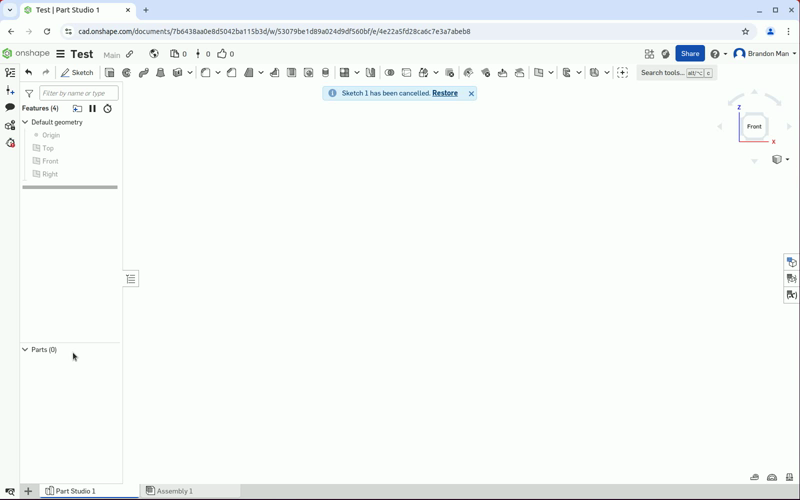
key(shift+s)
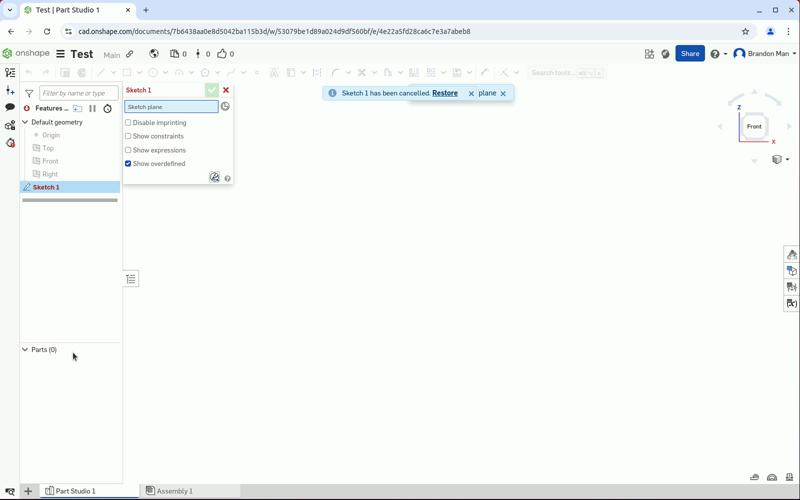
mouse_move(73, 163)
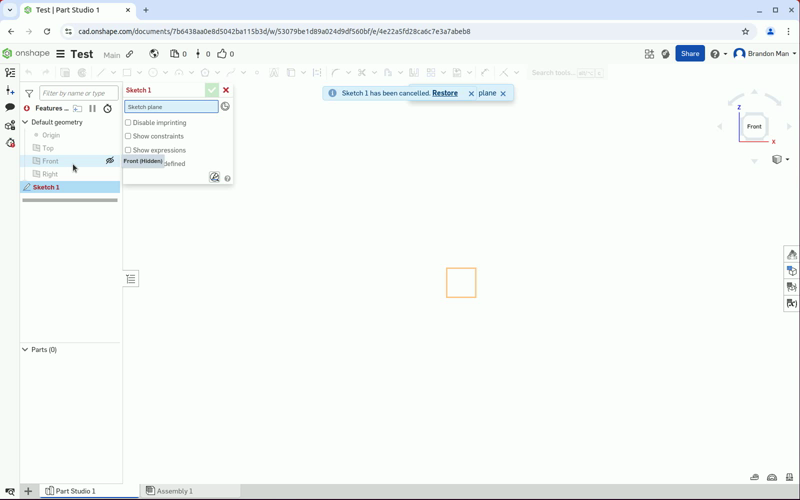
click(73, 163)
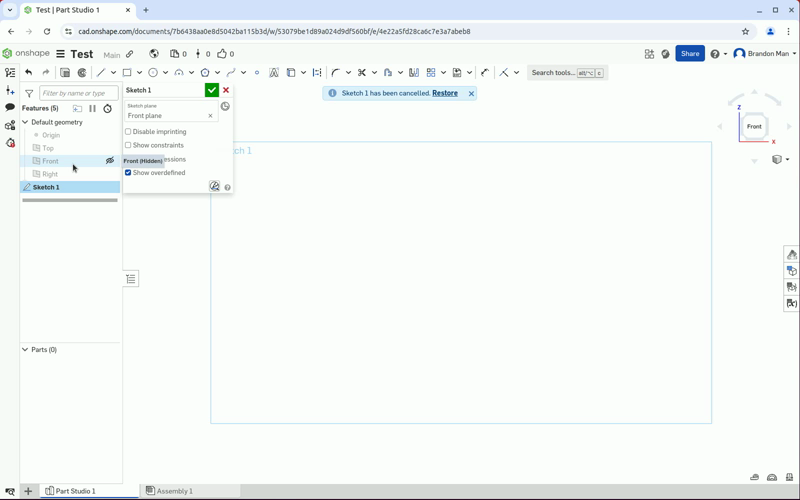
mouse_move(73, 352)
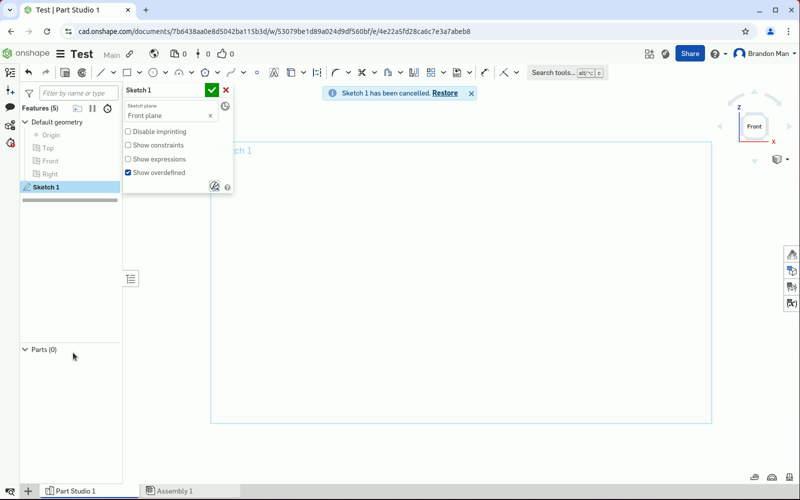
key(y)
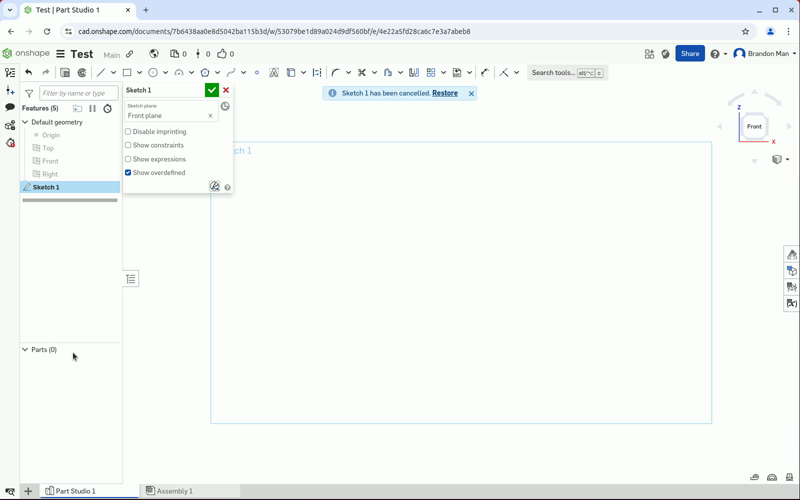
key(l)
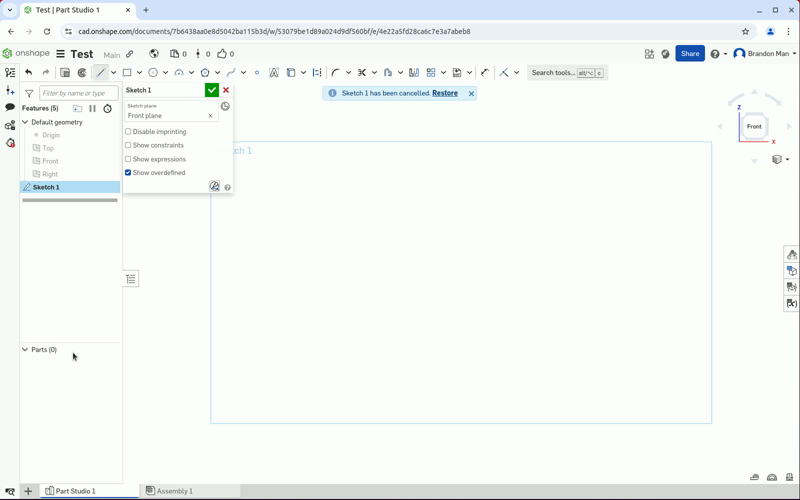
key_down(shift)
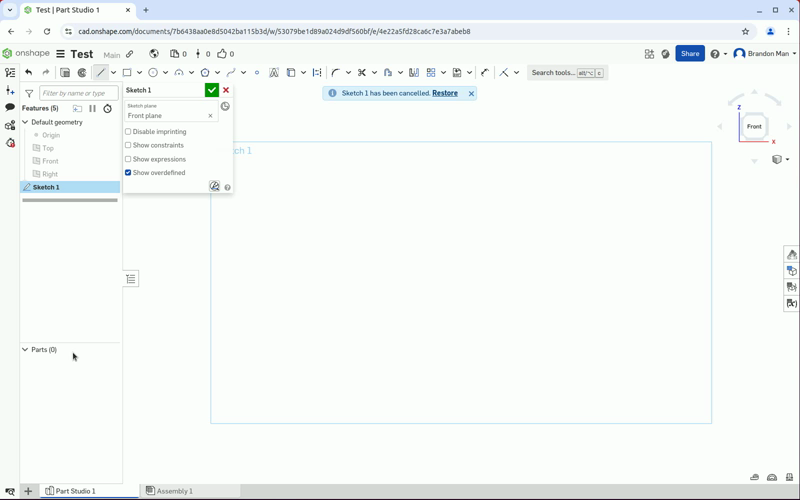
mouse_move(348, 327)
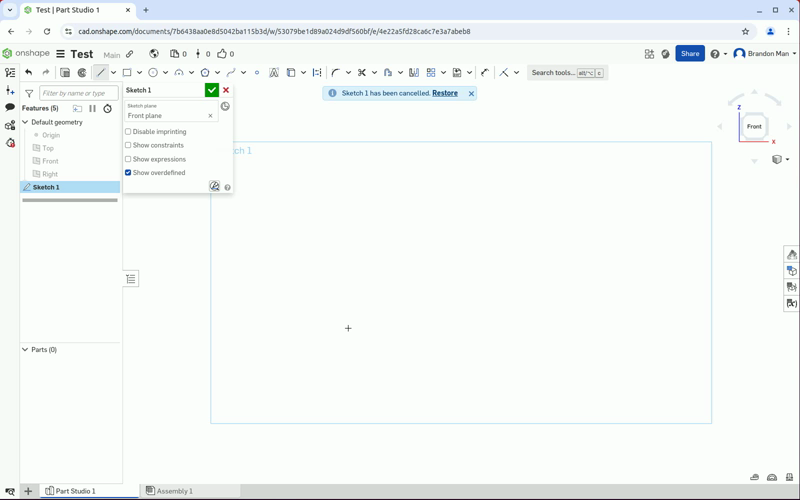
click(348, 327)
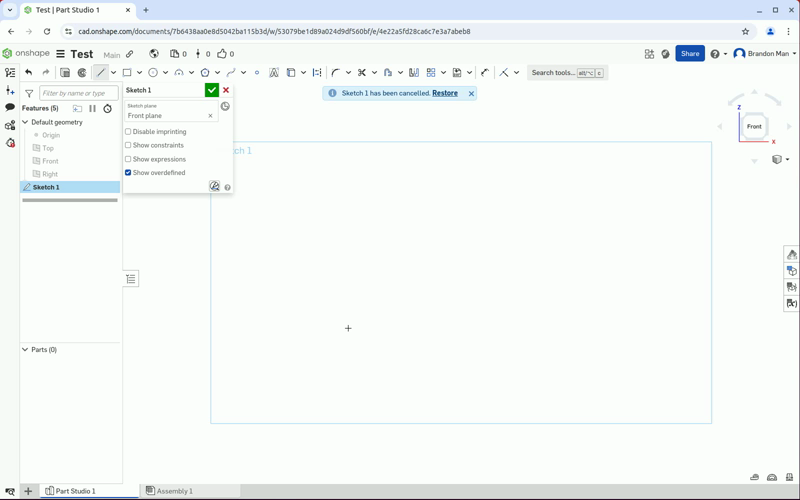
key_up(shift)
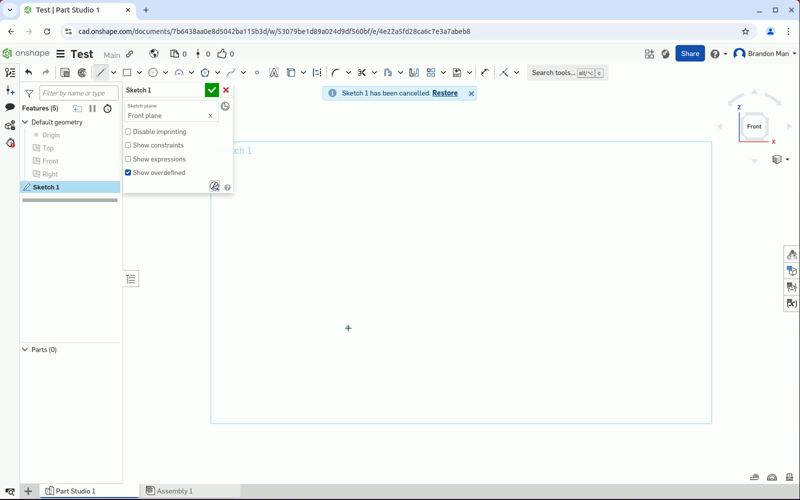
key_down(shift)
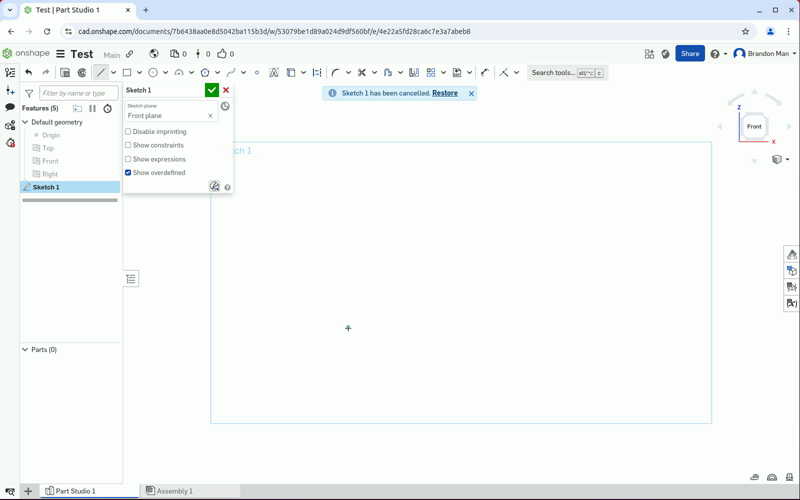
mouse_move(572, 327)
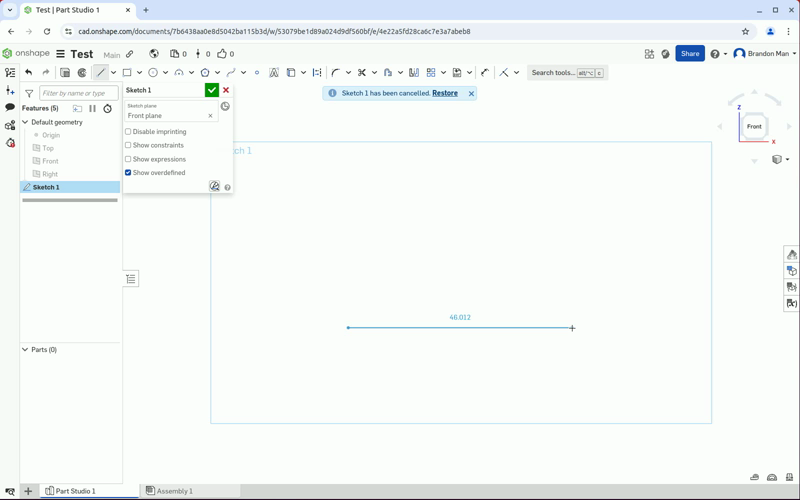
click(572, 327)
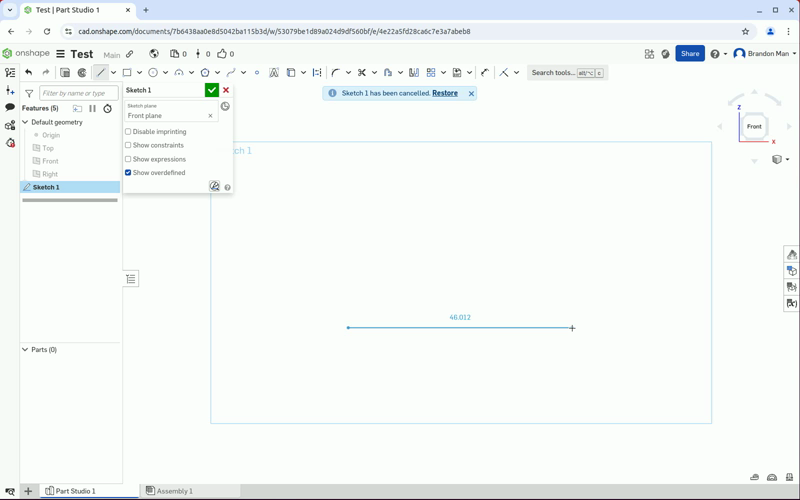
key_up(shift)
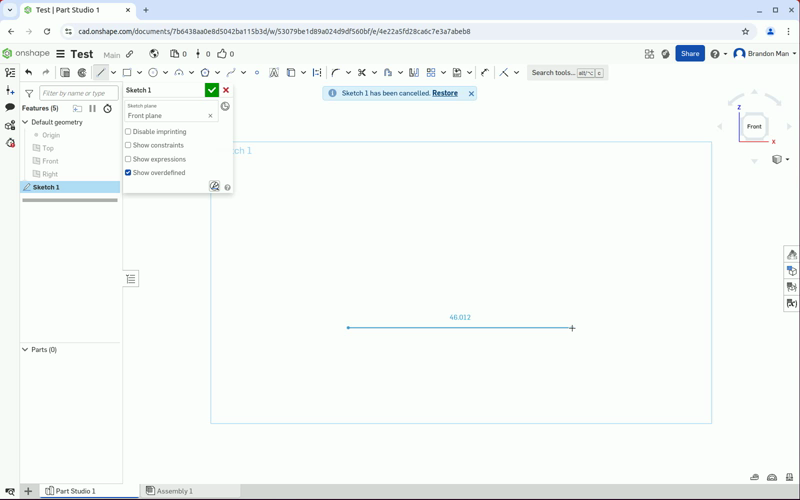
key_down(shift)
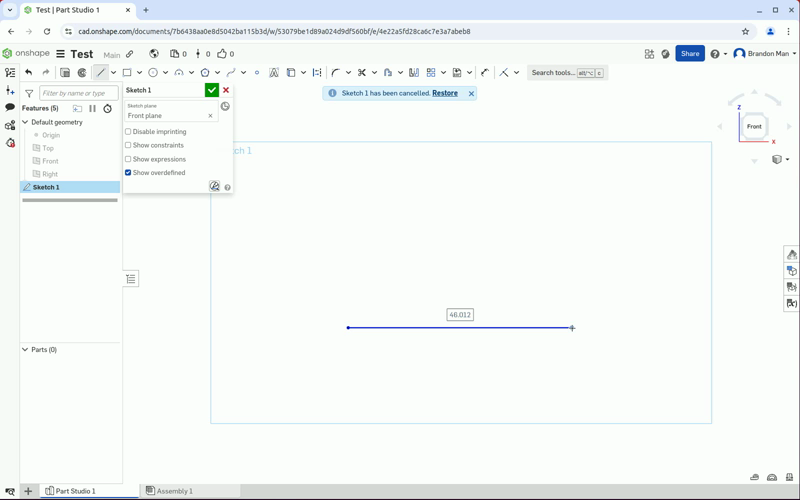
mouse_move(572, 237)
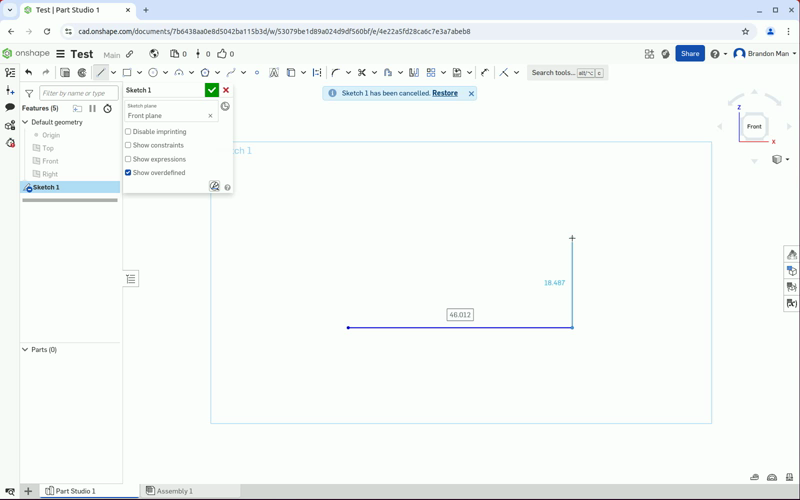
click(572, 237)
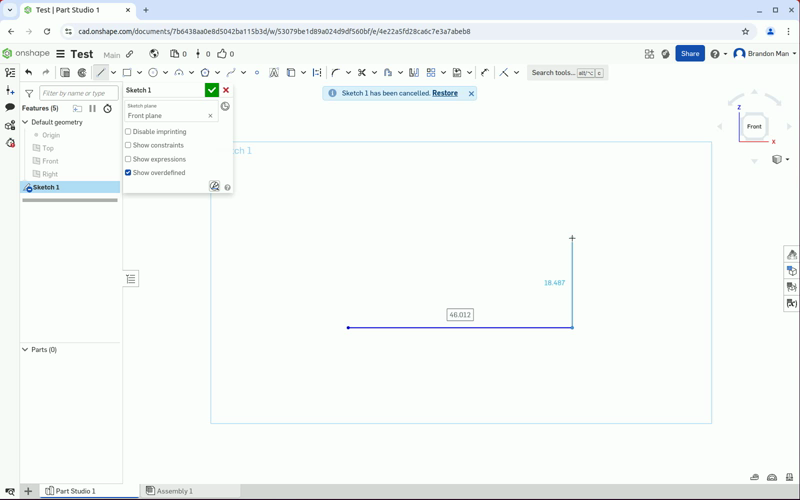
key_up(shift)
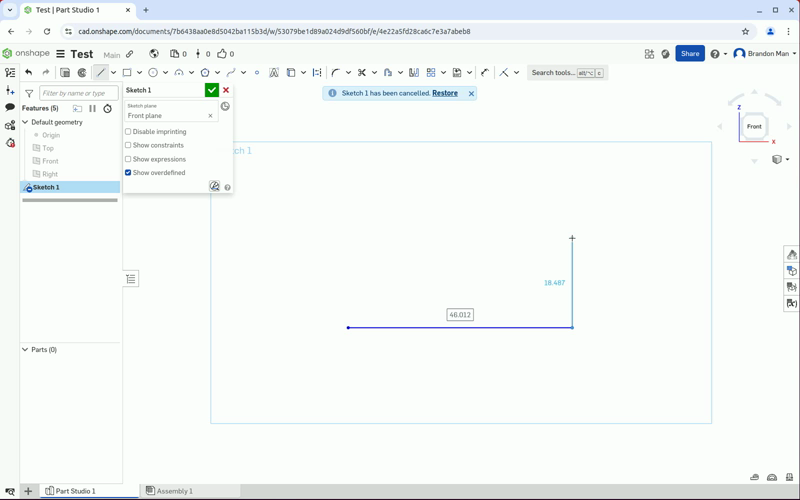
key_down(shift)
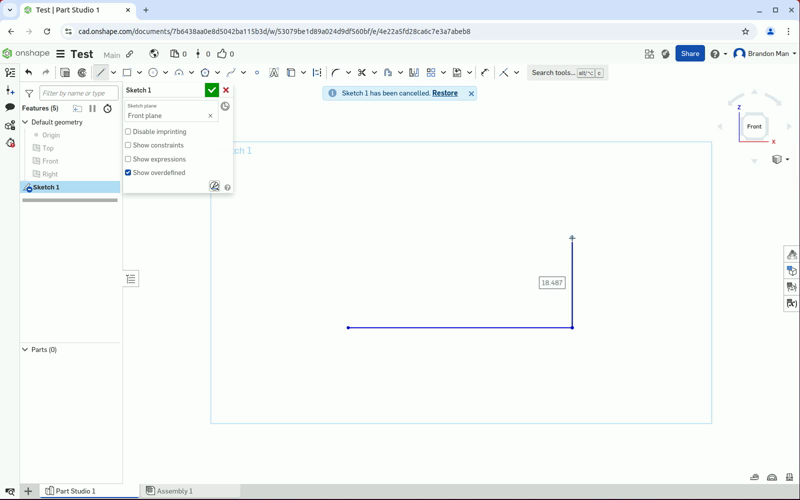
mouse_move(348, 237)
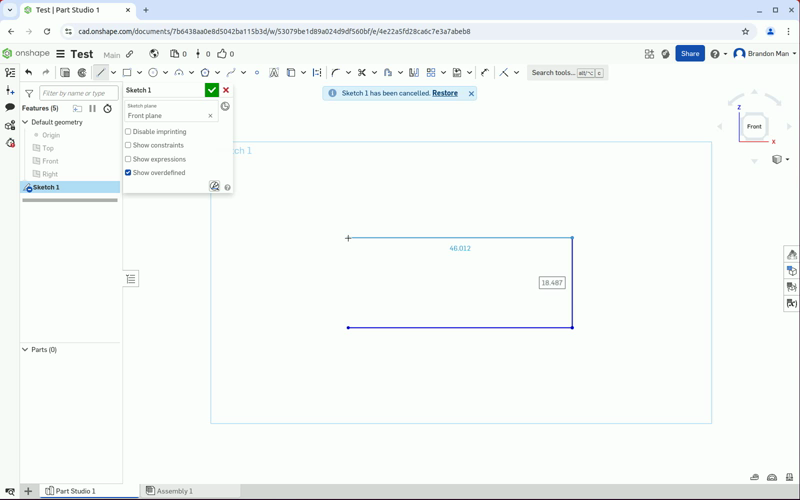
click(348, 237)
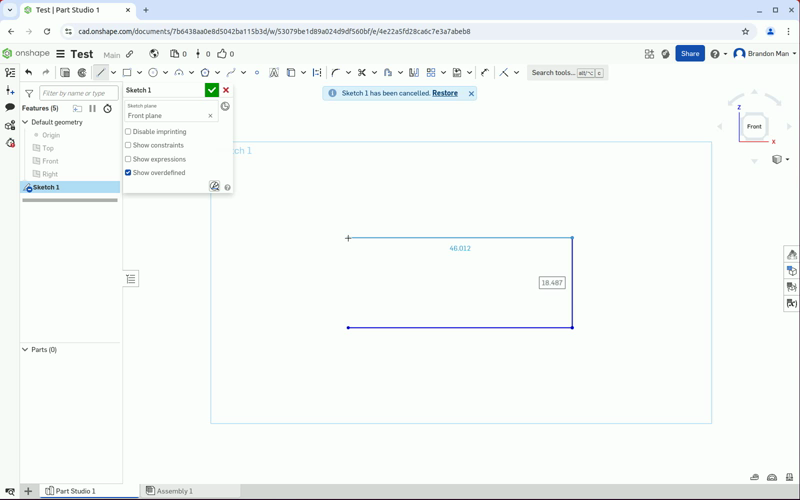
key_up(shift)
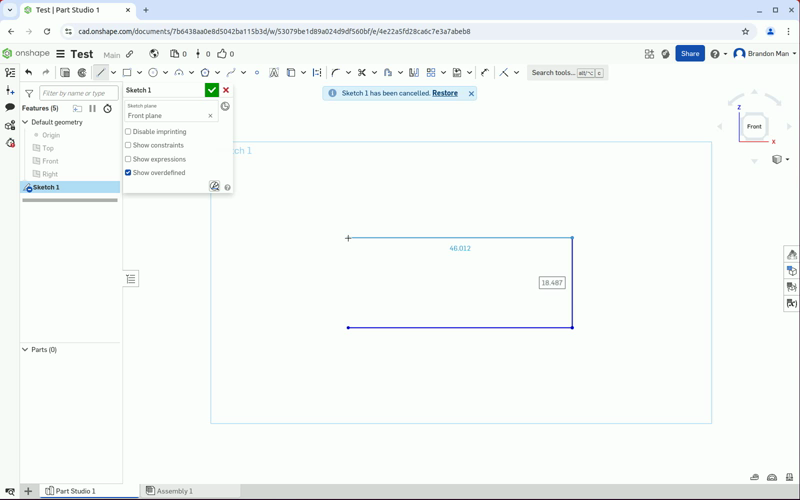
key_down(shift)
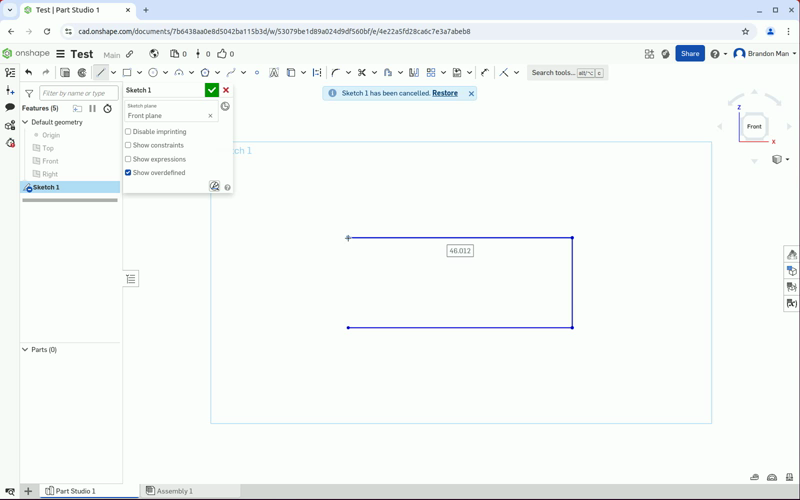
mouse_move(348, 327)
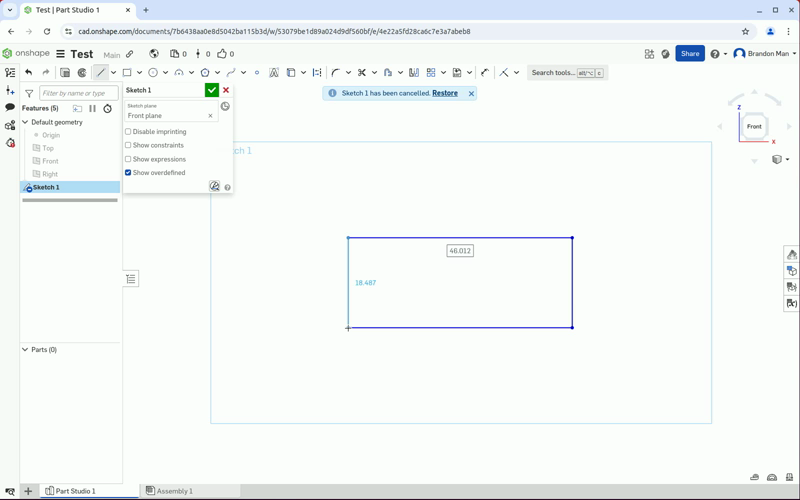
key_up(shift)
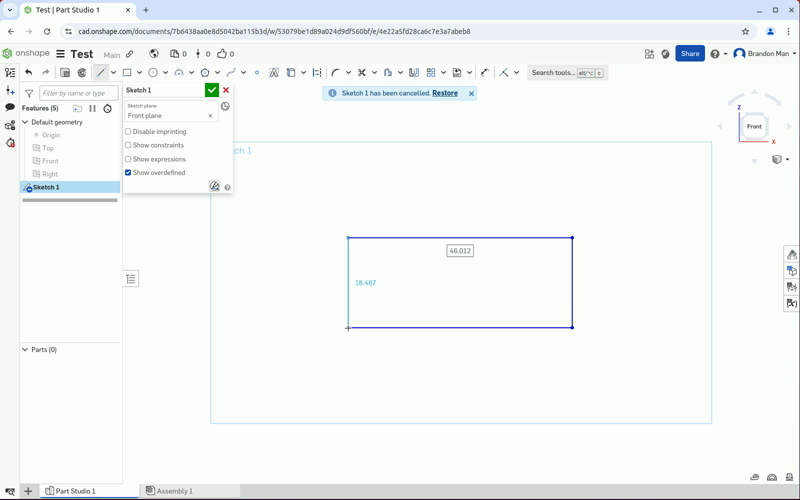
click(348, 327)
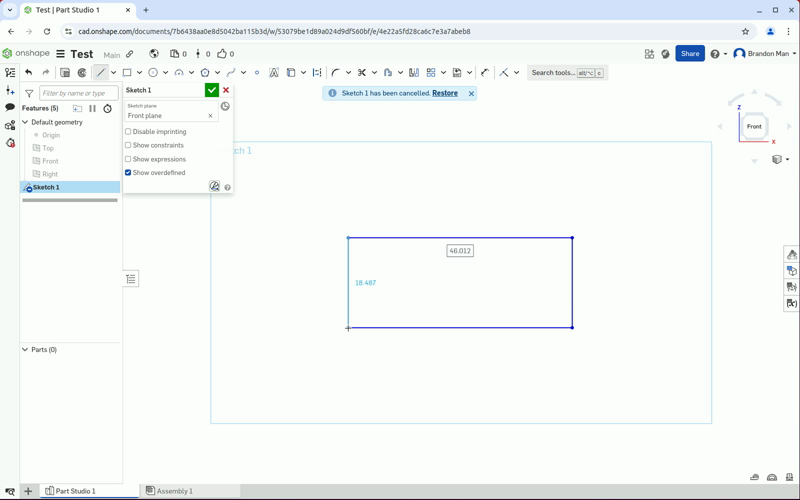
key(esc)
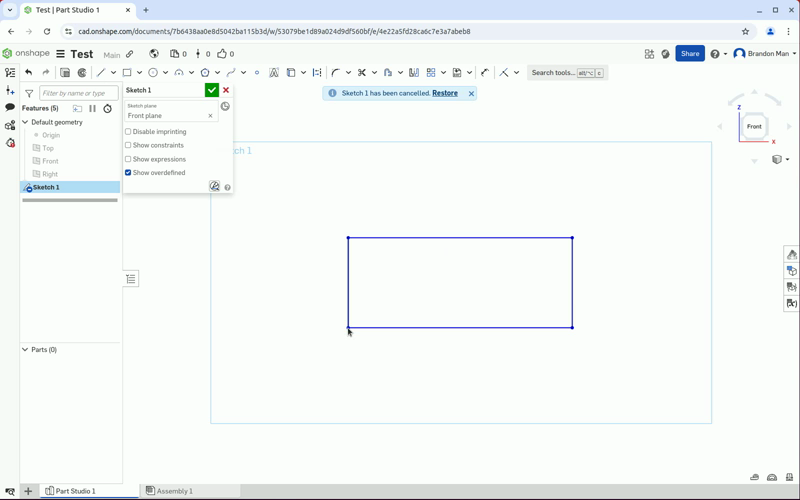
mouse_move(469, 251)
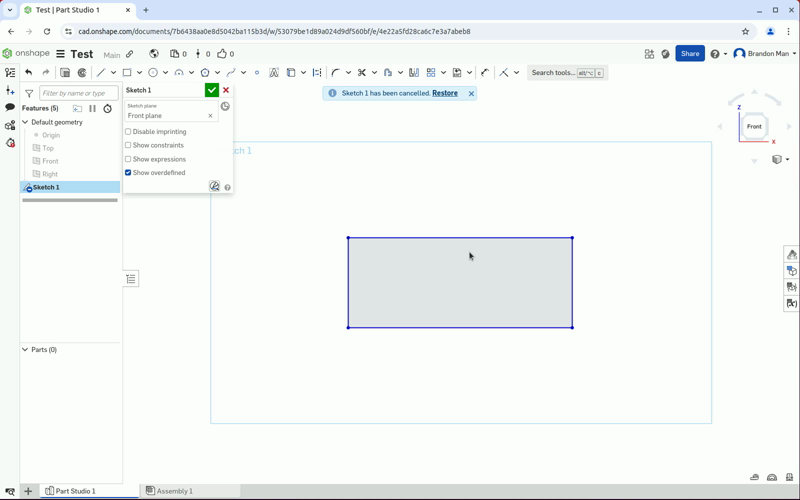
click(469, 251)
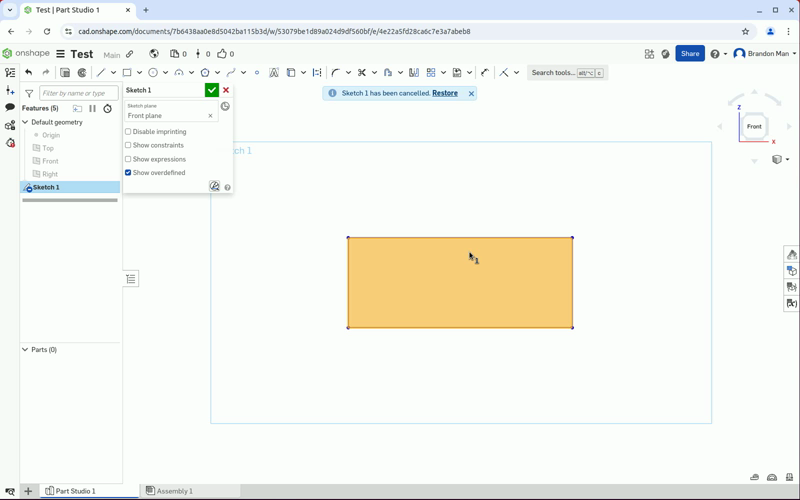
mouse_move(73, 352)
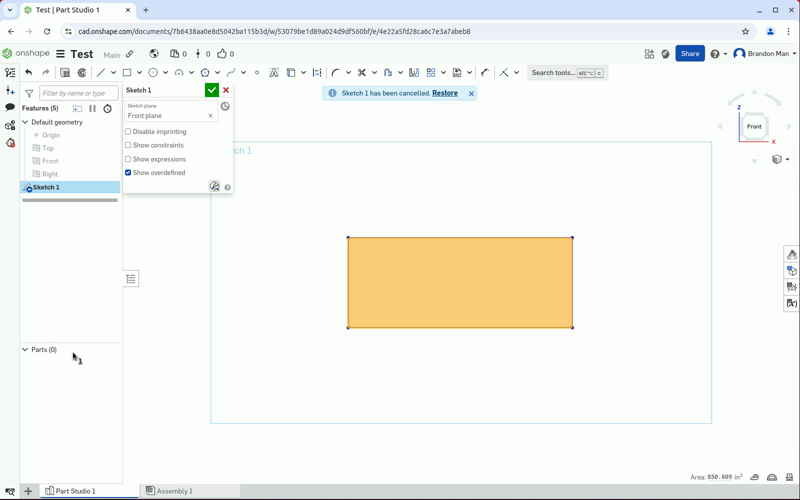
key(shift+y)
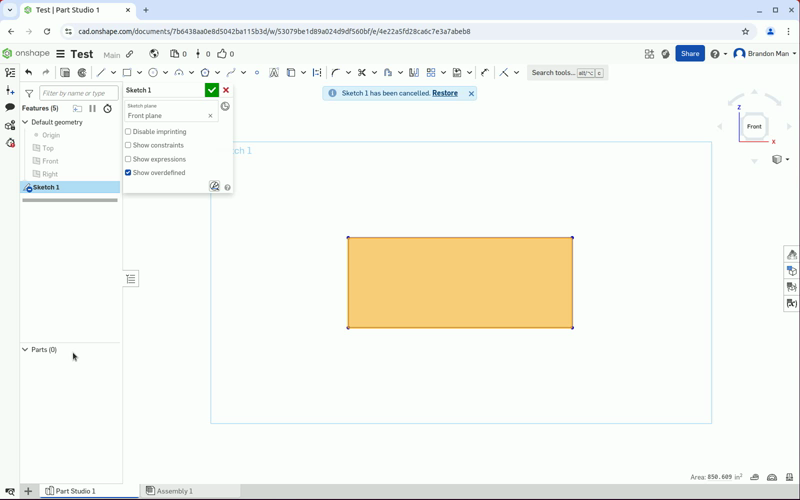
key(shift+e)
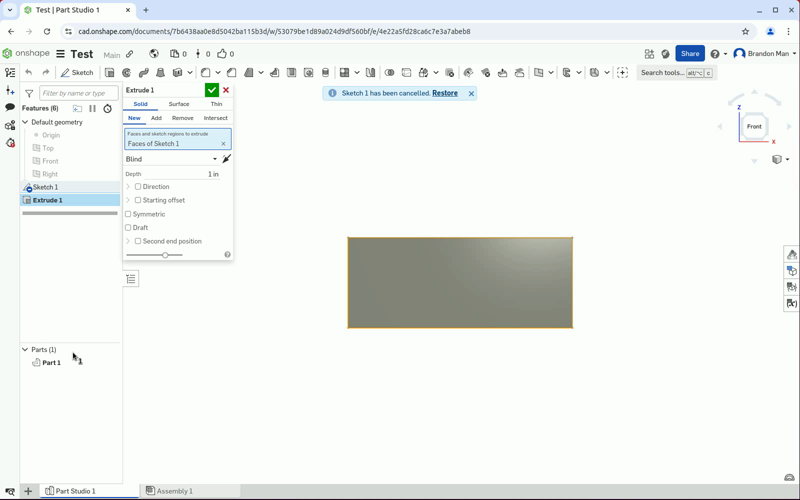
mouse_move(143, 106)
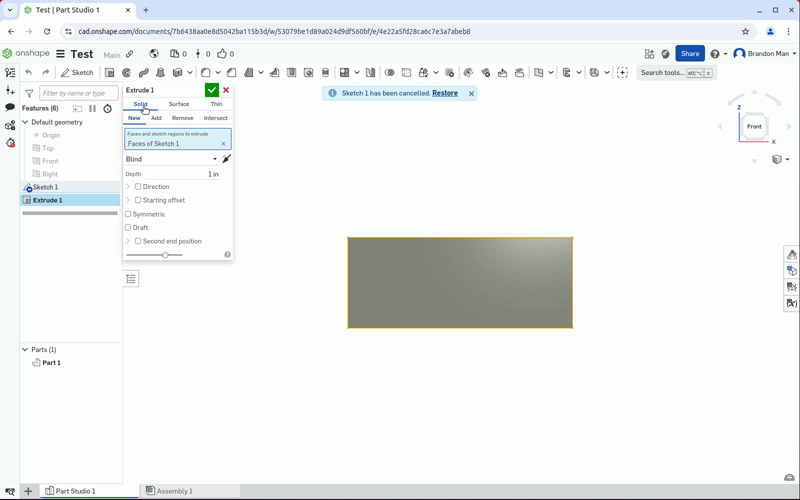
click(143, 106)
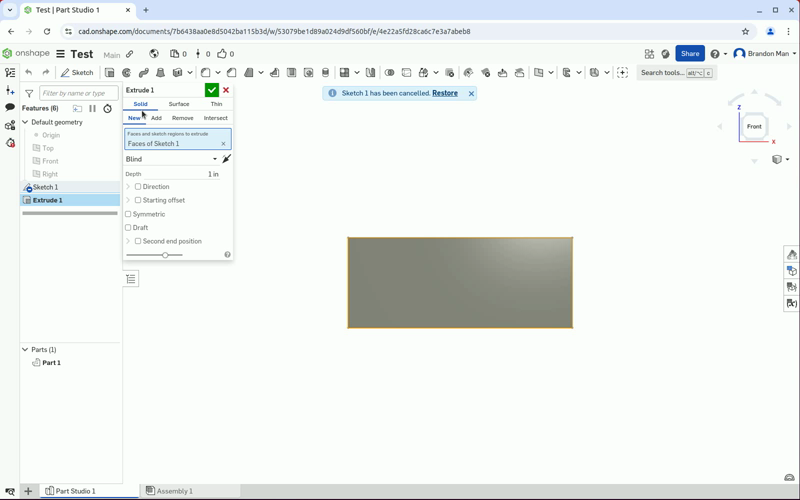
mouse_move(137, 120)
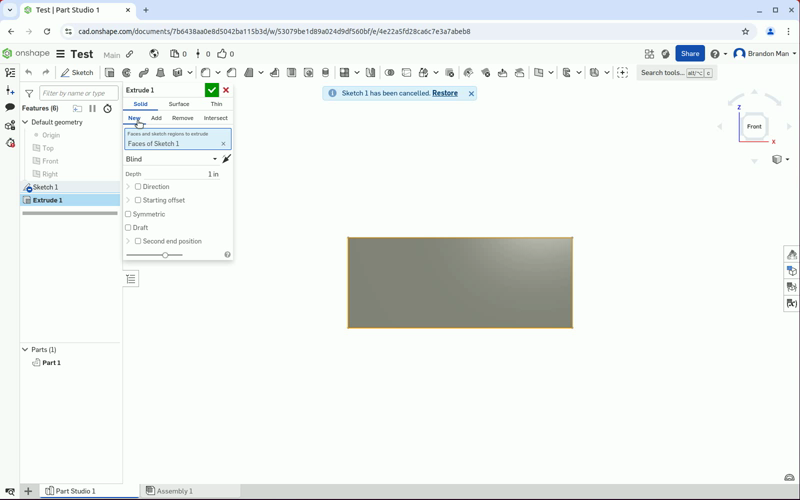
click(137, 120)
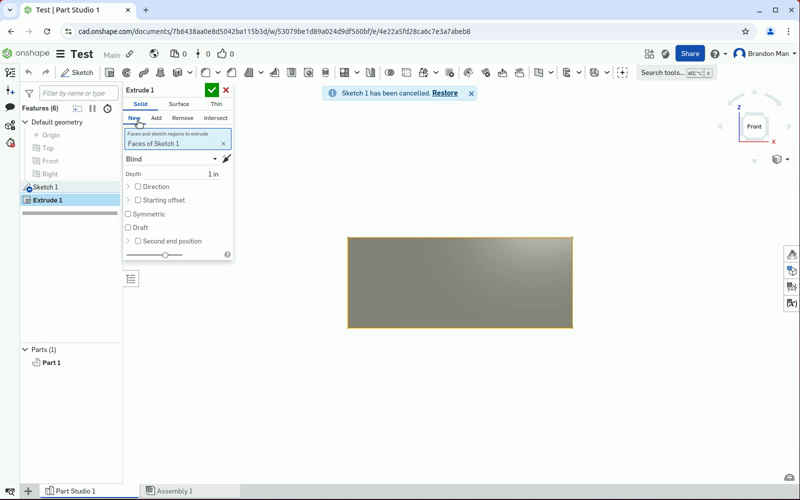
key(tab, 4)
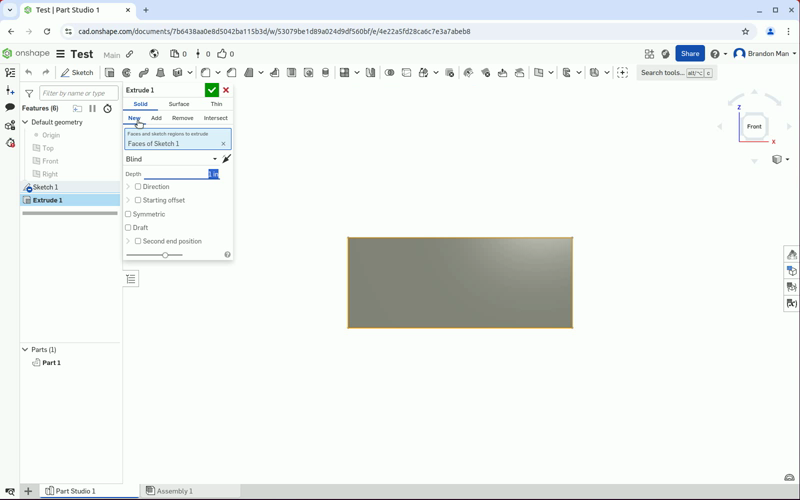
text(4.574)
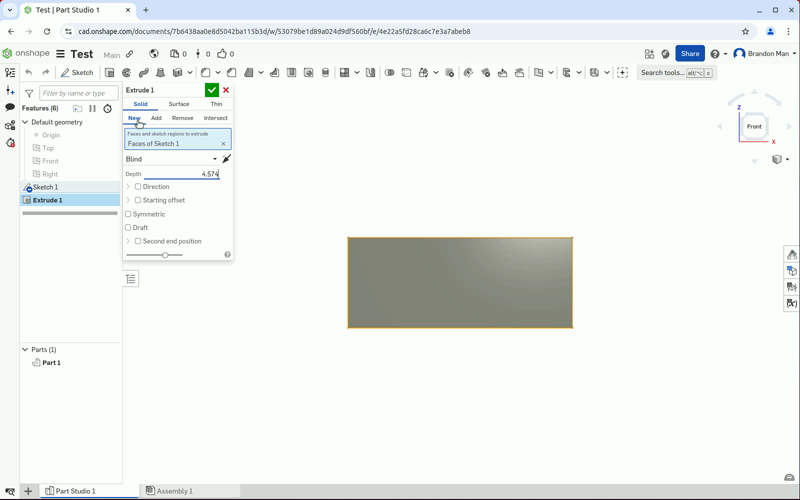
key(enter)
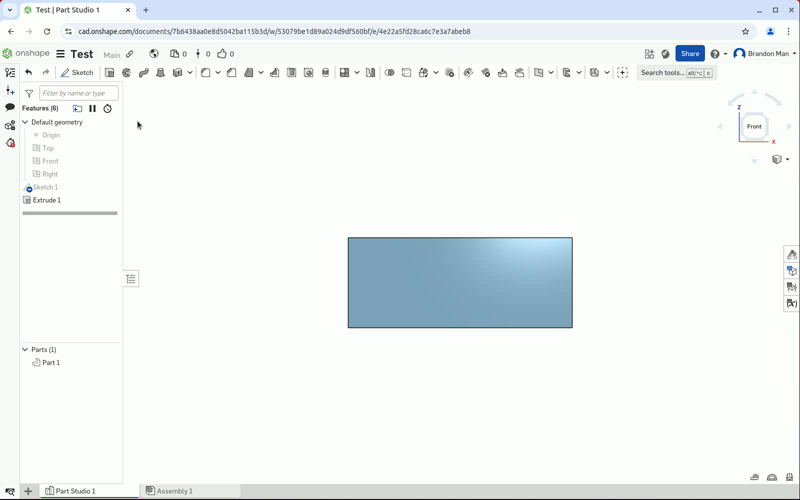
key(shift+h)
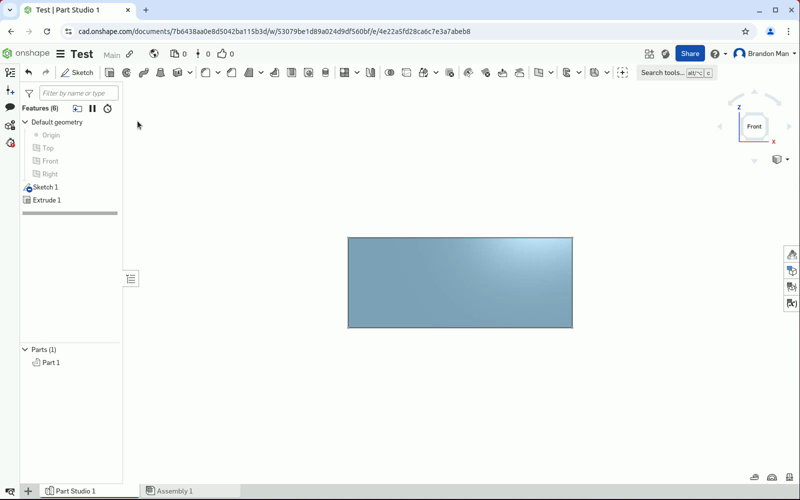
key(shift+h)
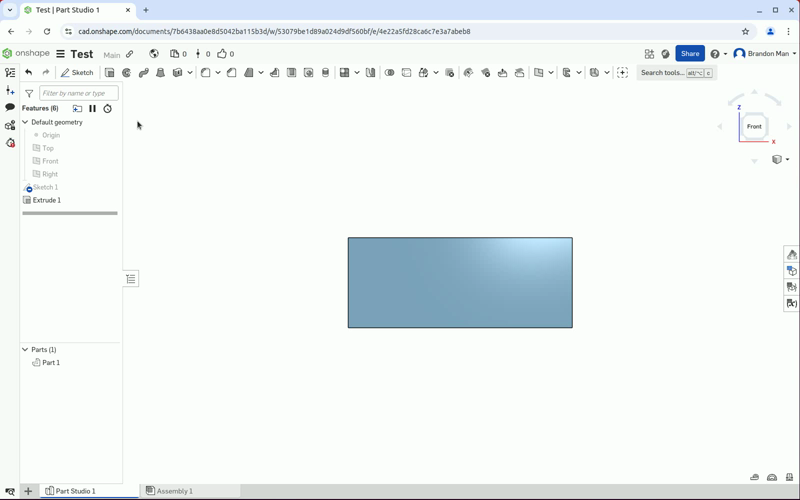
mouse_move(73, 189)
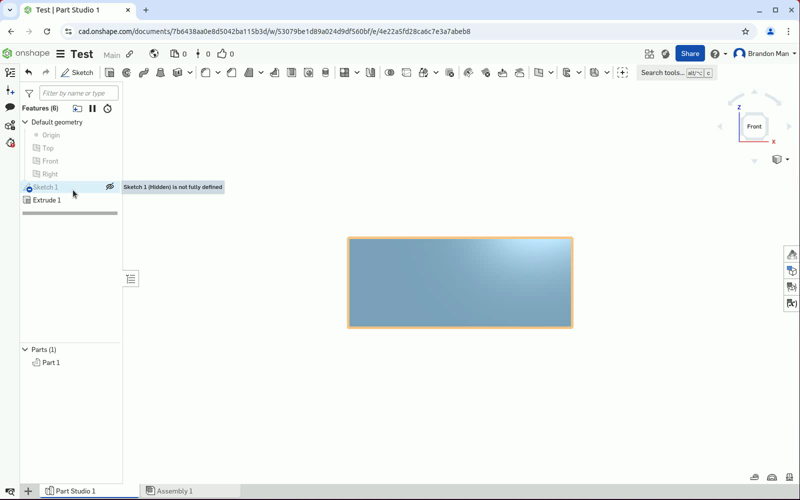
click(73, 189)
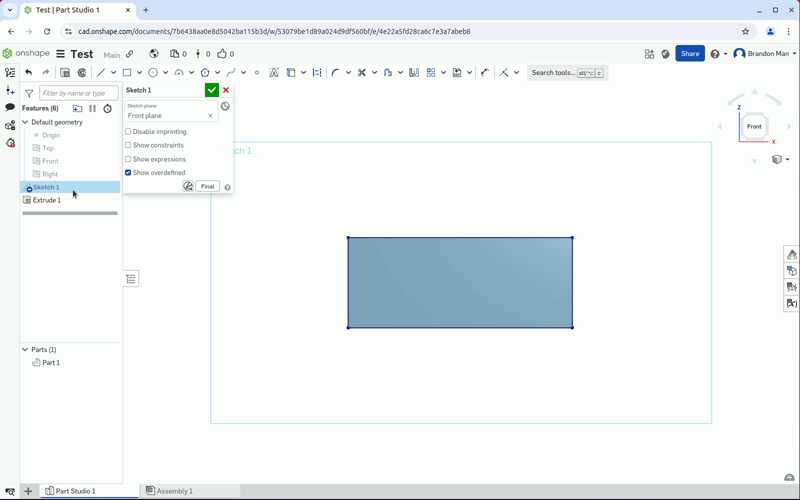
mouse_move(229, 92)
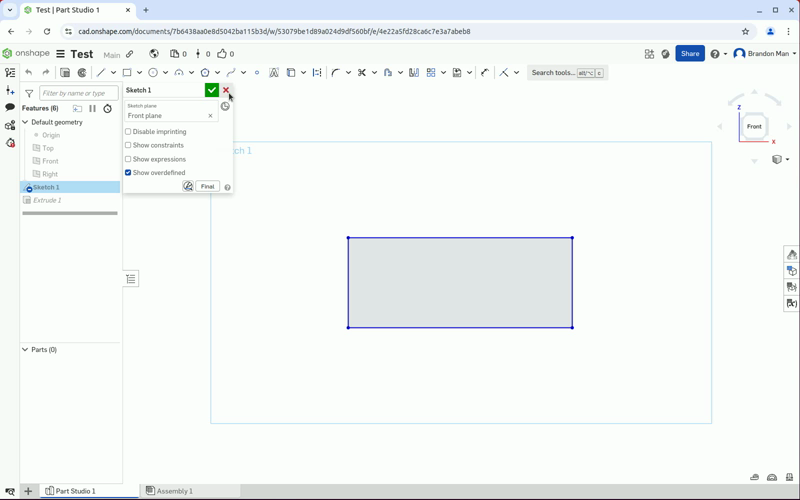
click(229, 92)
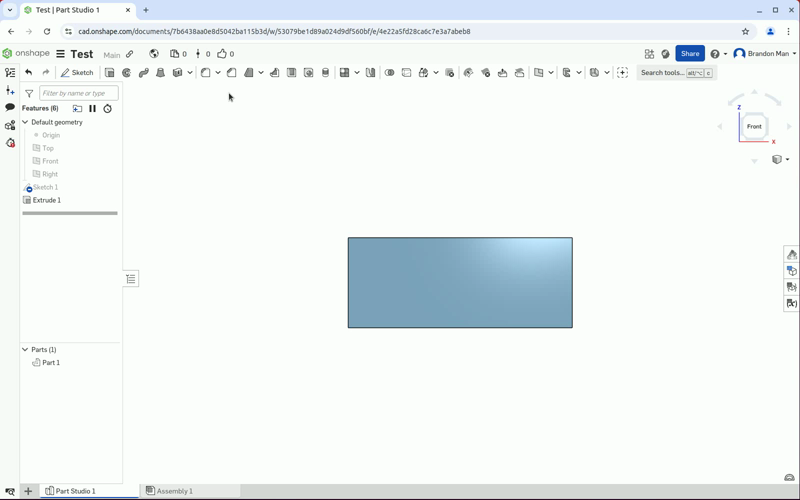
mouse_move(541, 75)
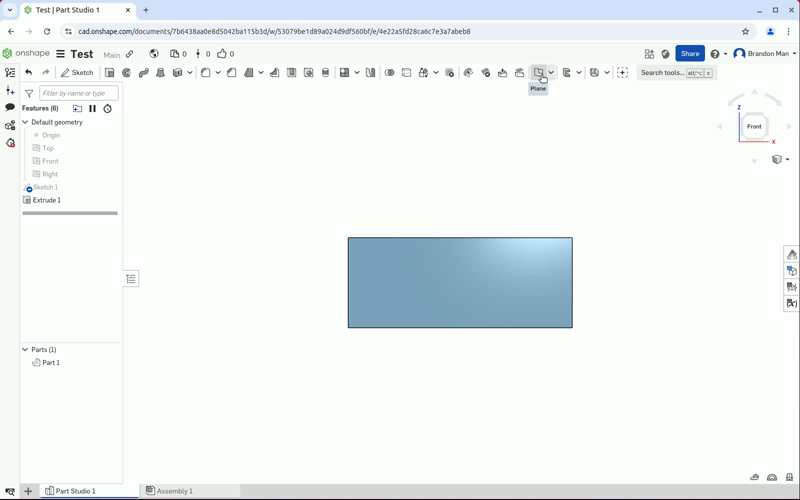
click(541, 75)
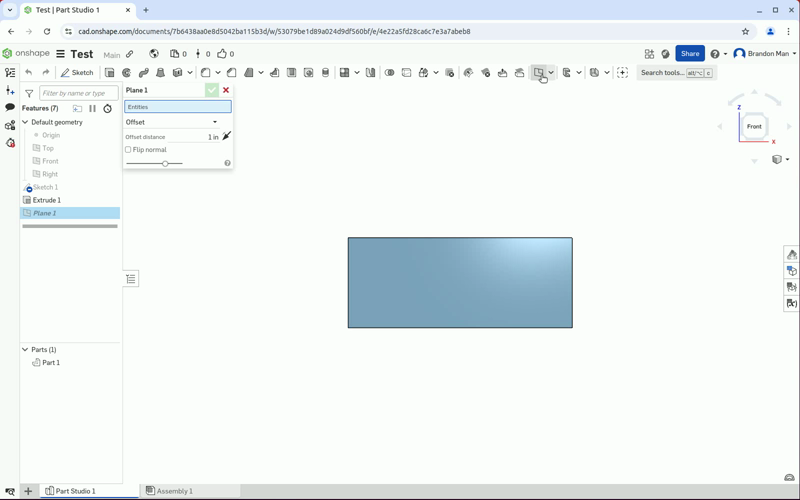
mouse_move(73, 163)
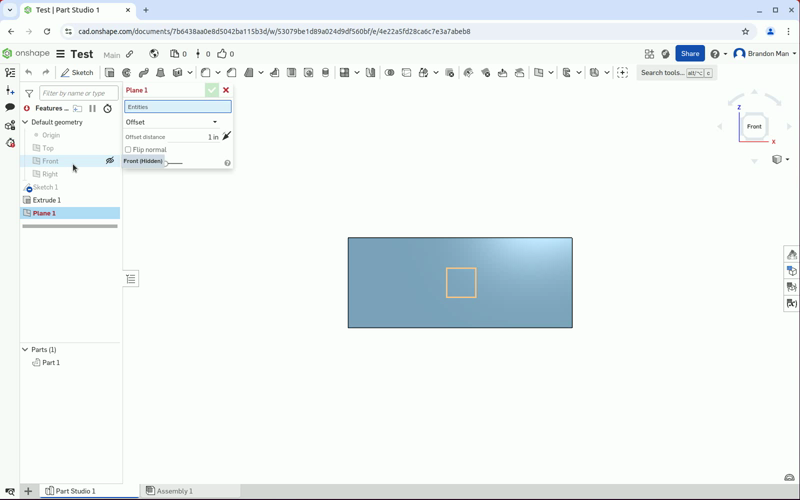
click(73, 163)
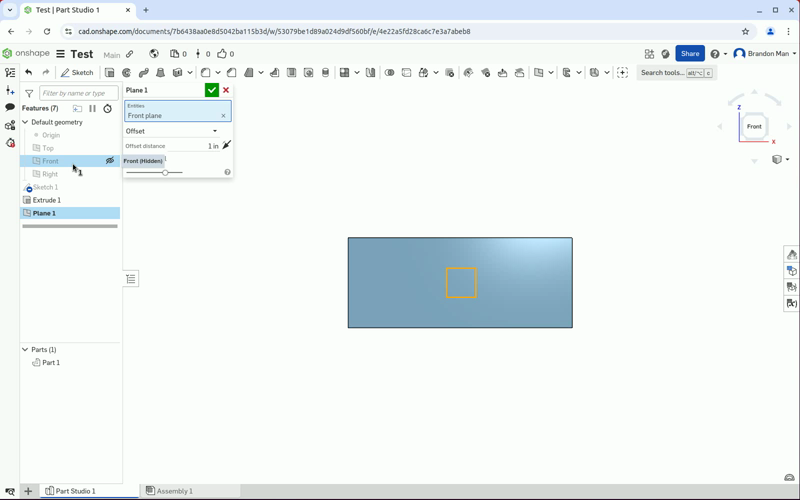
key(tab, 2)
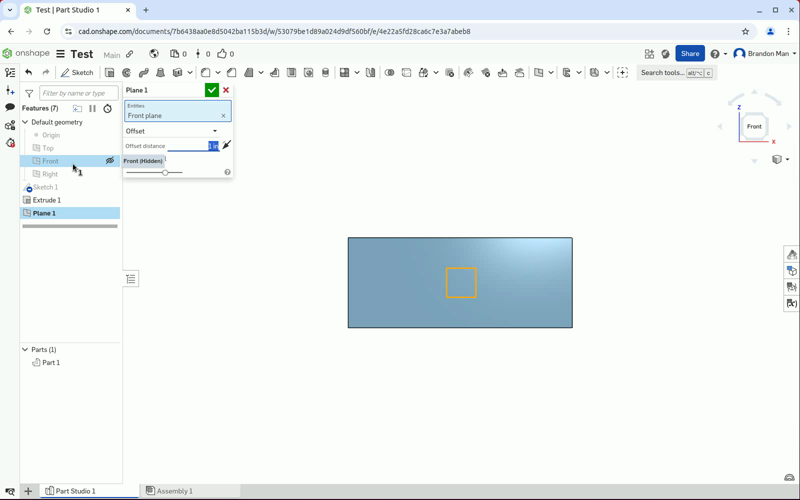
text(4.56)
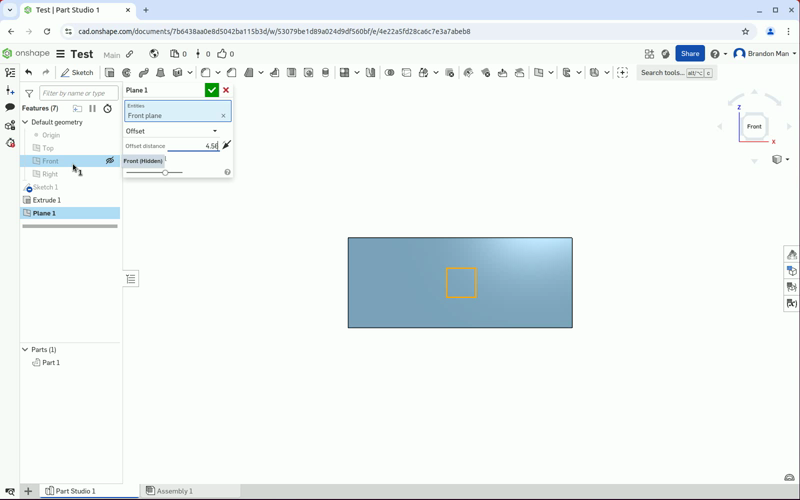
key(enter, 2)
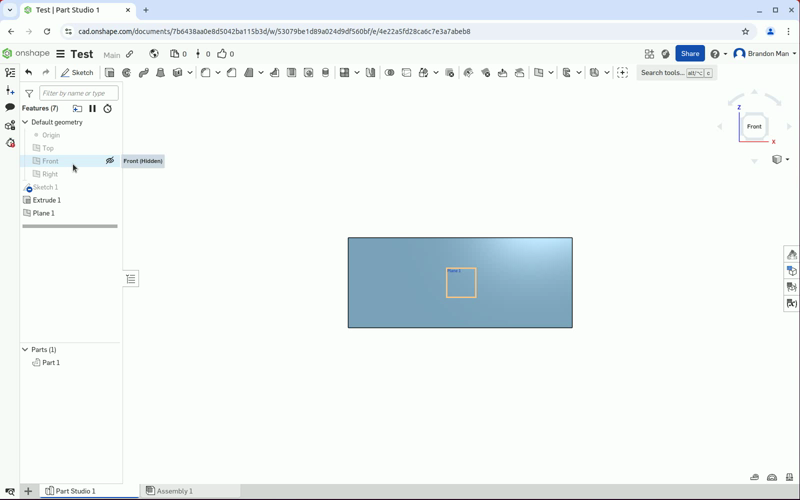
key(shift+s)
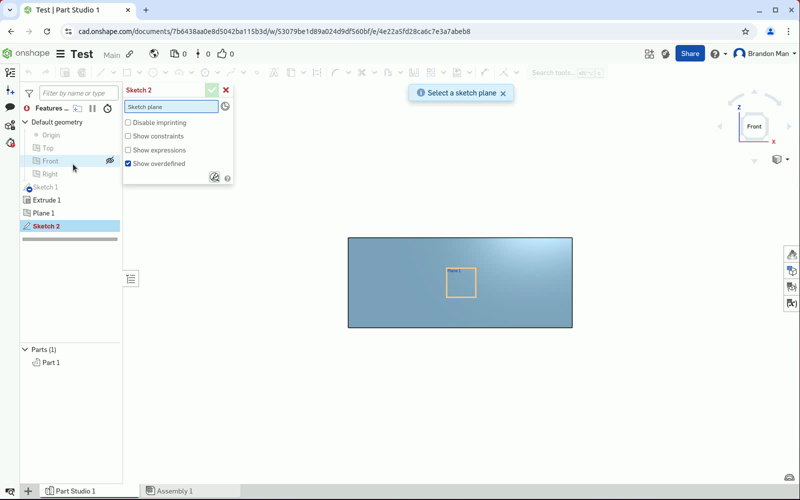
mouse_move(73, 215)
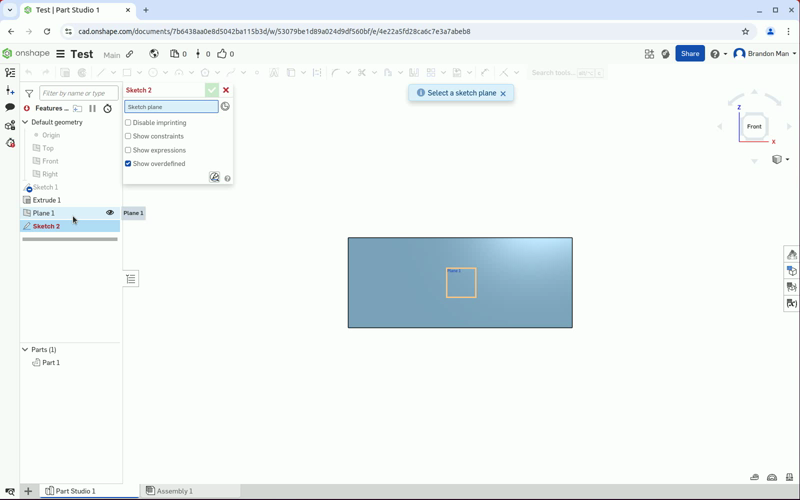
click(73, 215)
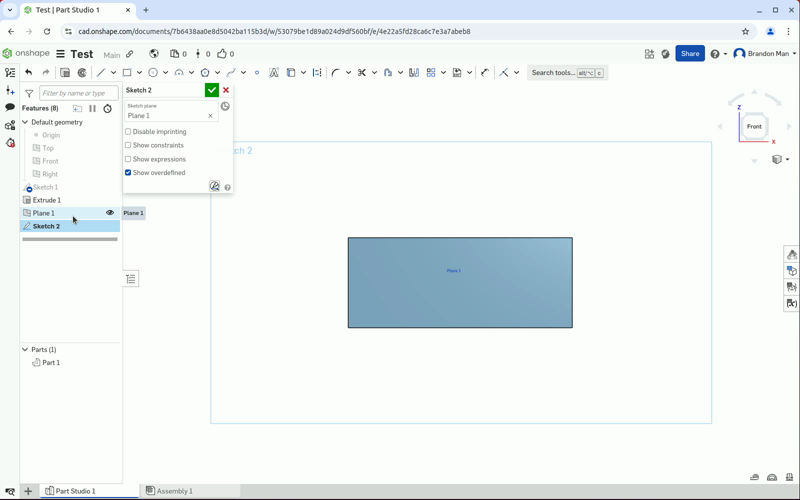
mouse_move(73, 352)
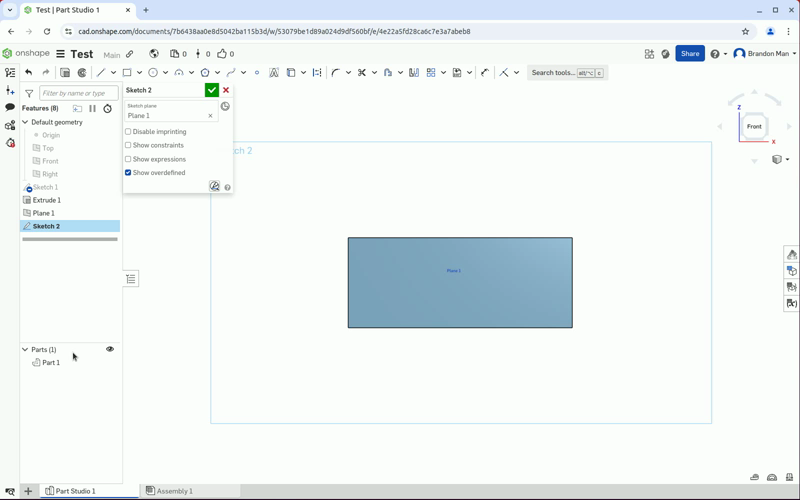
key(y)
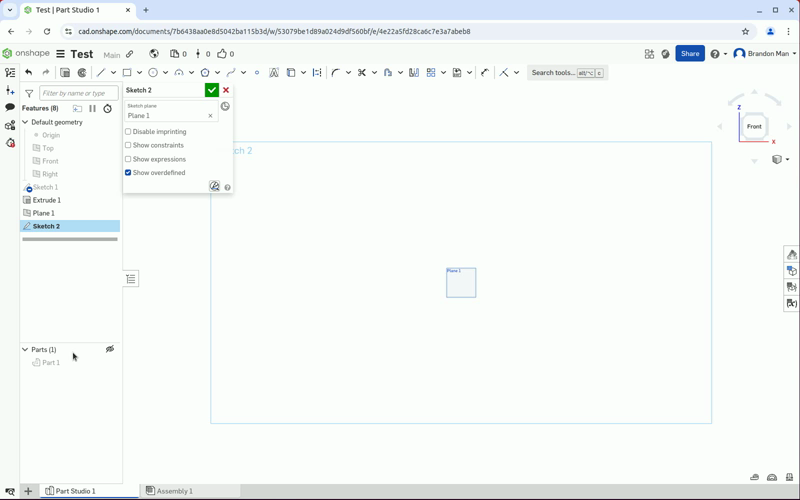
key(c)
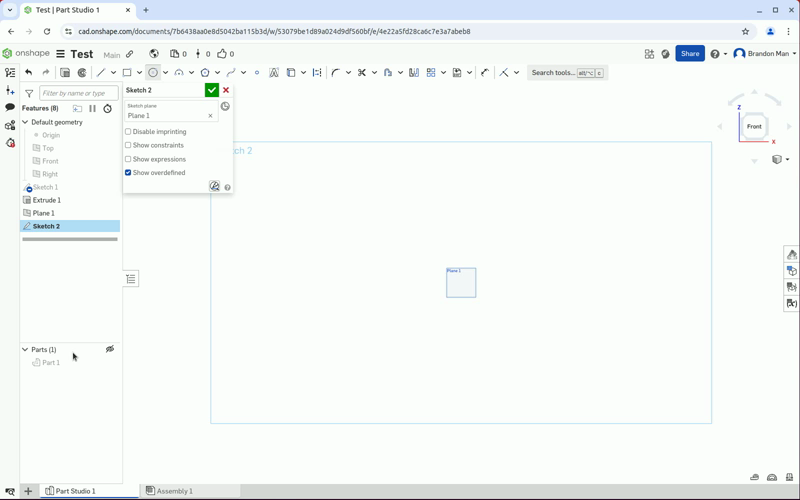
key_down(shift)
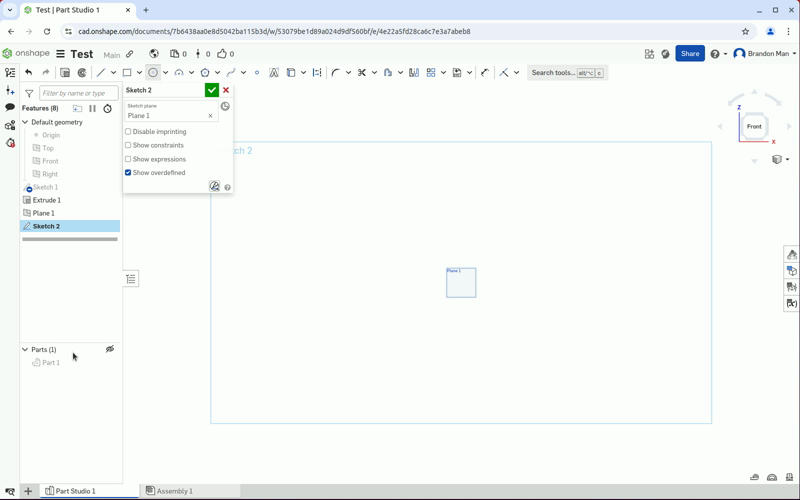
mouse_move(388, 282)
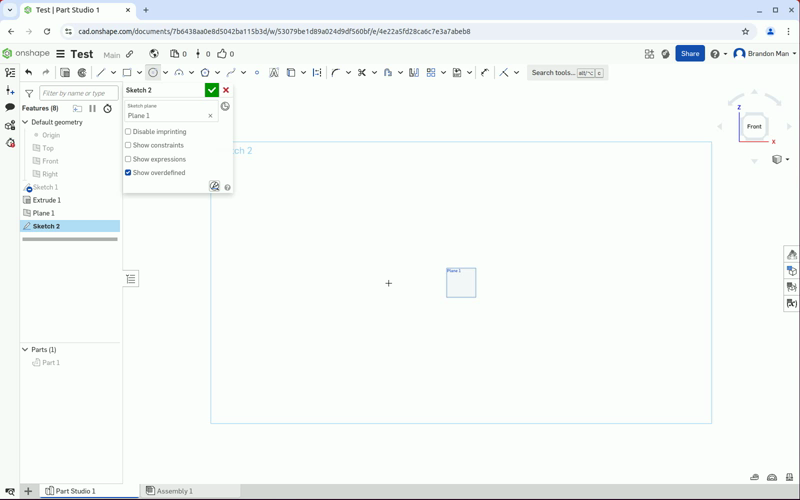
click(388, 282)
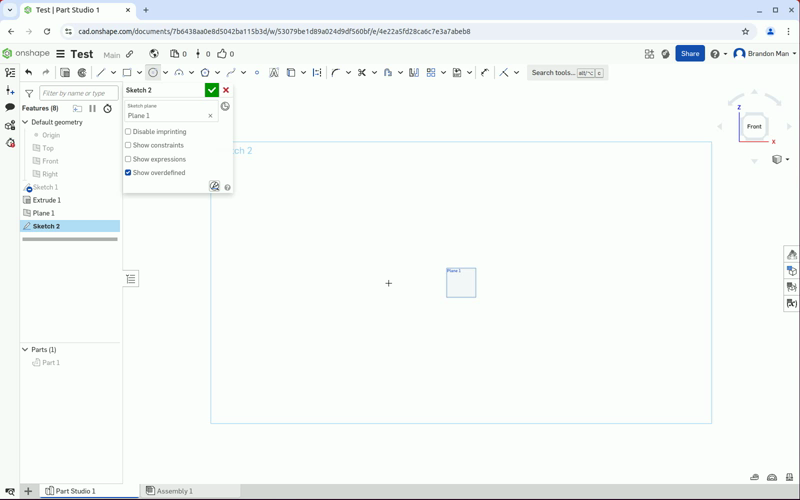
key_up(shift)
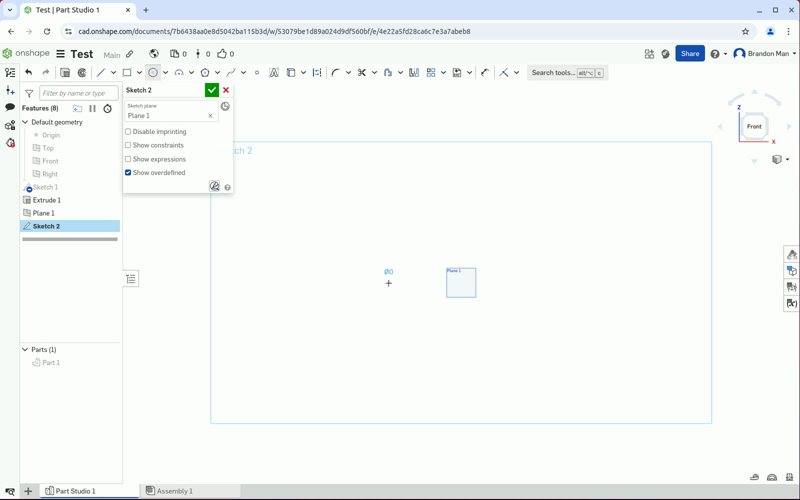
mouse_move(395, 282)
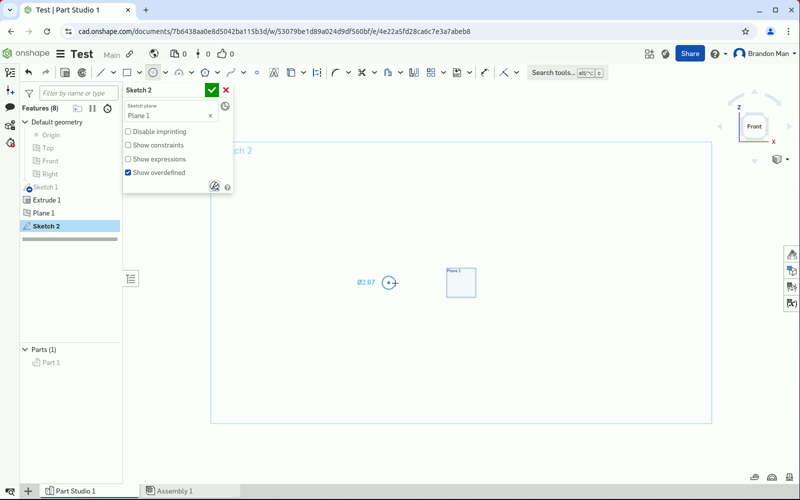
click(395, 282)
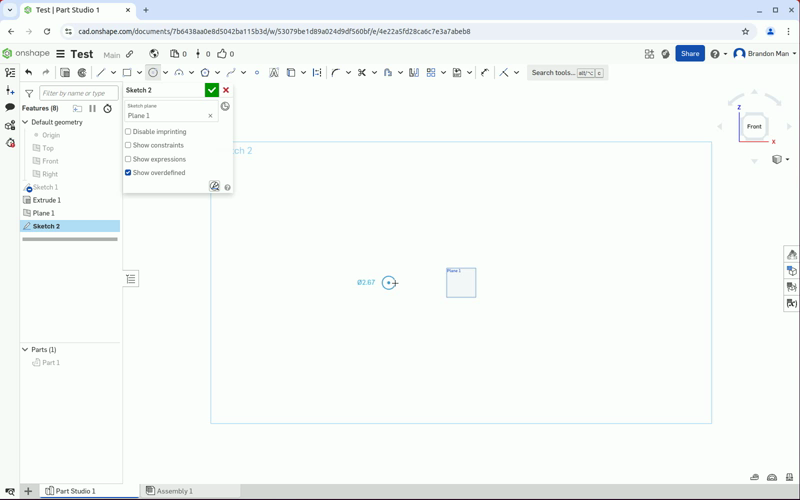
key(esc)
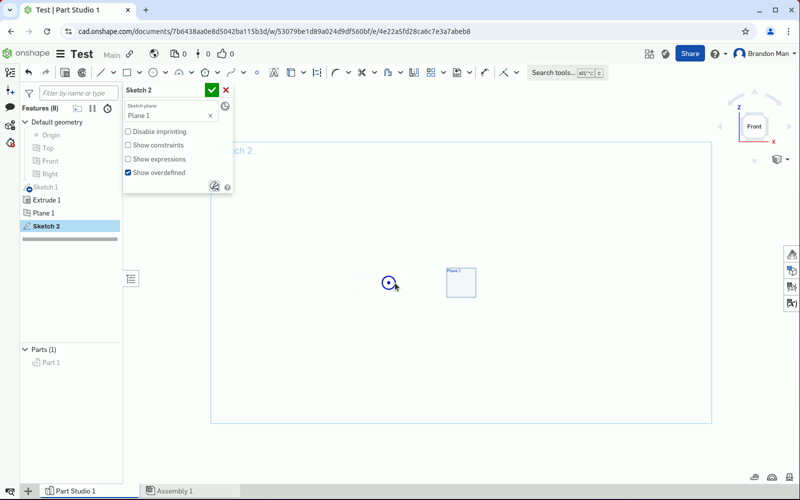
mouse_move(387, 280)
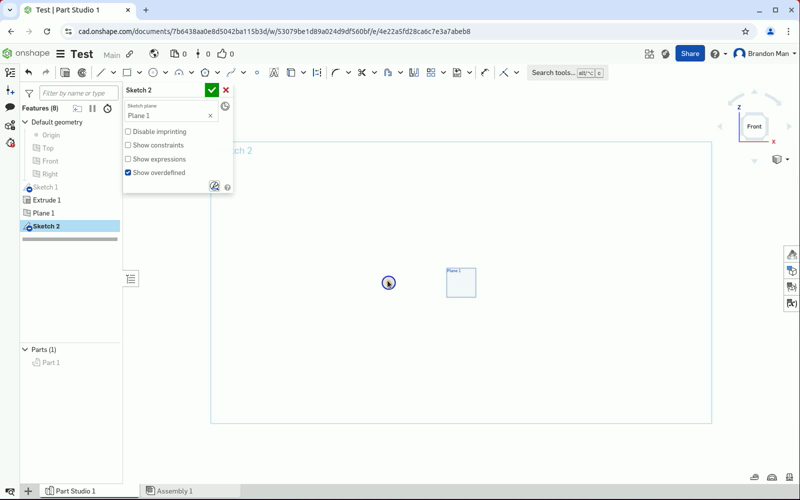
scroll(6)
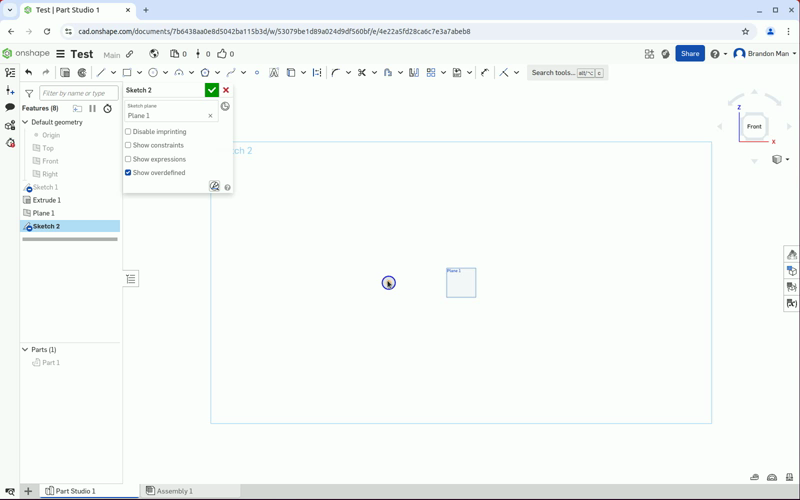
scroll(6)
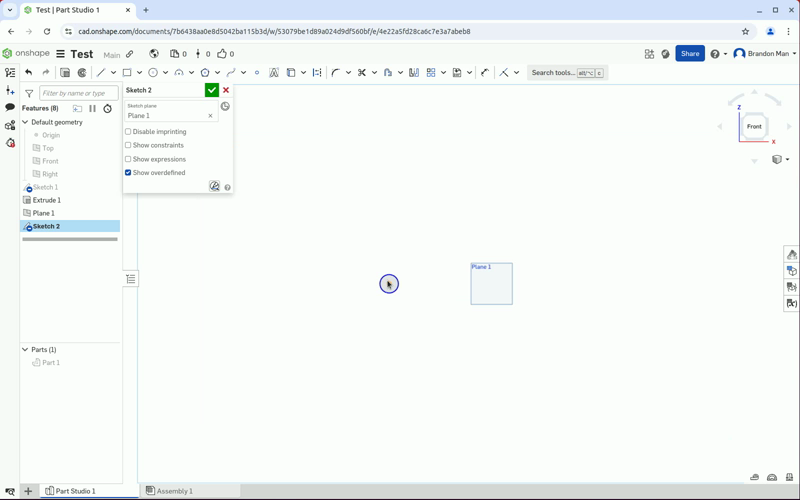
scroll(6)
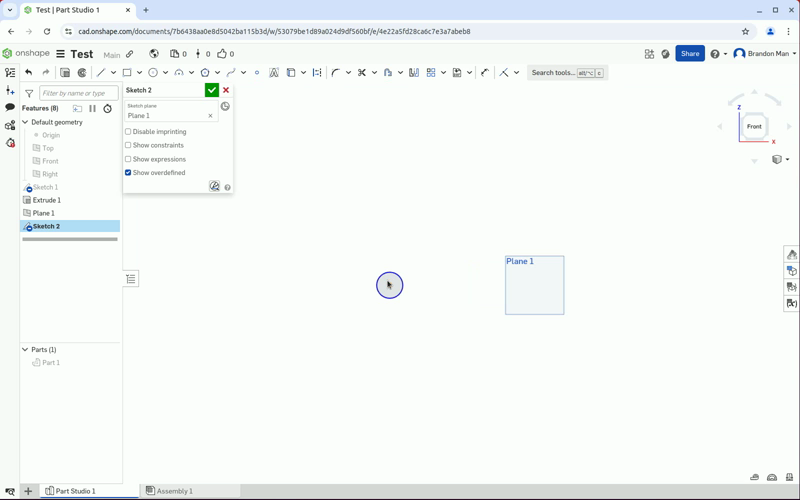
scroll(6)
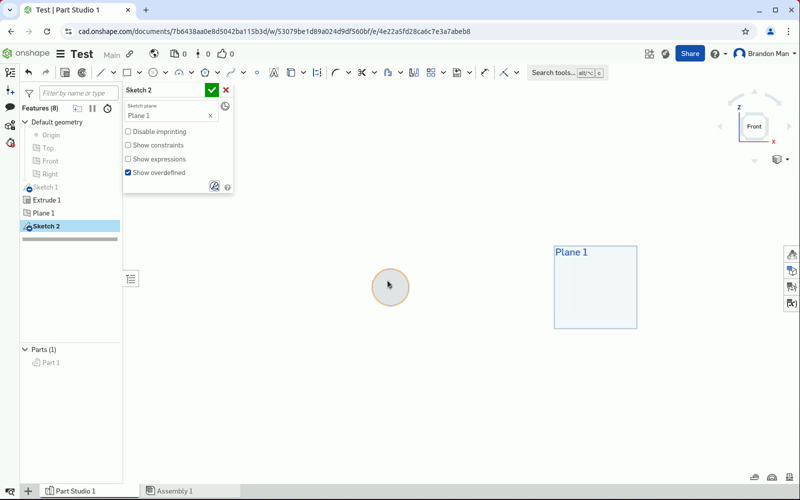
scroll(6)
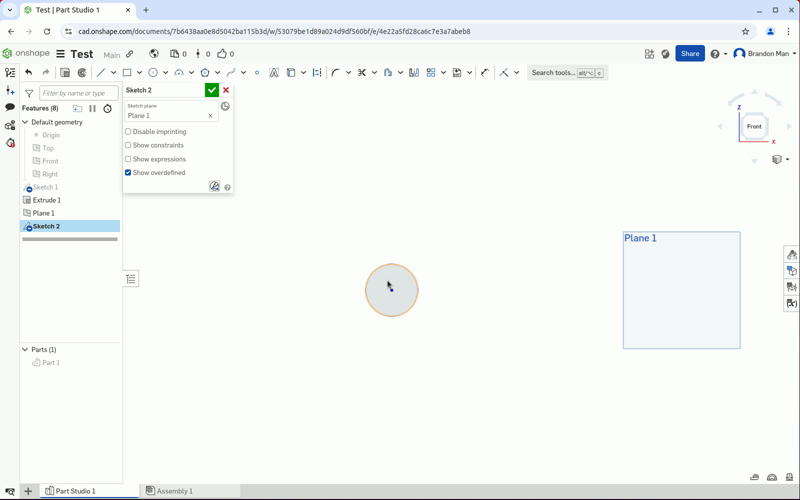
scroll(6)
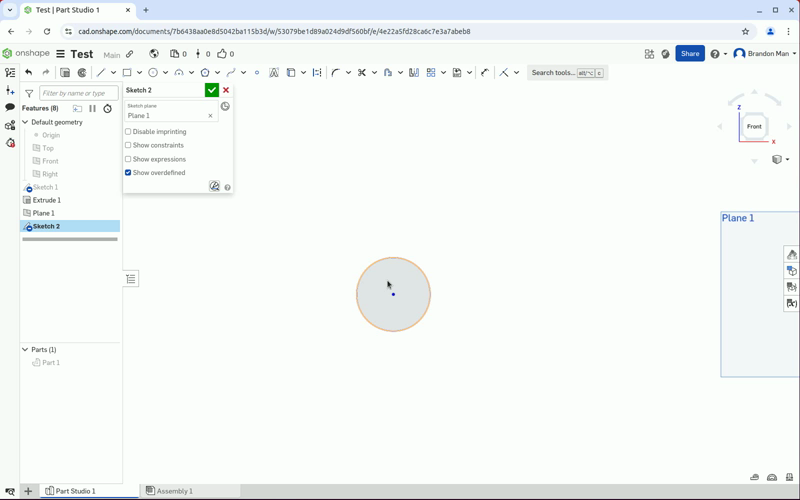
scroll(6)
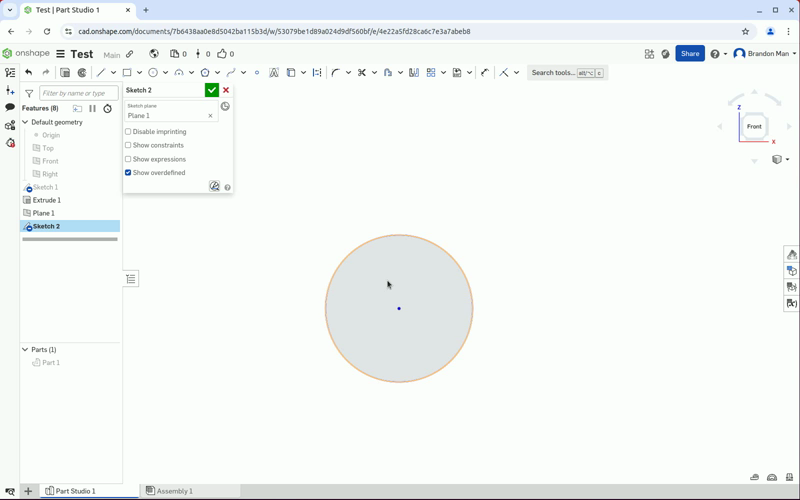
click(387, 280)
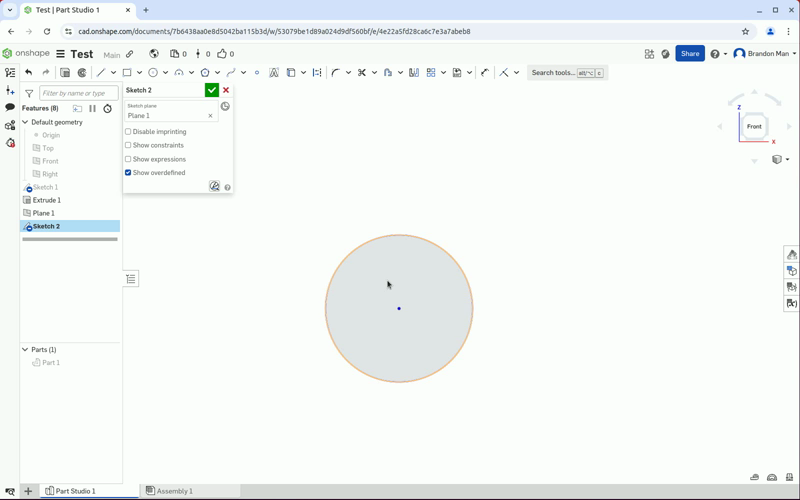
scroll(-6)
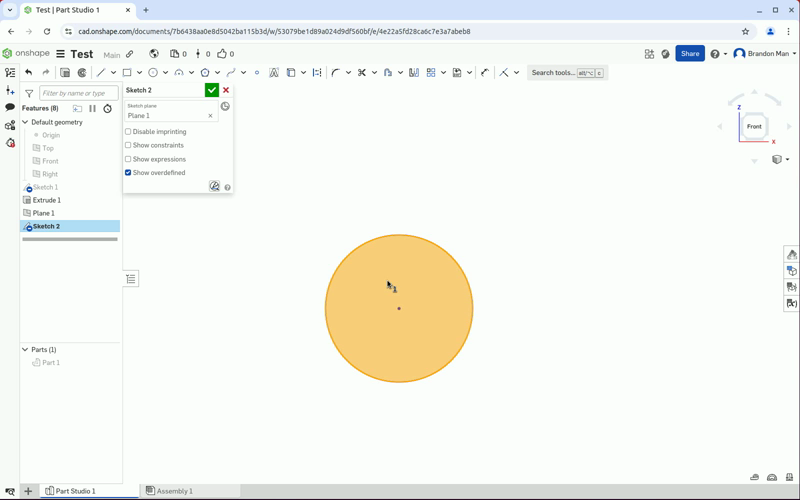
scroll(-6)
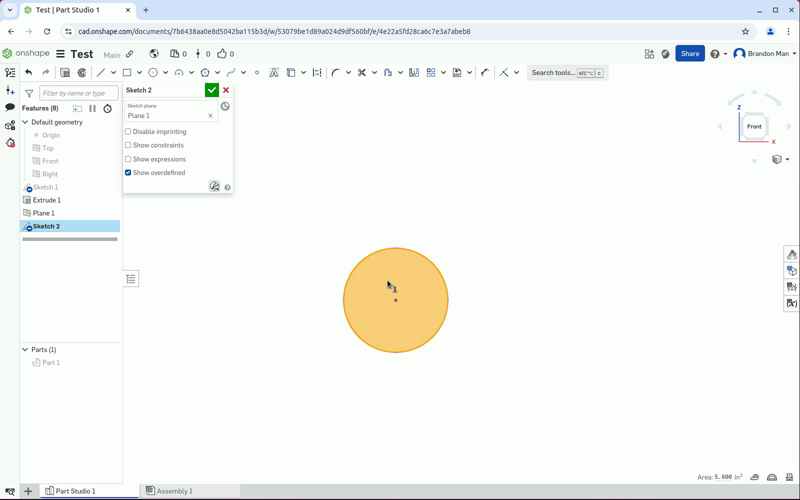
scroll(-6)
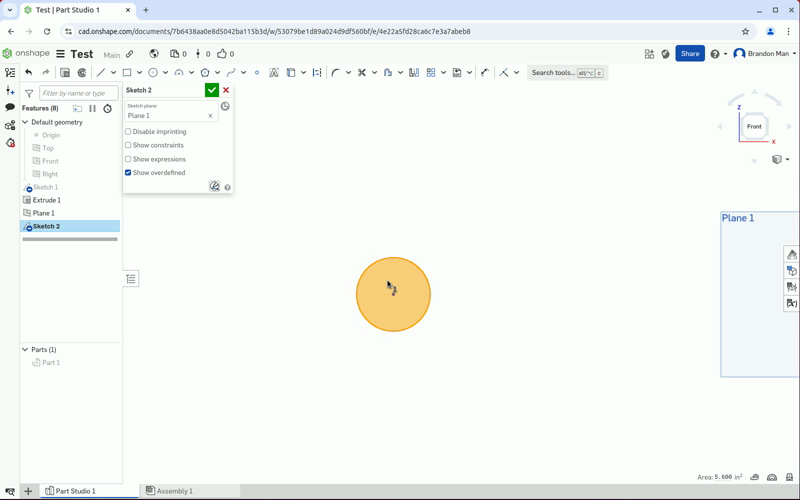
scroll(-6)
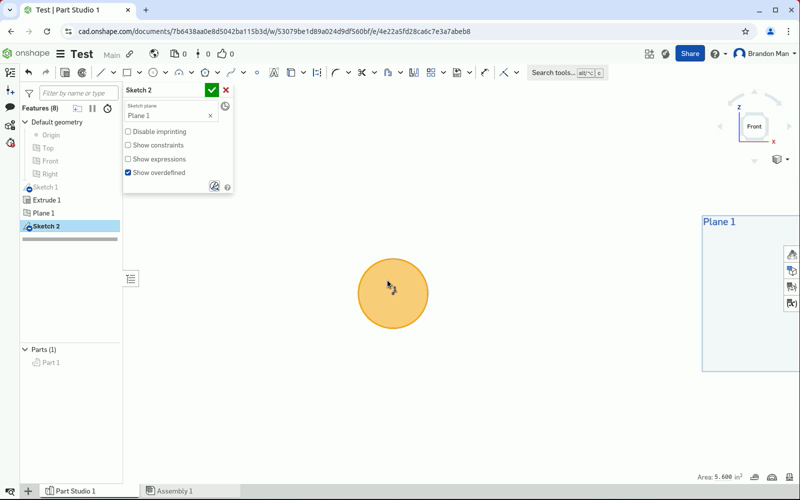
scroll(-6)
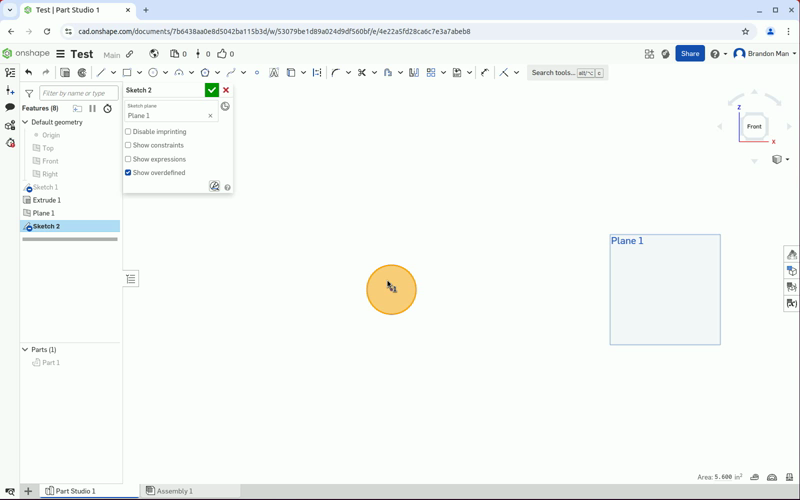
scroll(-6)
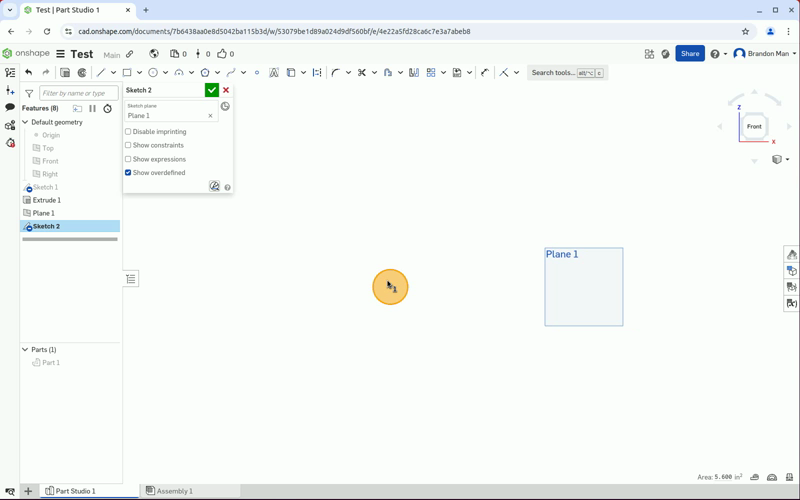
scroll(-6)
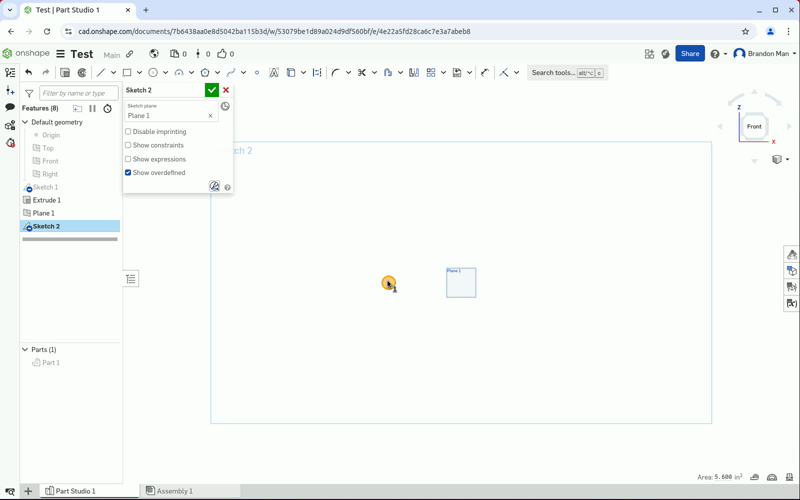
mouse_move(73, 352)
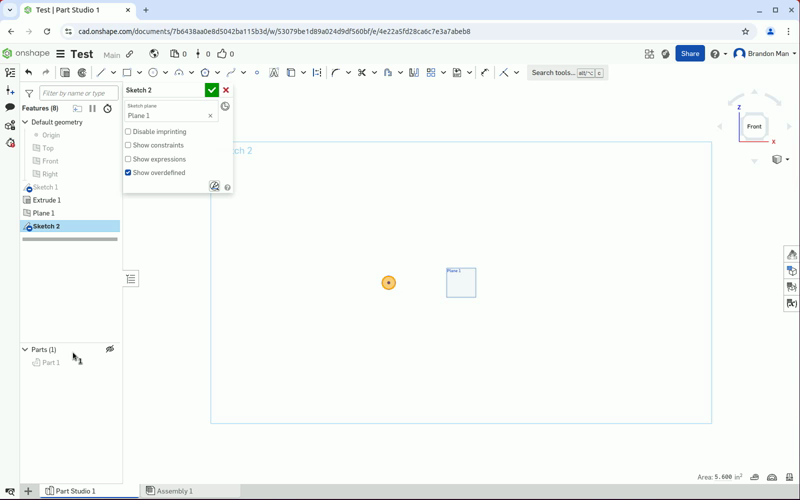
key(shift+y)
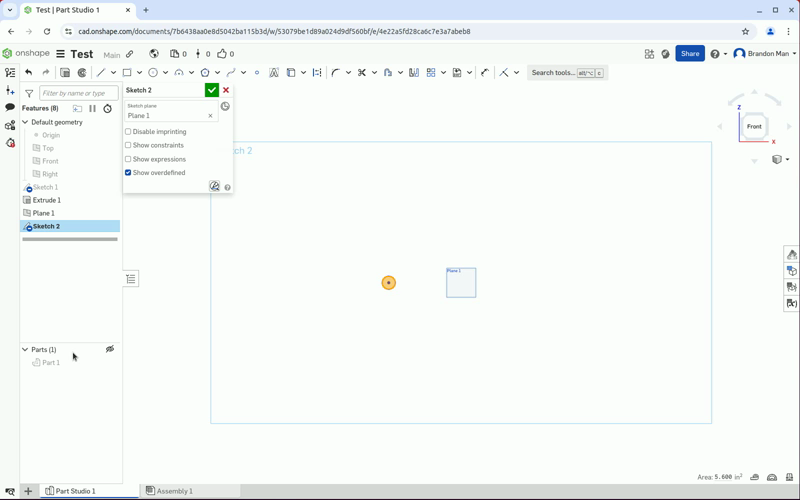
key(shift+e)
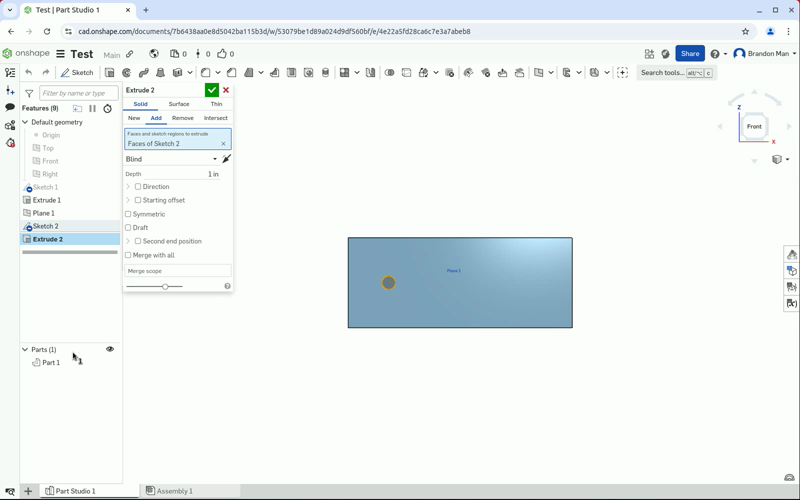
mouse_move(143, 106)
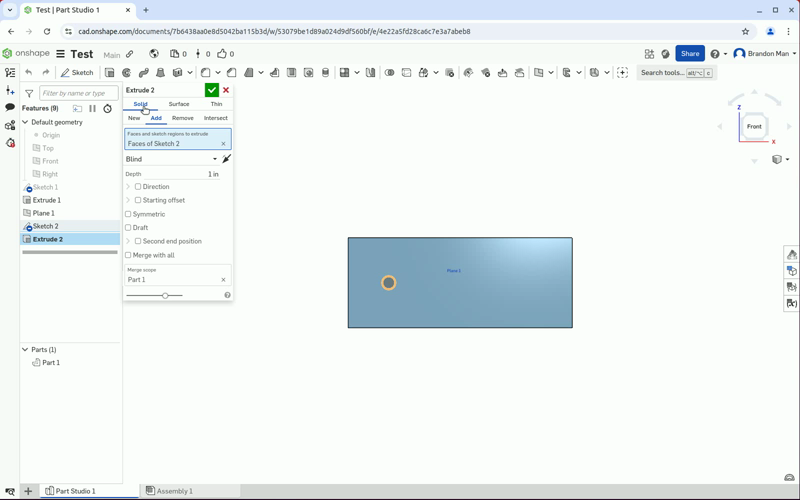
click(143, 106)
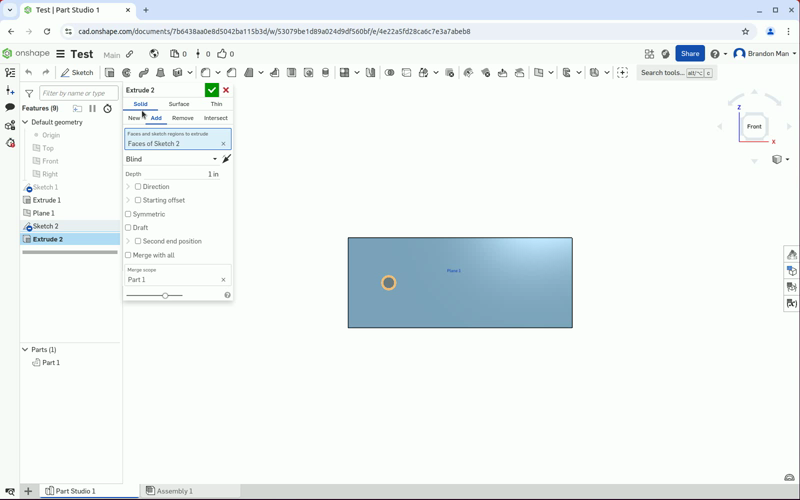
mouse_move(137, 120)
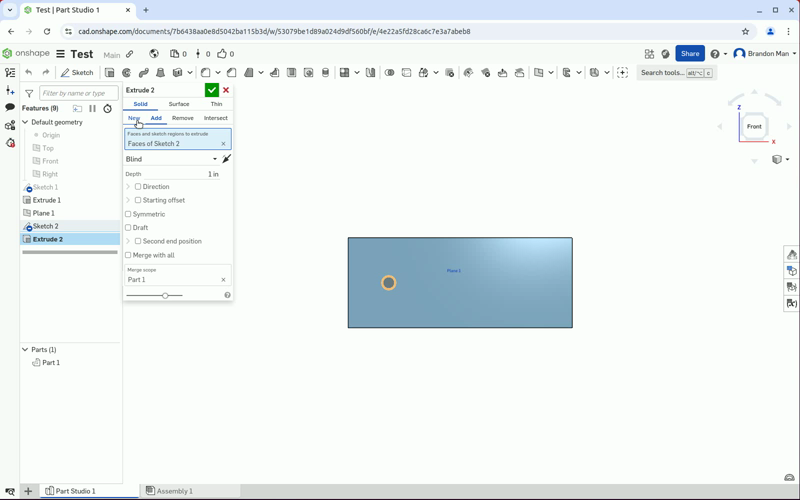
click(137, 120)
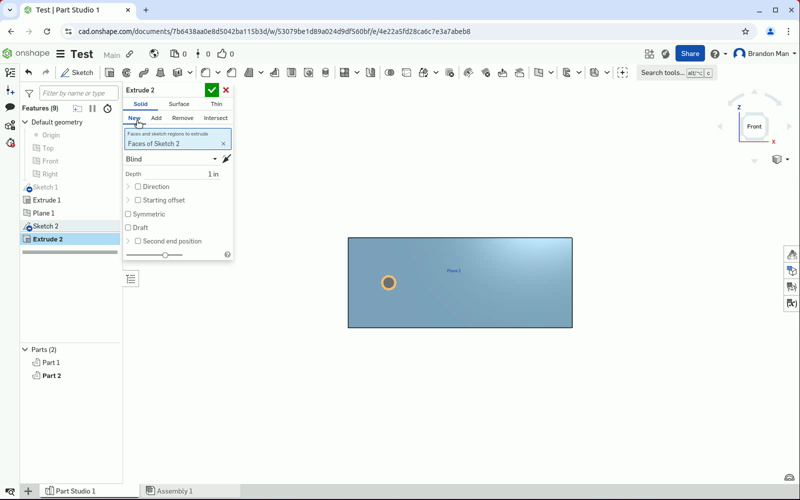
key(tab, 4)
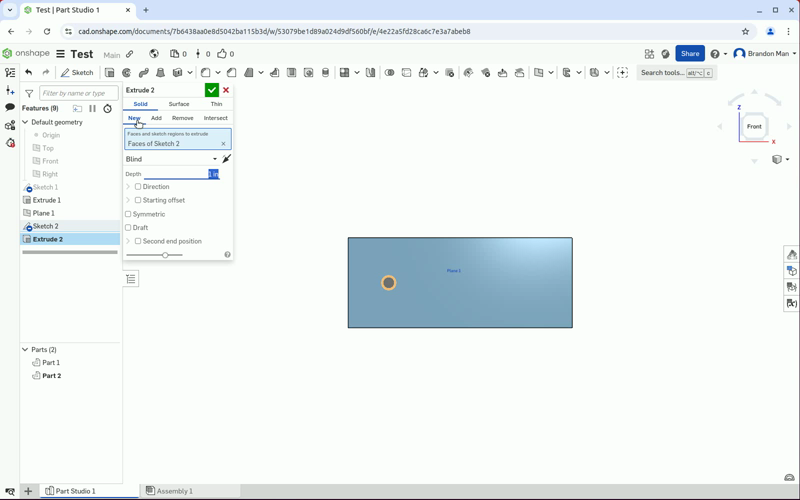
text(4.574)
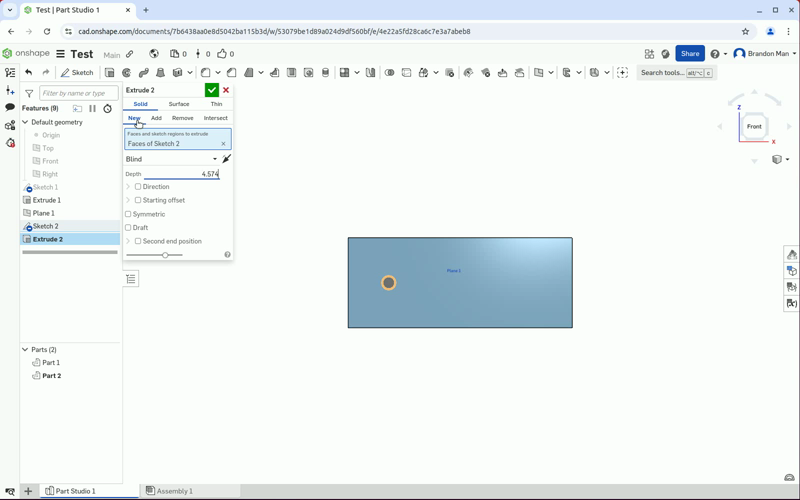
key(enter)
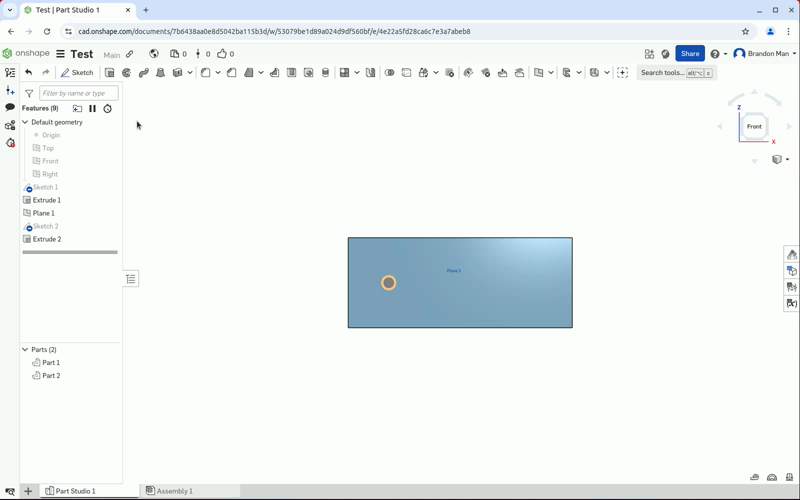
key(shift+h)
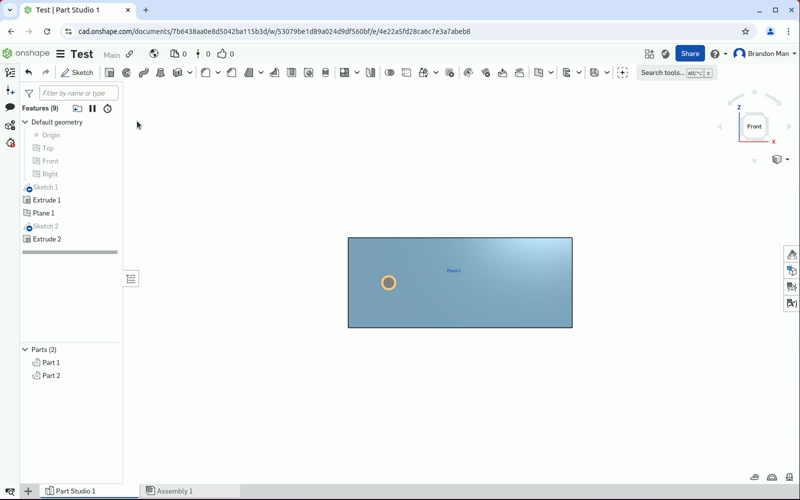
key(shift+h)
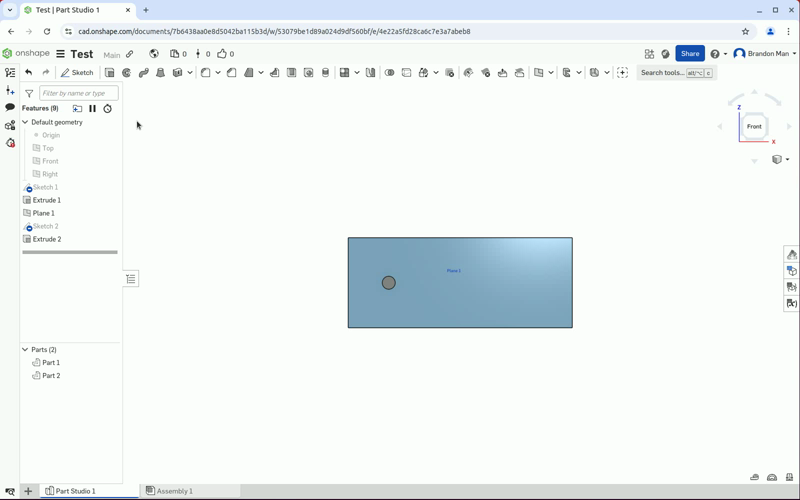
mouse_move(73, 189)
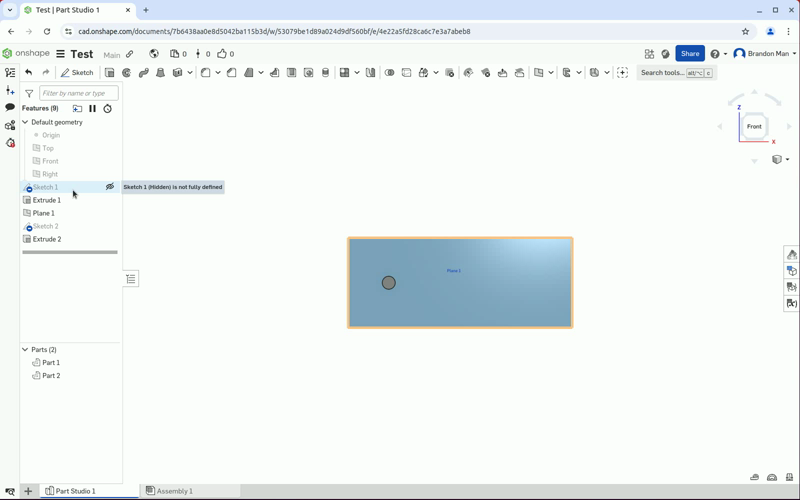
click(73, 189)
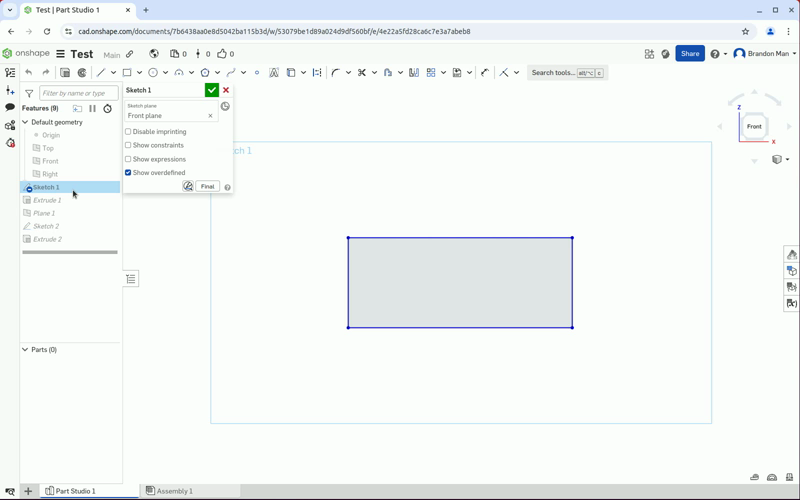
mouse_move(229, 92)
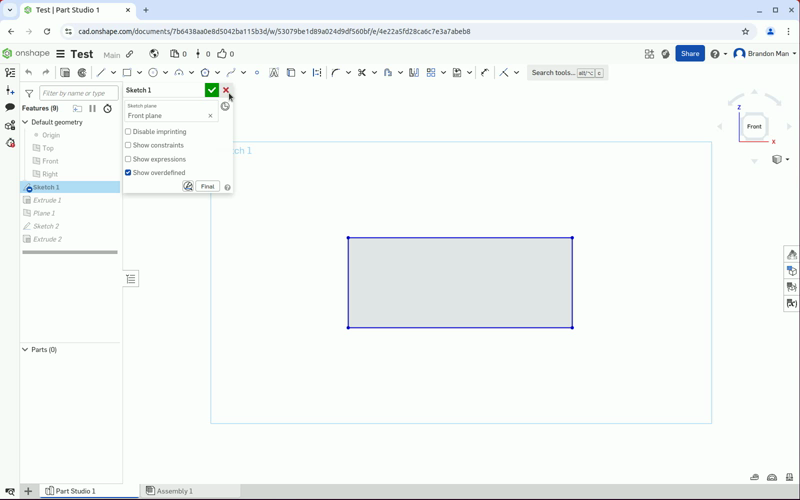
click(229, 92)
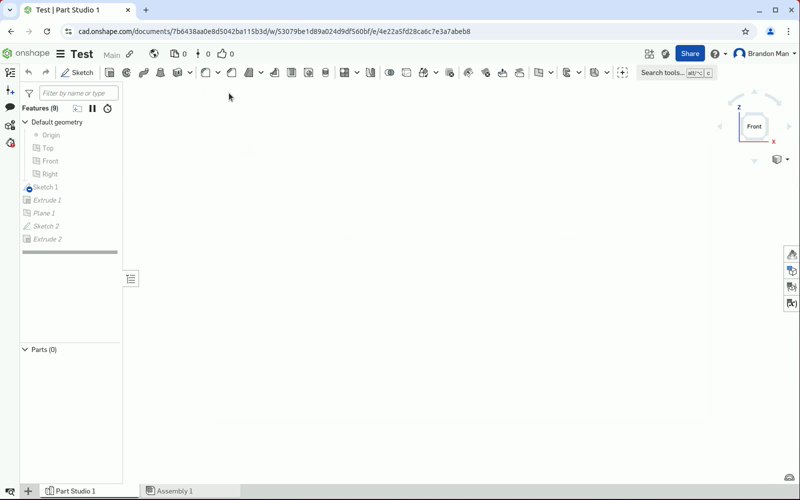
key(shift+s)
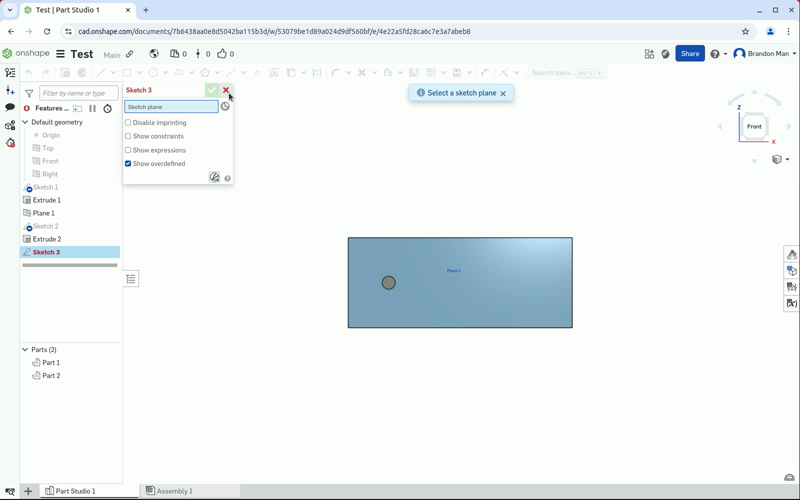
mouse_move(73, 215)
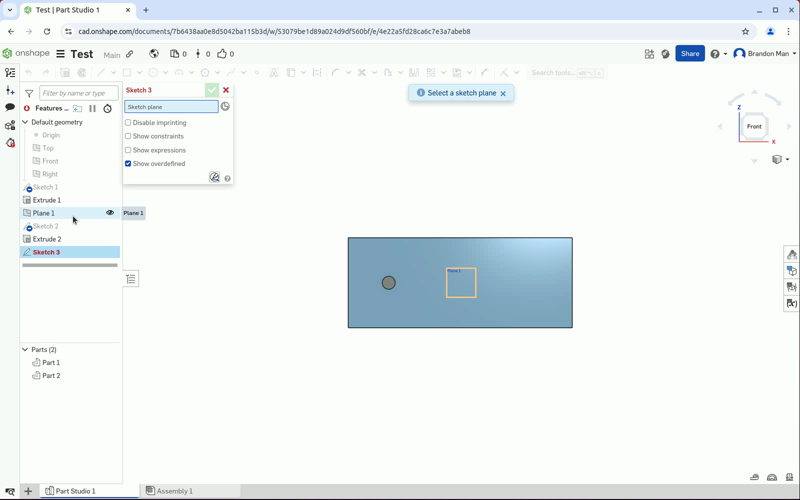
click(73, 215)
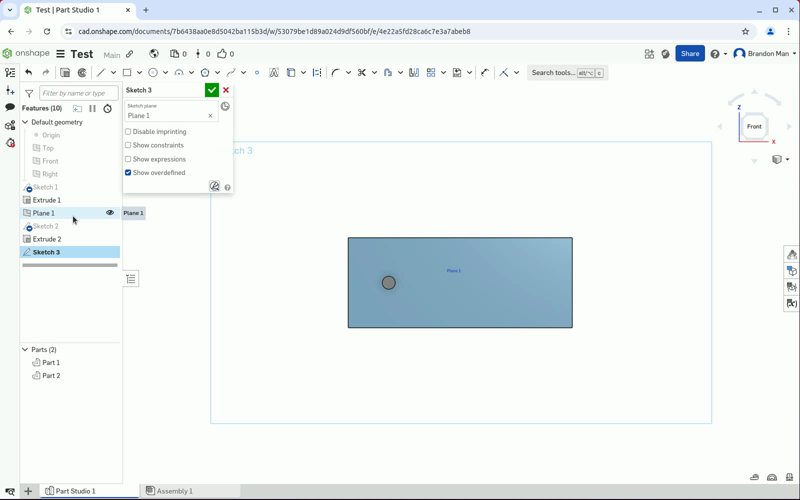
mouse_move(73, 352)
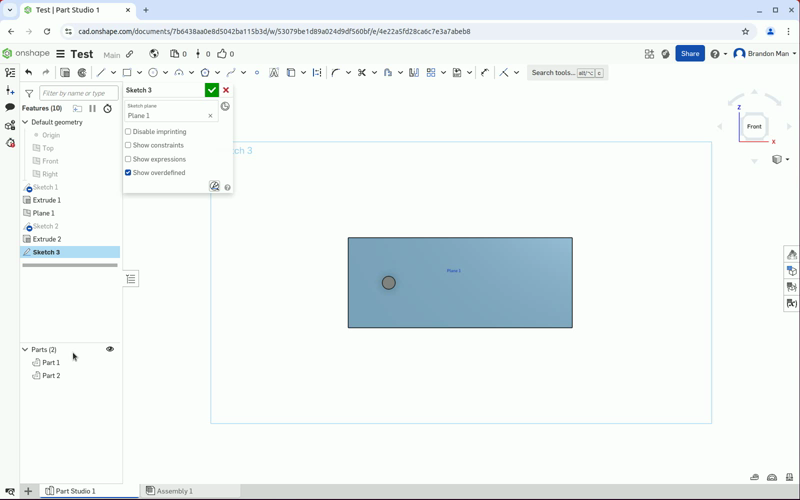
key(y)
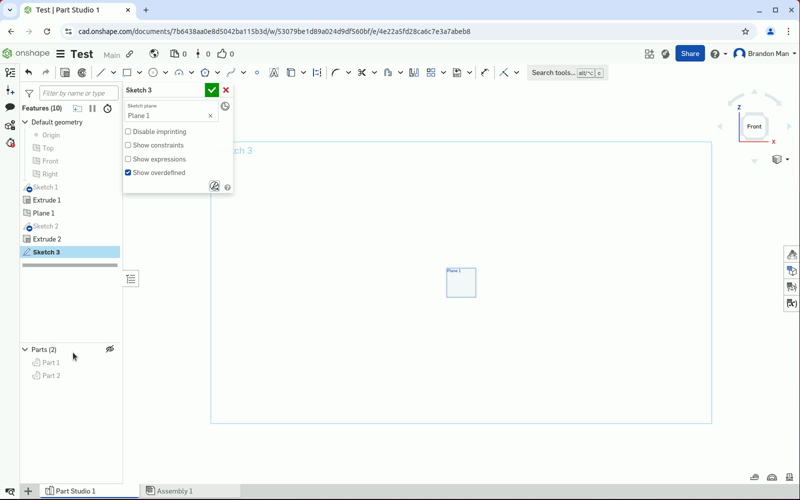
key(c)
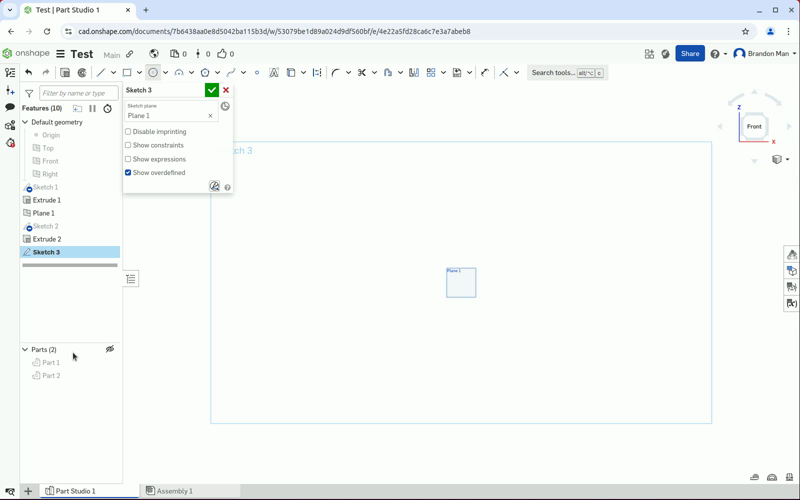
key_down(shift)
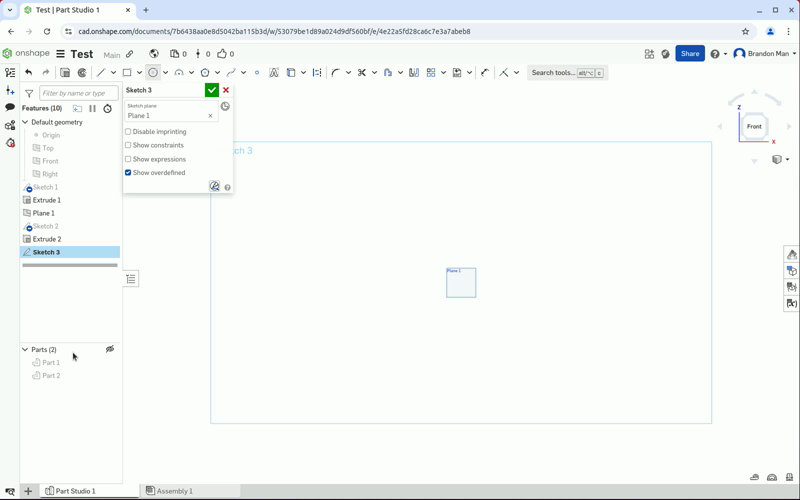
mouse_move(440, 282)
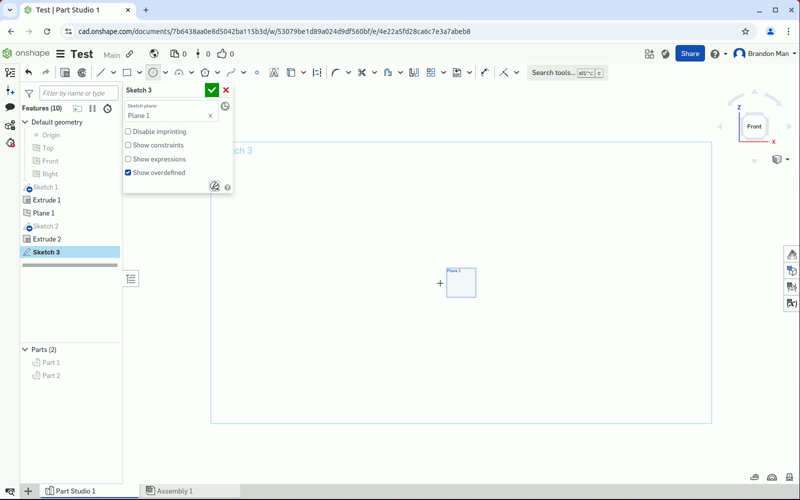
click(440, 282)
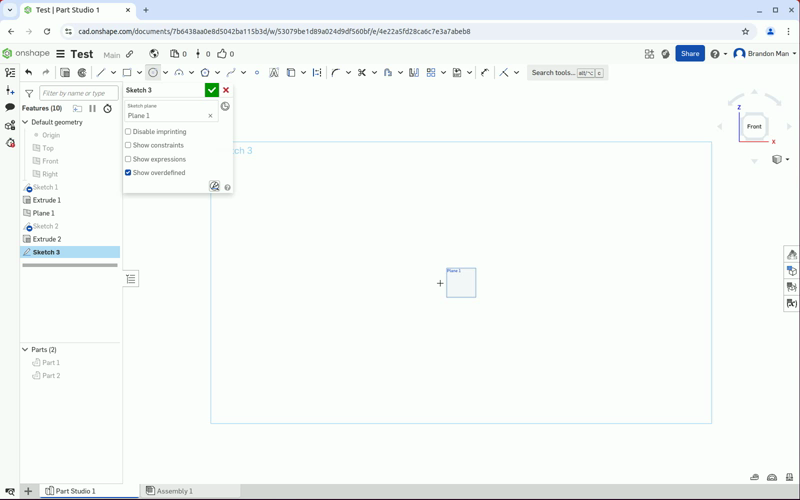
key_up(shift)
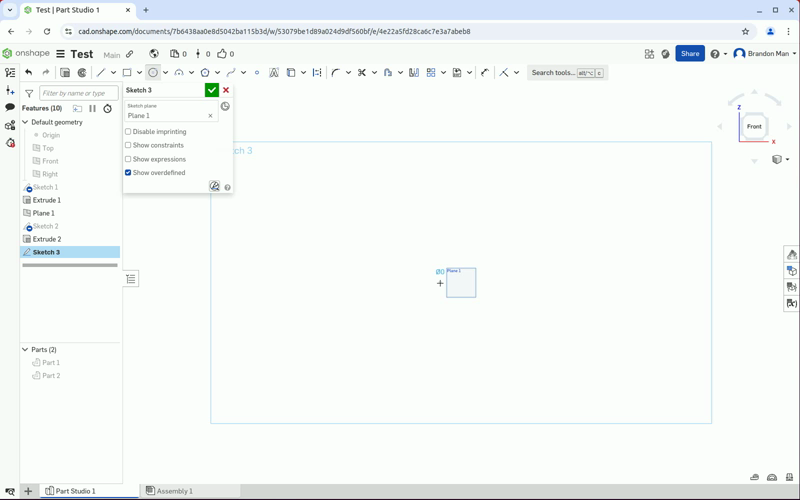
mouse_move(446, 282)
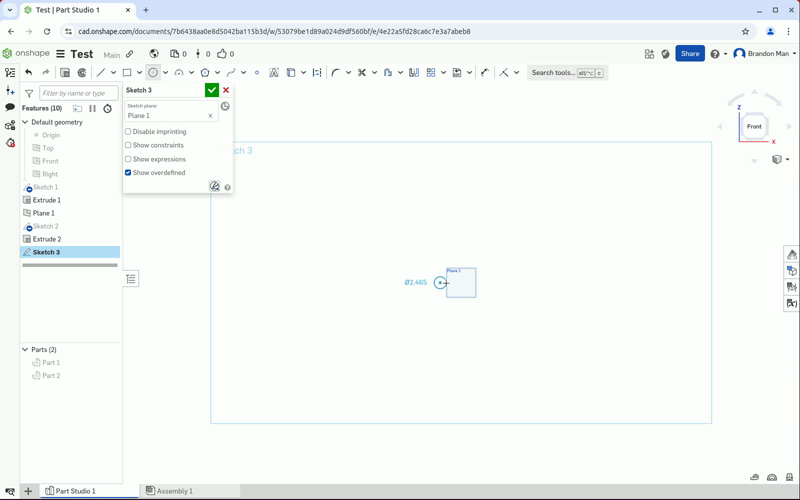
click(446, 282)
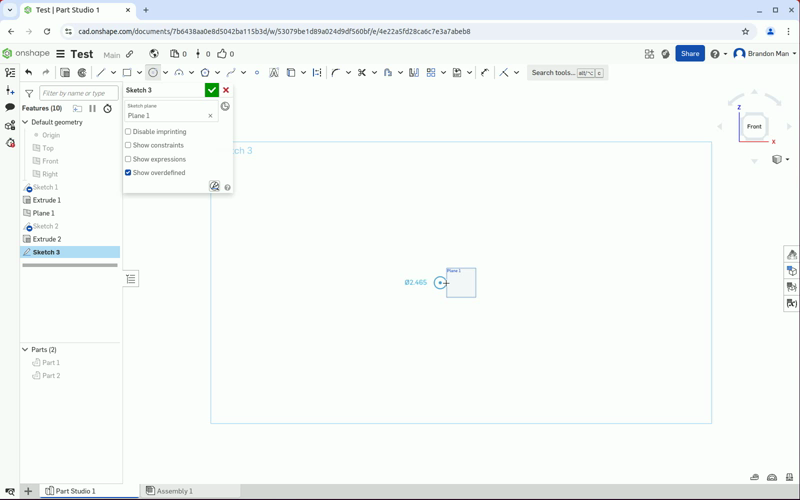
key(esc)
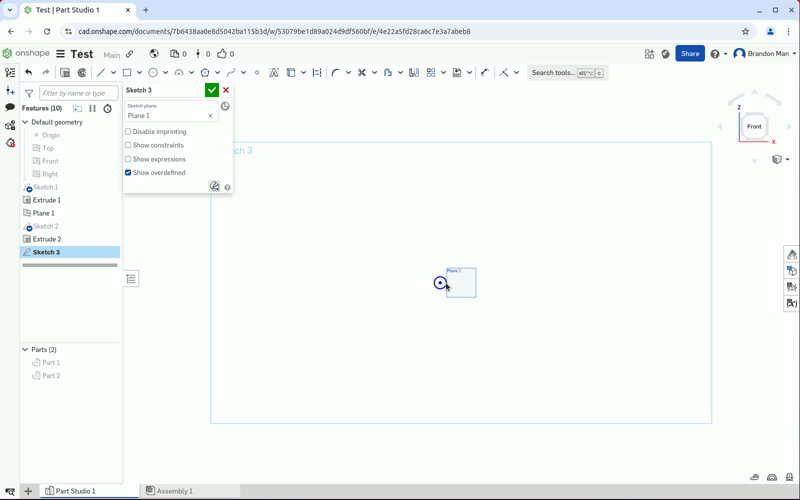
mouse_move(438, 288)
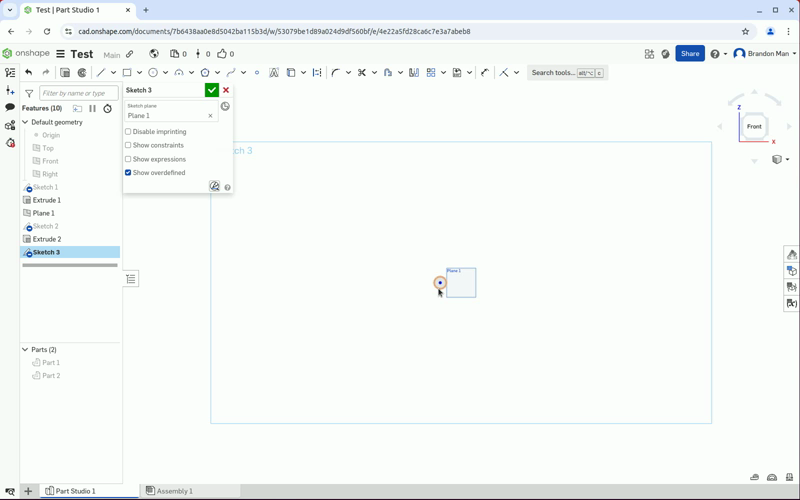
scroll(6)
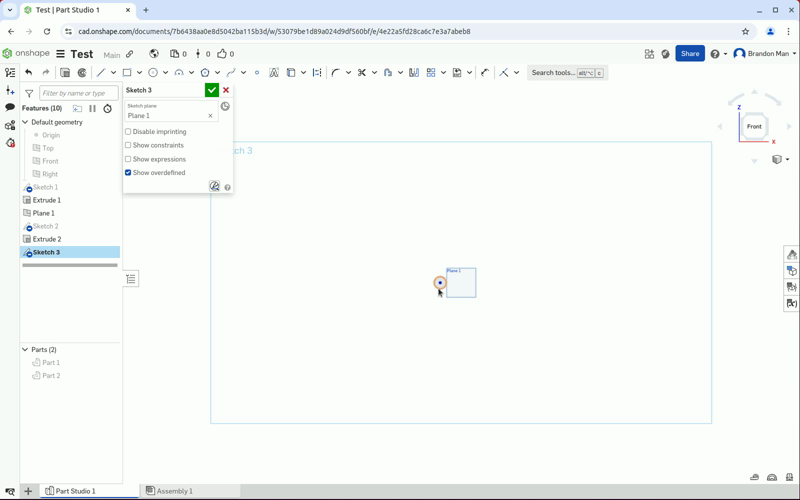
scroll(6)
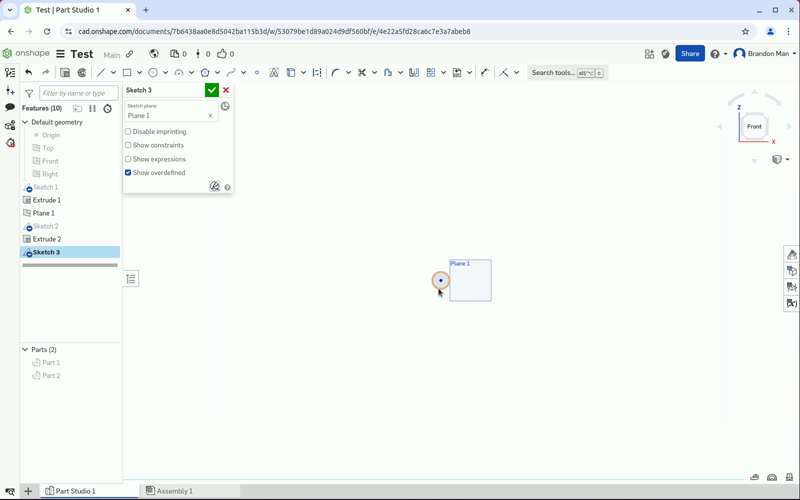
scroll(6)
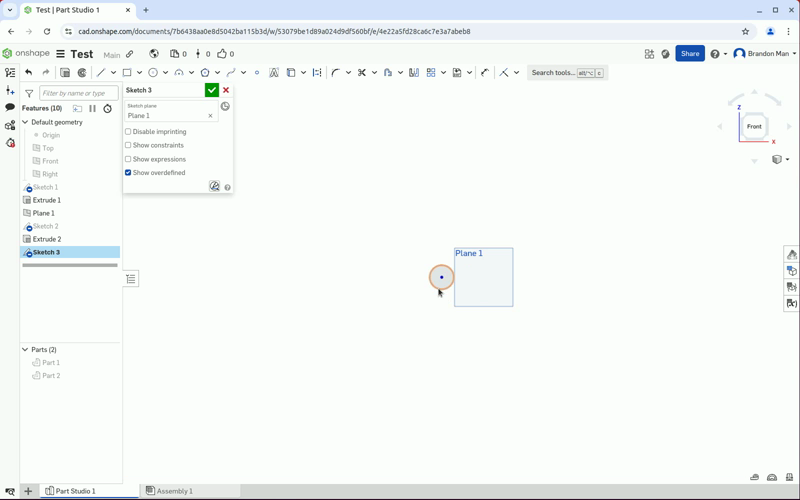
scroll(6)
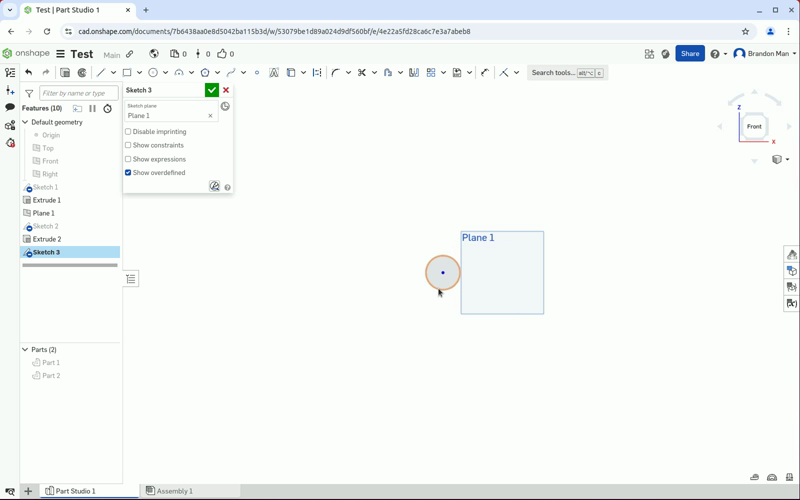
scroll(6)
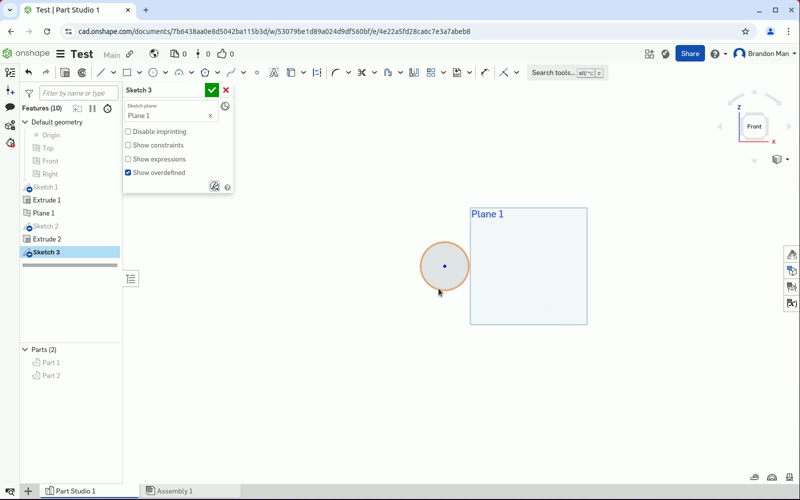
scroll(6)
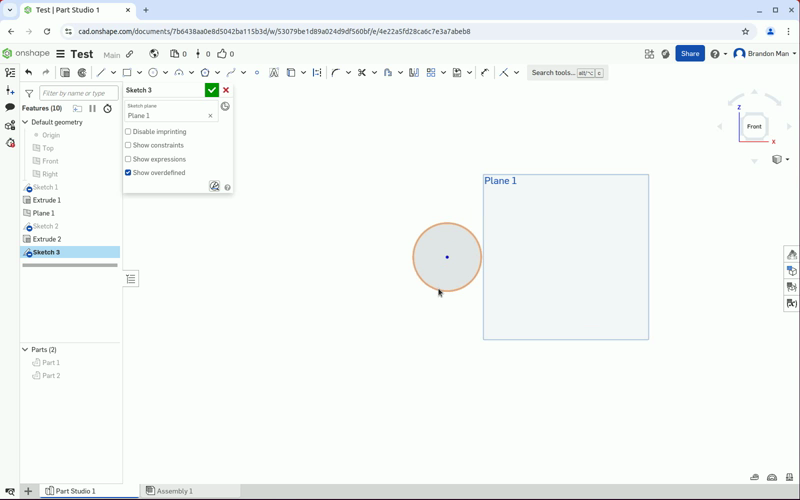
scroll(6)
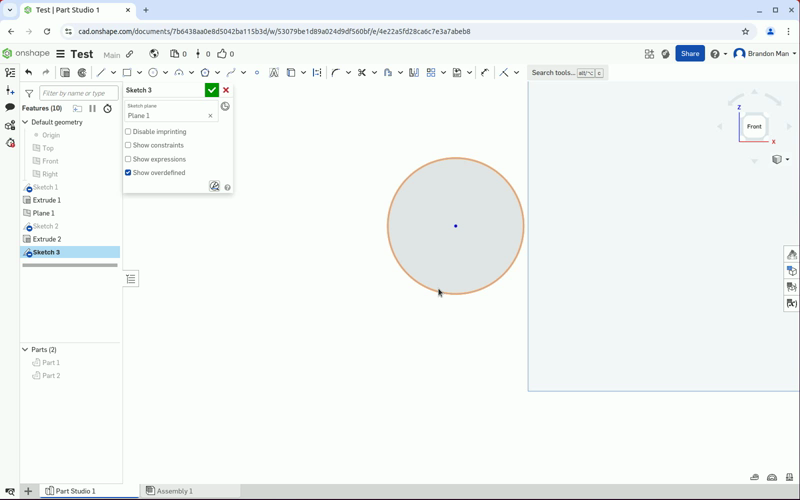
click(438, 288)
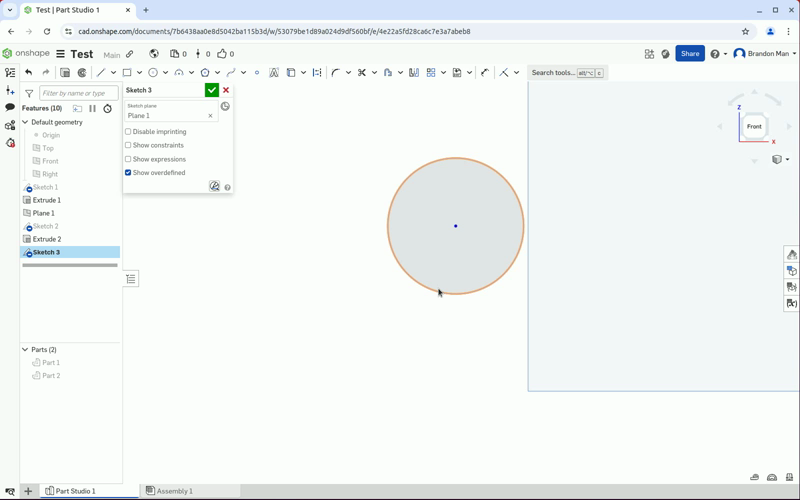
scroll(-6)
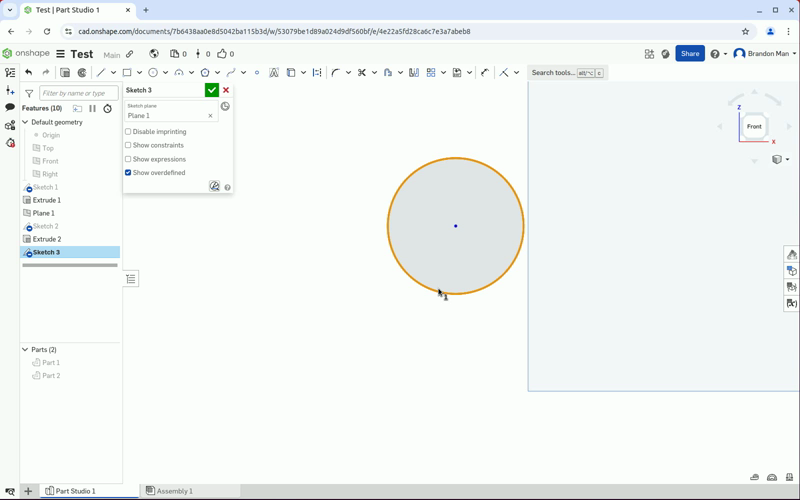
scroll(-6)
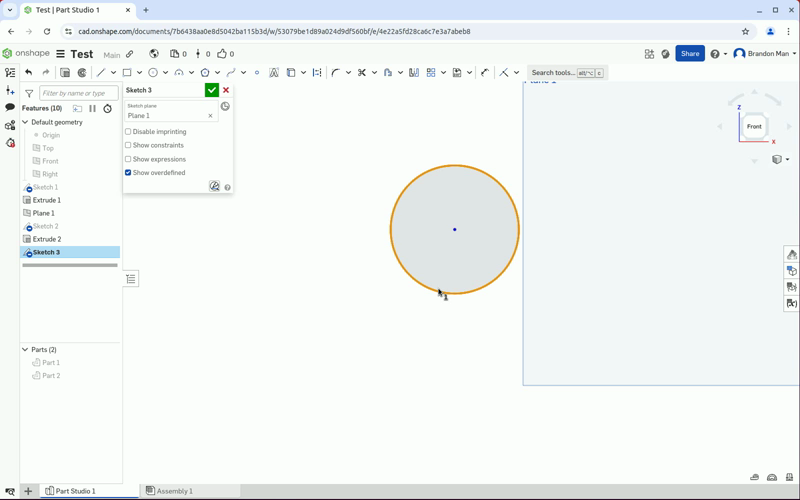
scroll(-6)
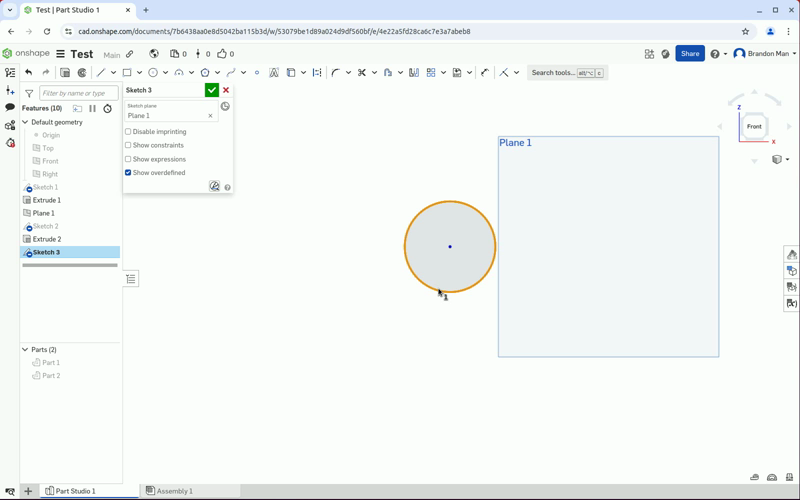
scroll(-6)
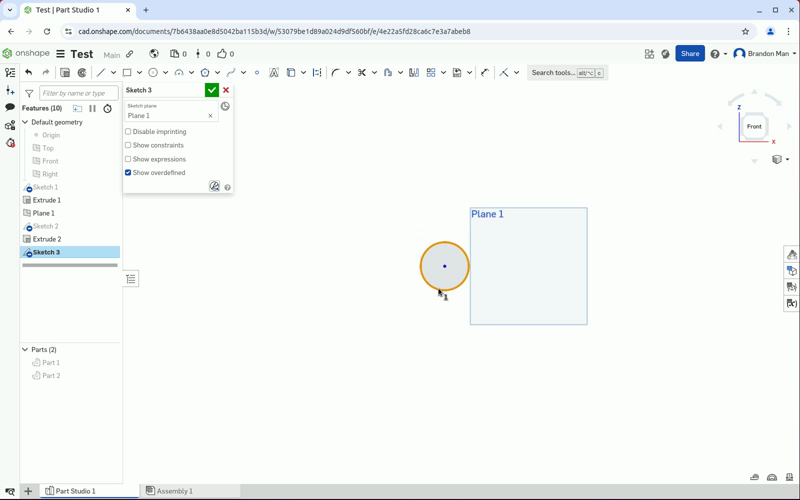
scroll(-6)
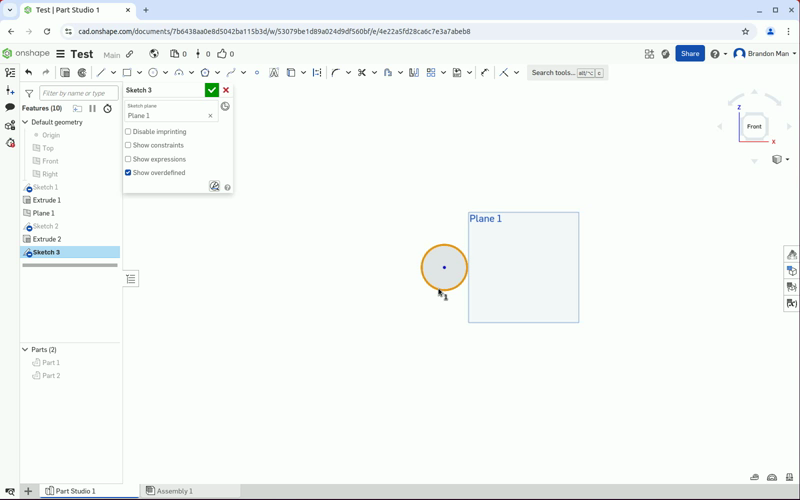
scroll(-6)
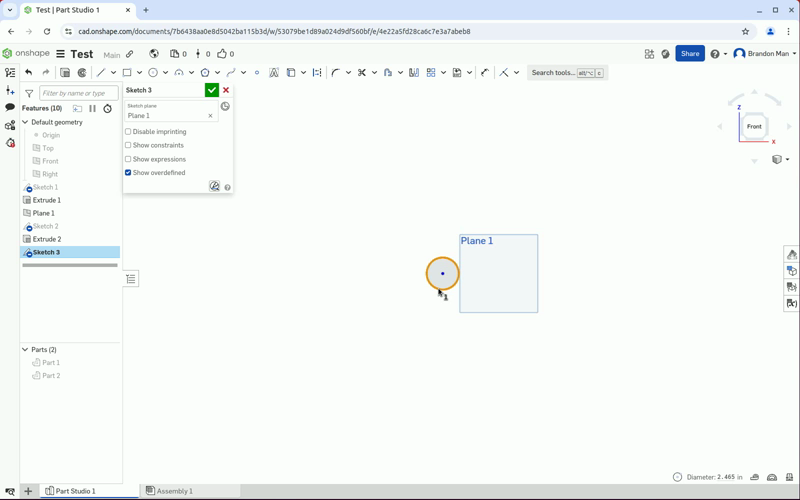
scroll(-6)
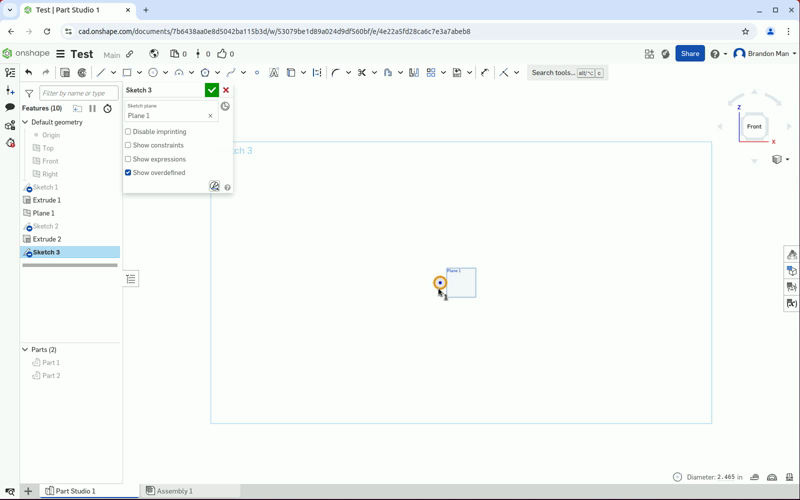
mouse_move(73, 352)
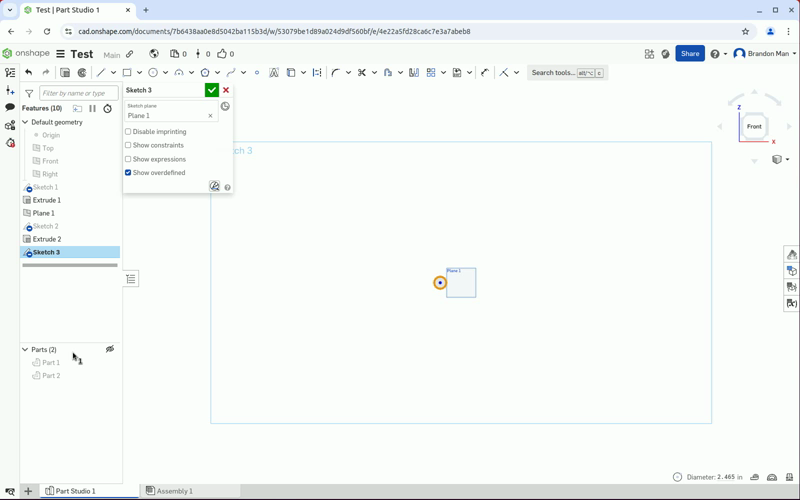
key(shift+y)
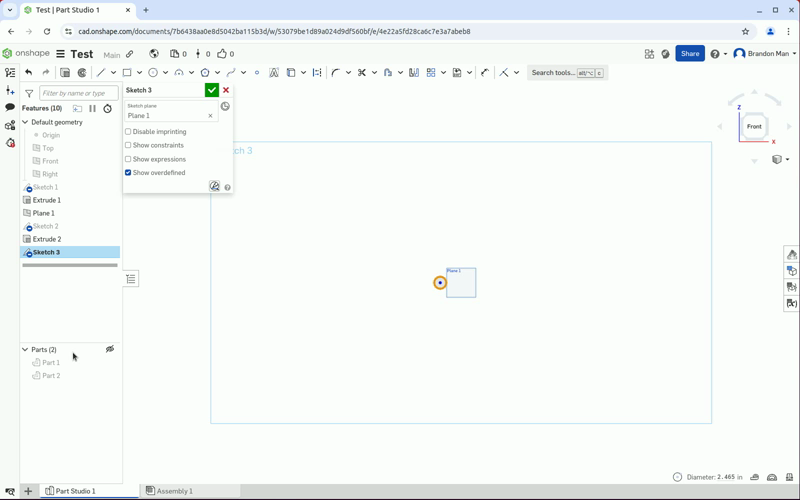
key(shift+e)
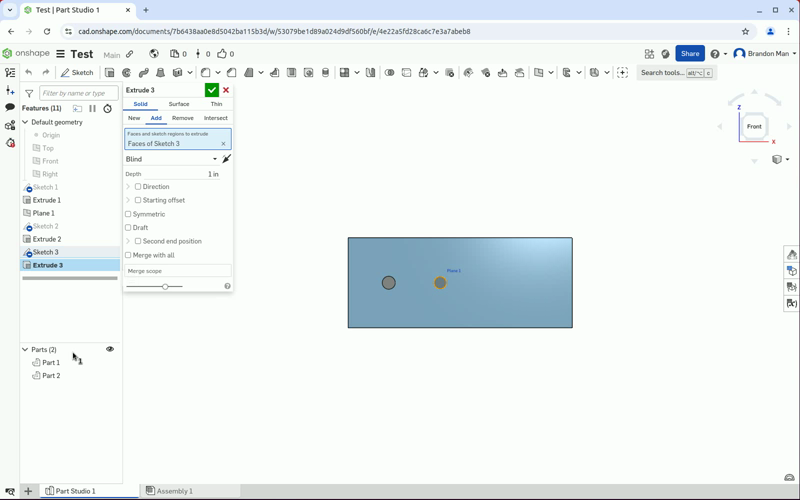
mouse_move(143, 106)
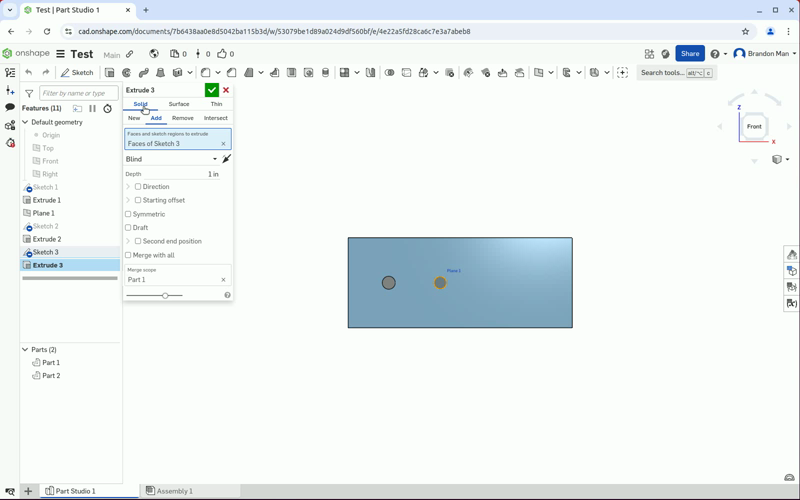
click(143, 106)
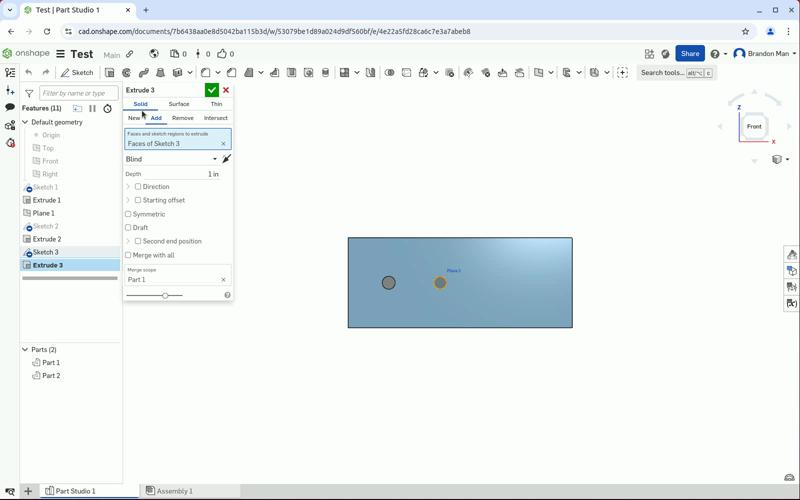
mouse_move(137, 120)
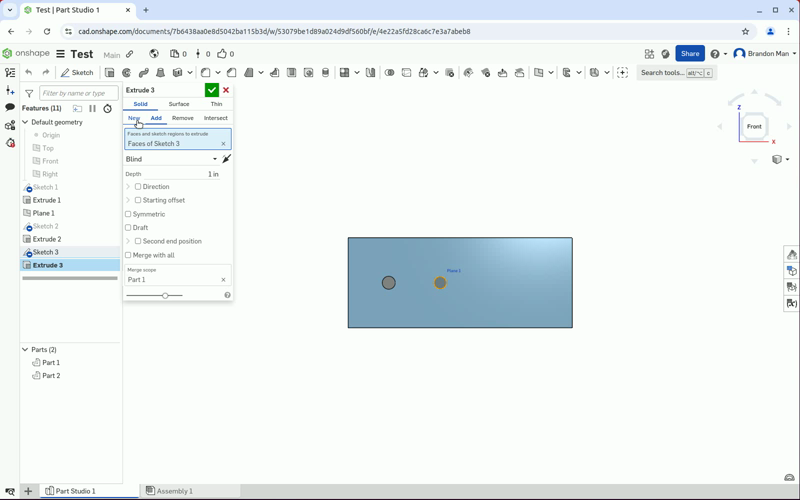
click(137, 120)
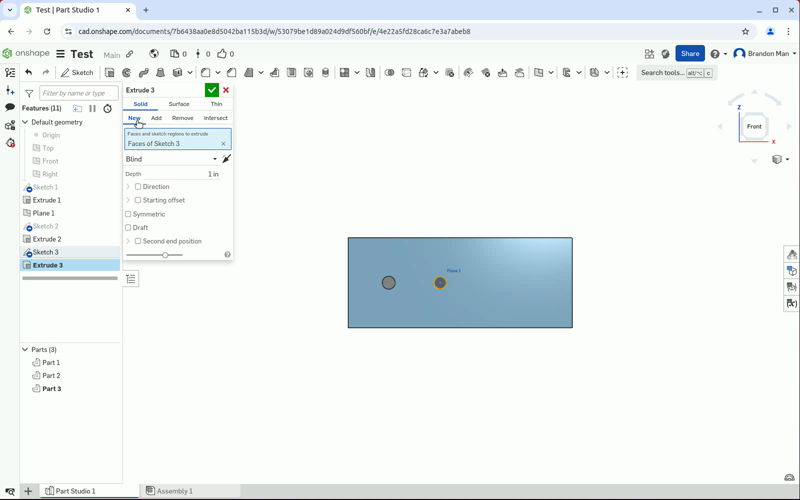
key(tab, 4)
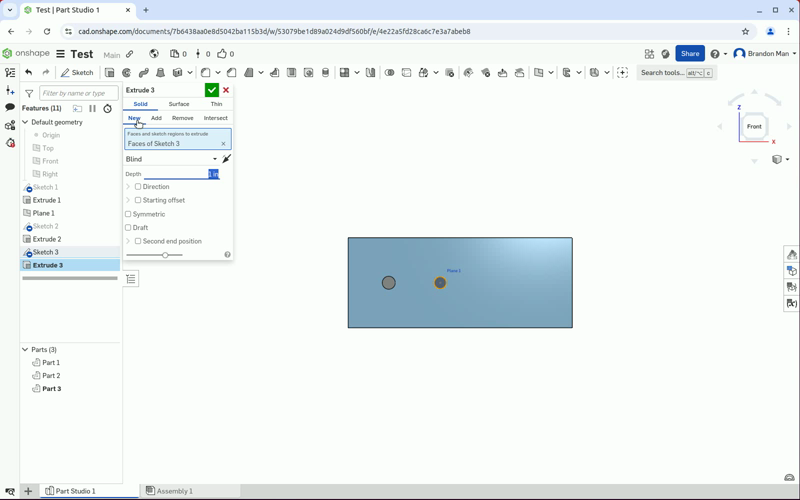
text(4.574)
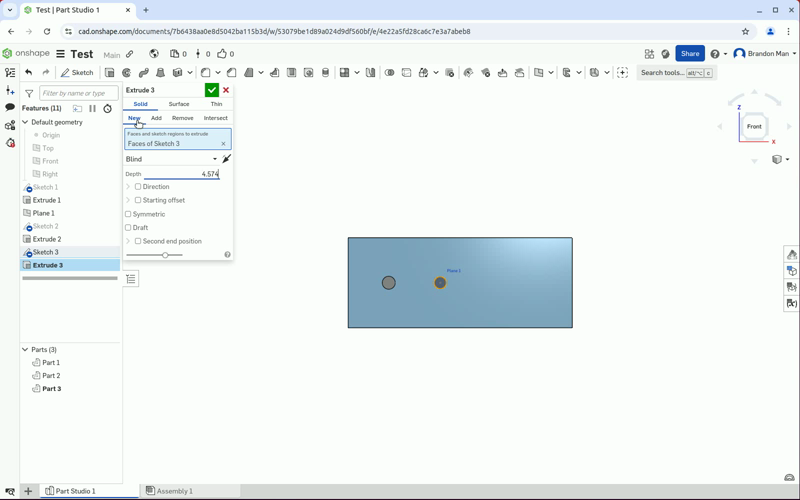
key(enter)
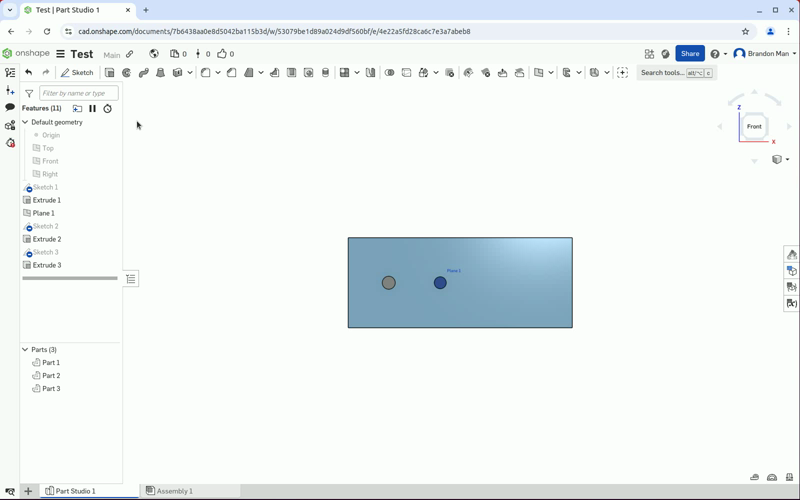
key(shift+h)
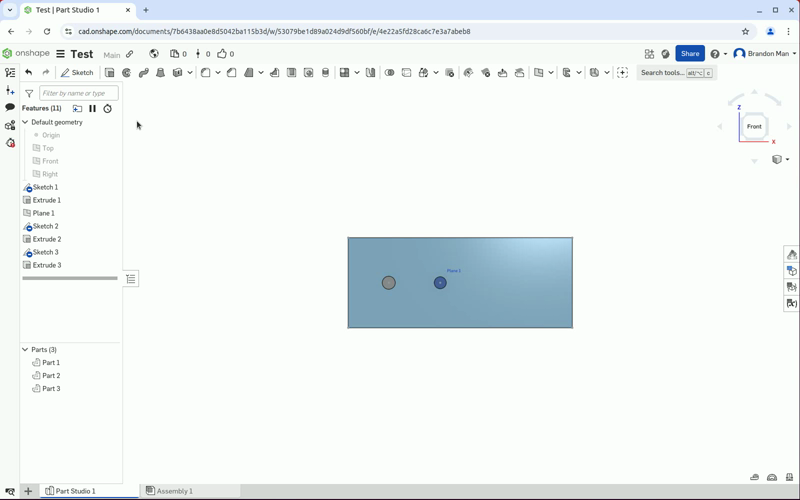
key(shift+h)
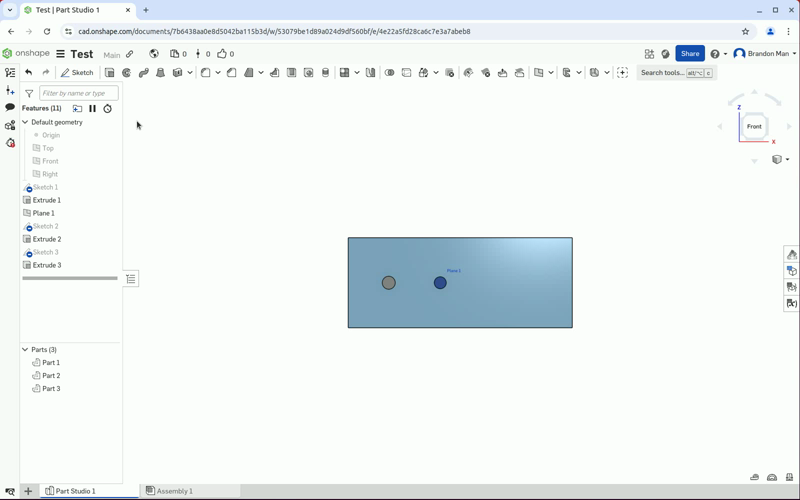
mouse_move(73, 189)
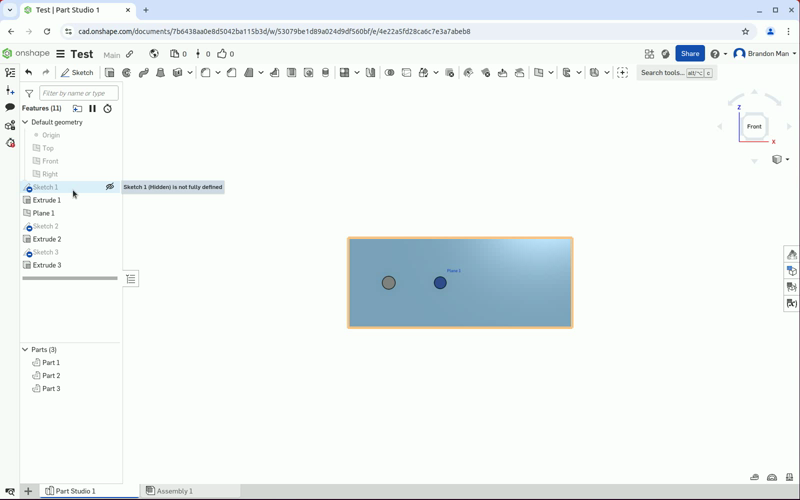
click(73, 189)
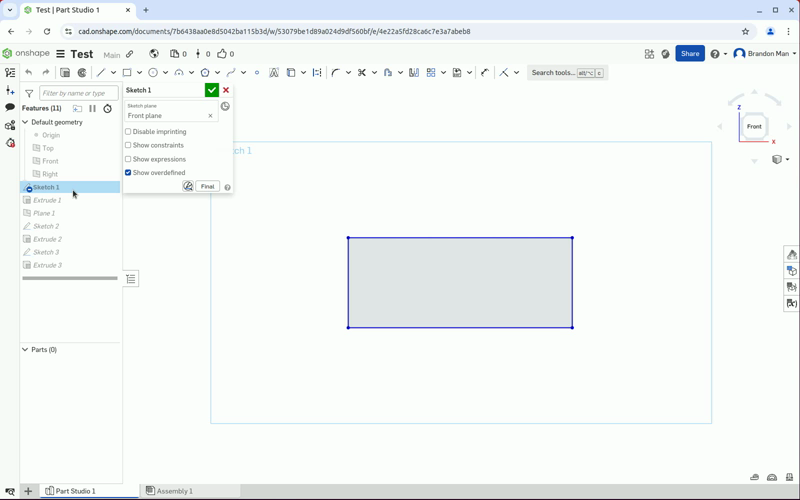
mouse_move(229, 92)
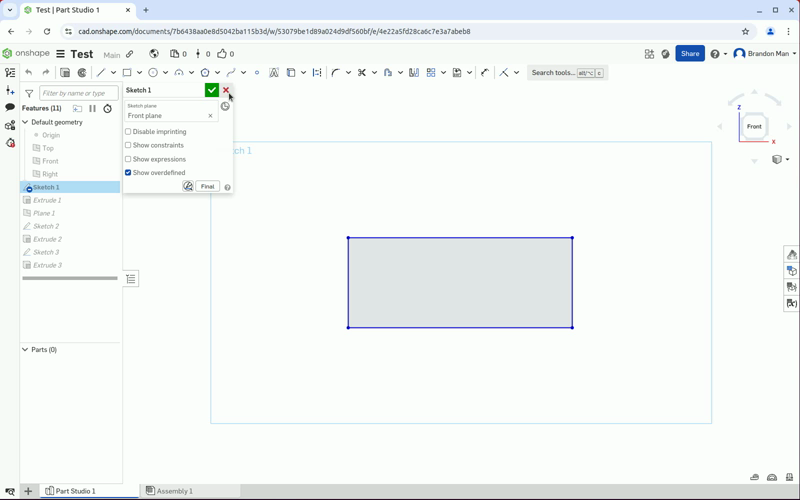
click(229, 92)
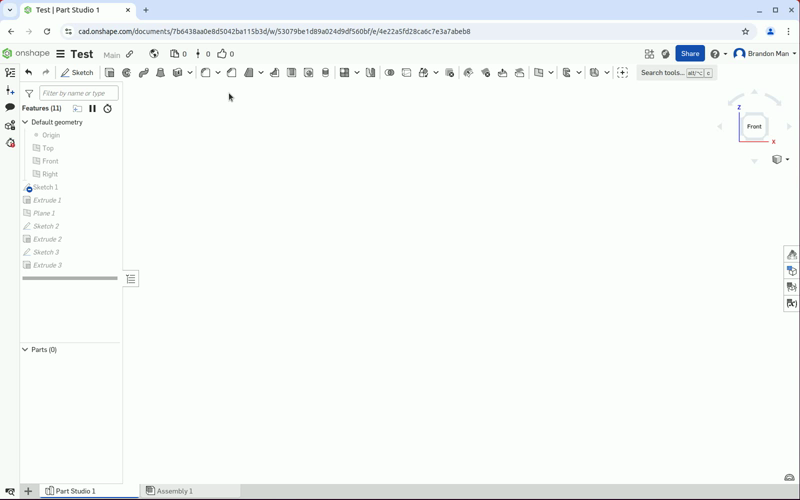
key(shift+s)
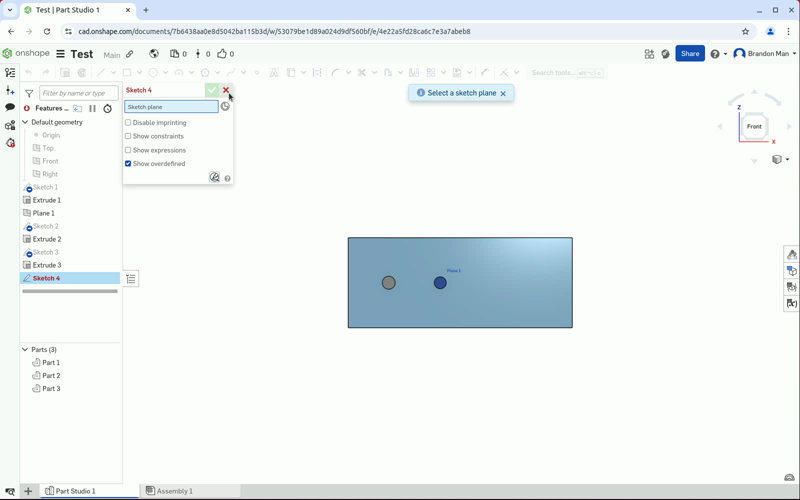
mouse_move(73, 215)
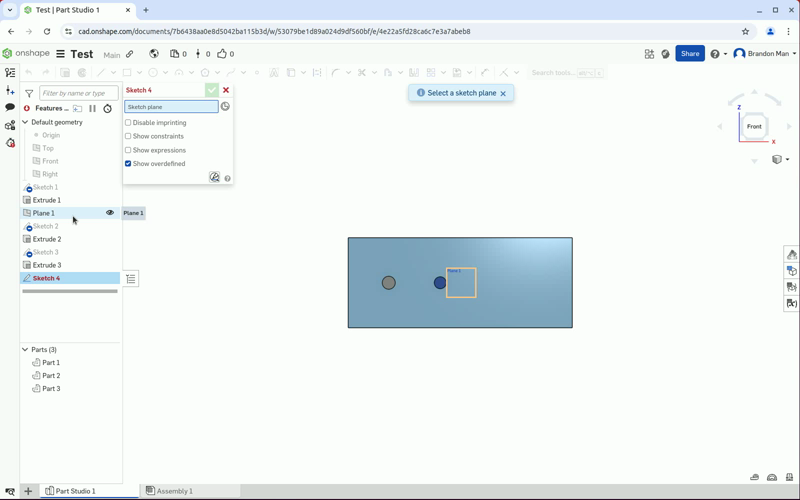
click(73, 215)
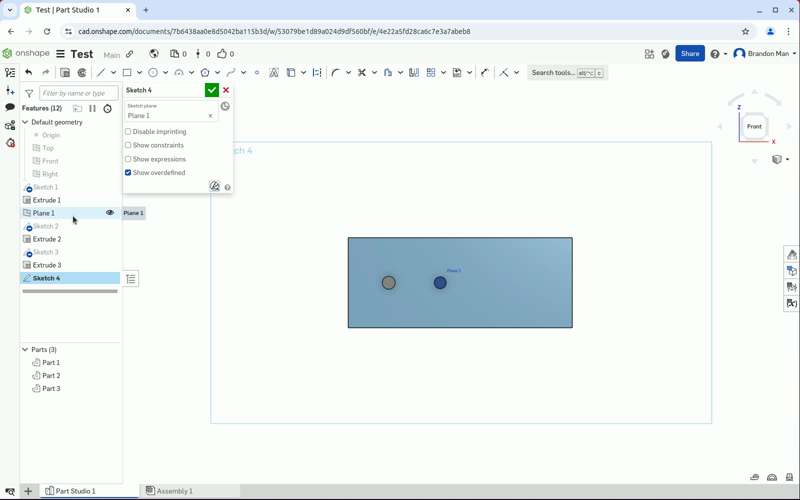
mouse_move(73, 352)
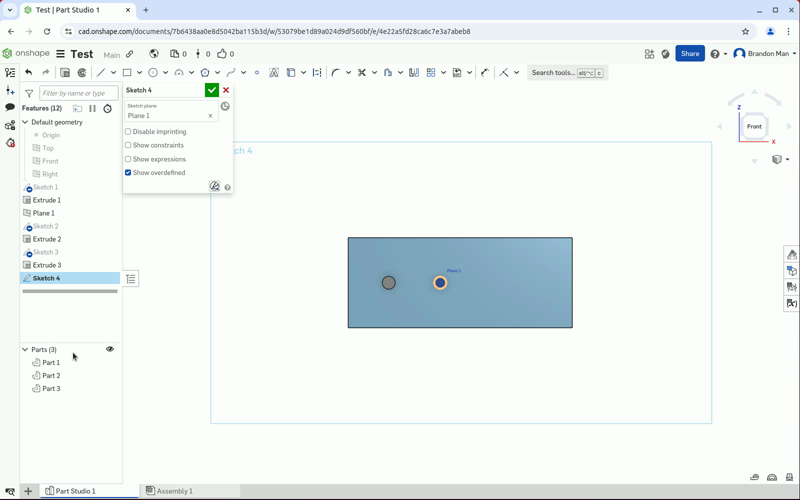
key(y)
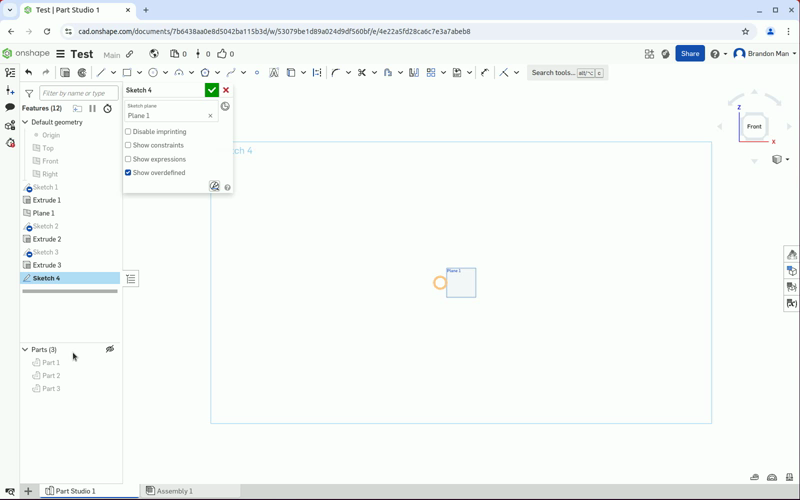
key(c)
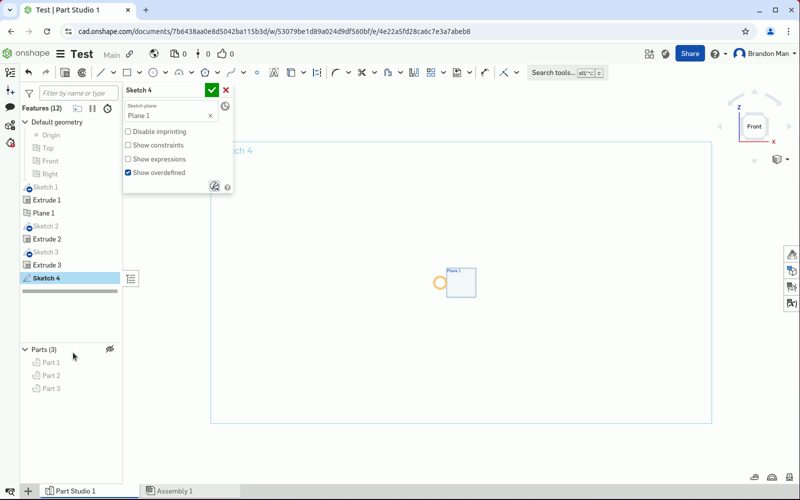
key_down(shift)
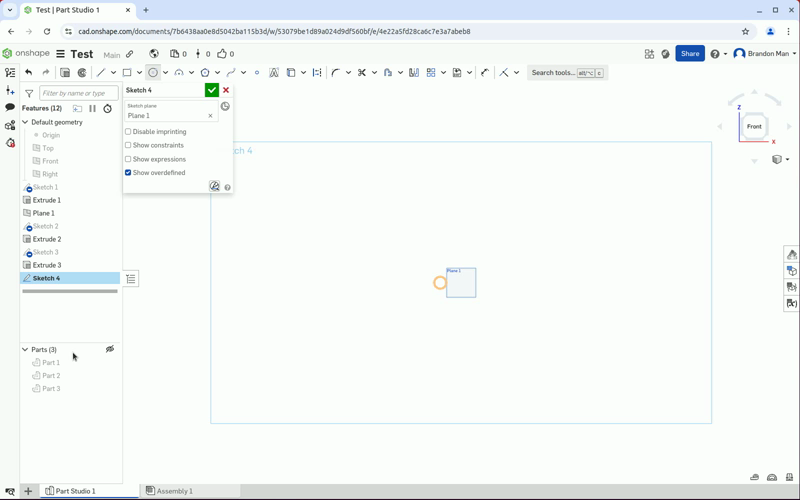
mouse_move(489, 282)
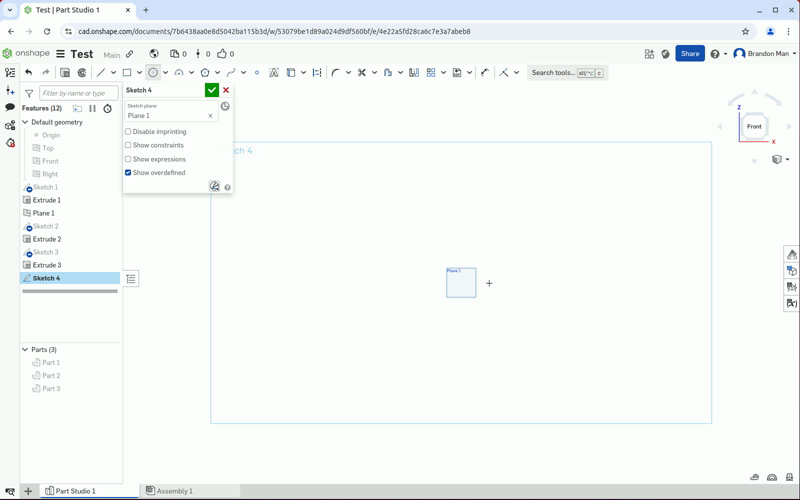
click(489, 282)
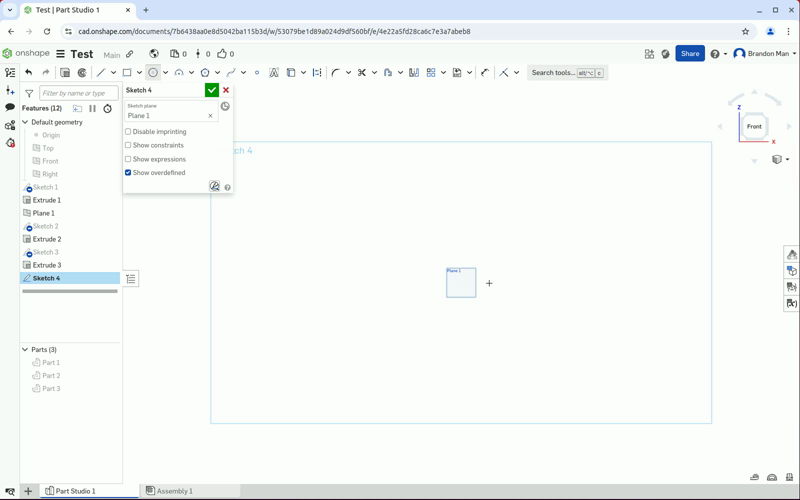
key_up(shift)
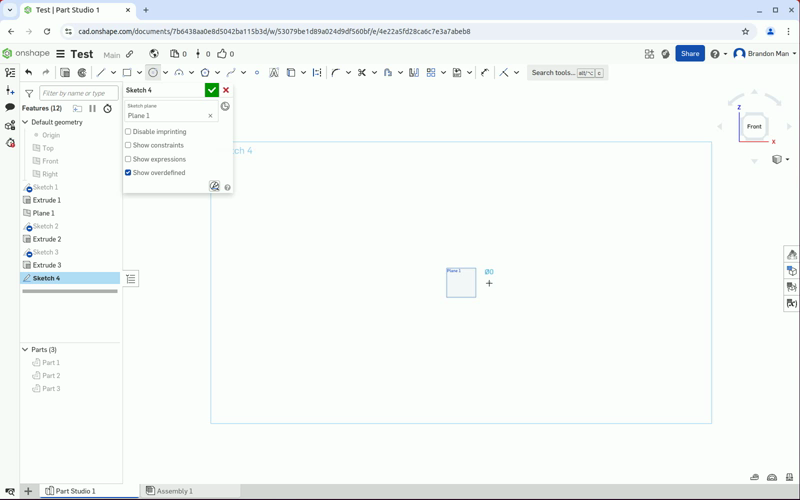
mouse_move(495, 282)
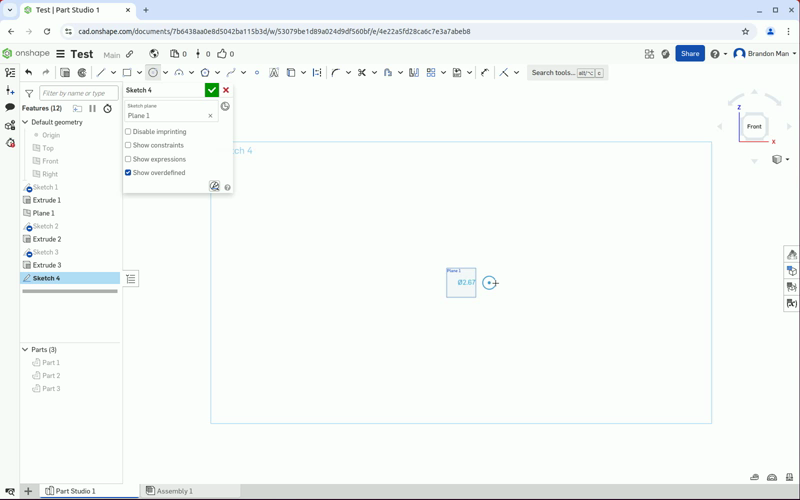
click(495, 282)
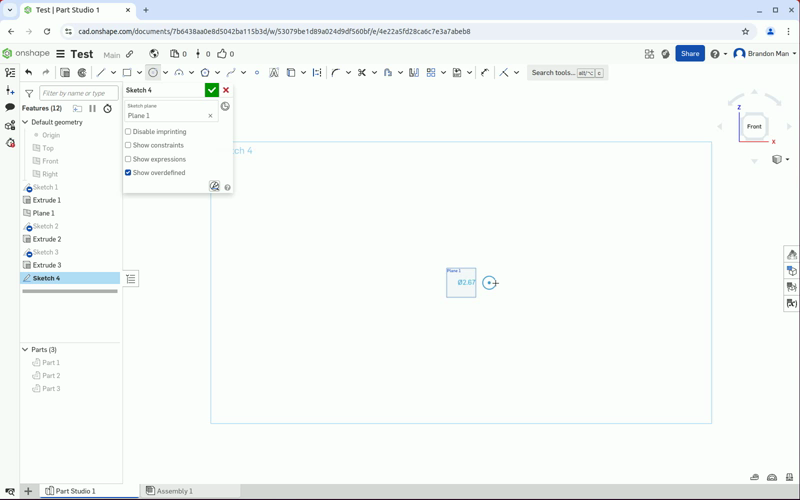
key(esc)
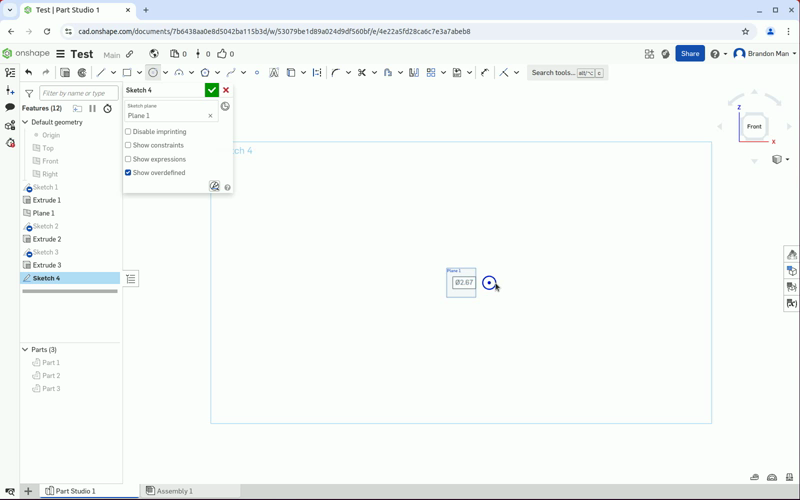
mouse_move(484, 286)
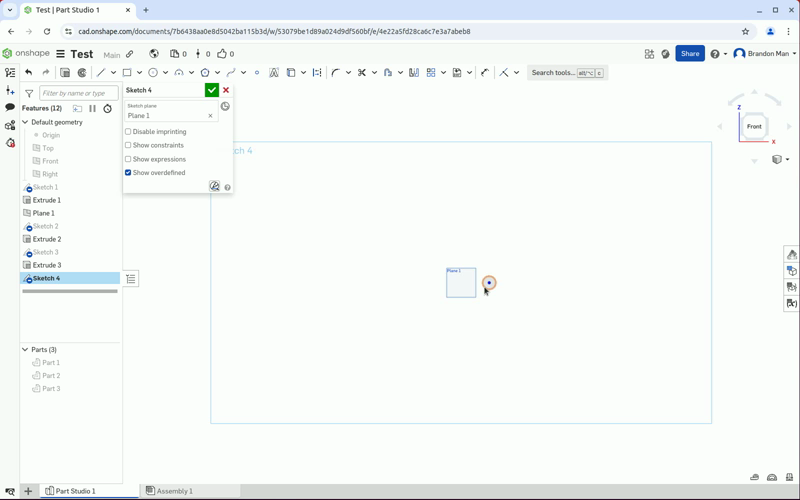
scroll(6)
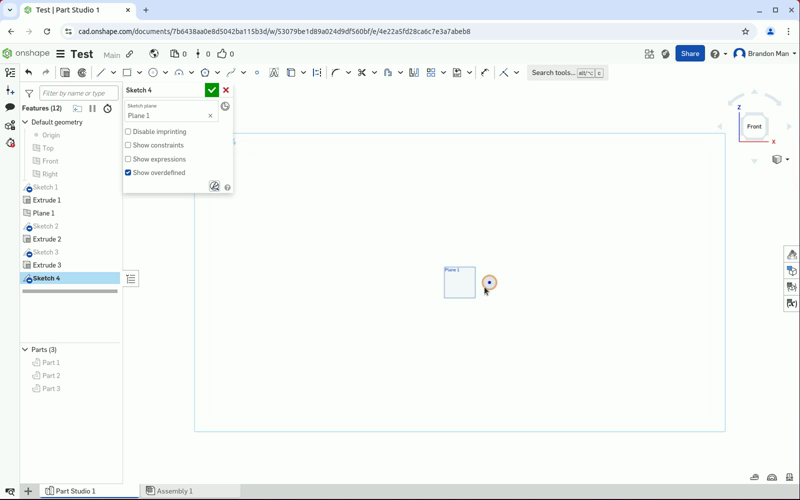
scroll(6)
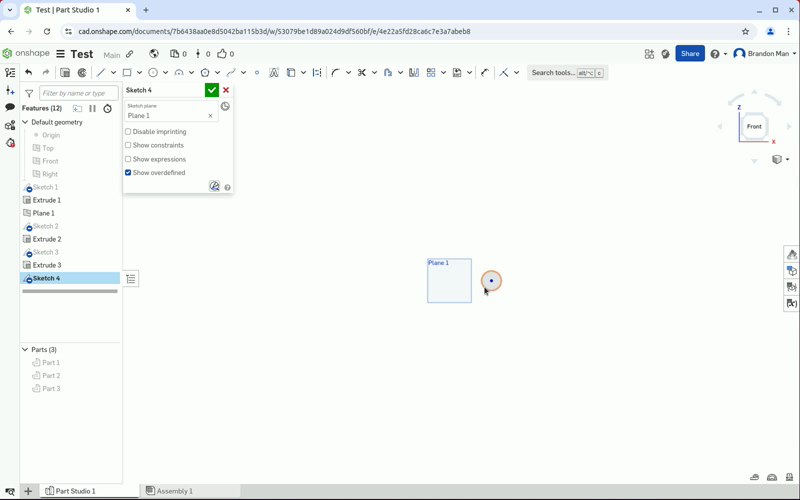
scroll(6)
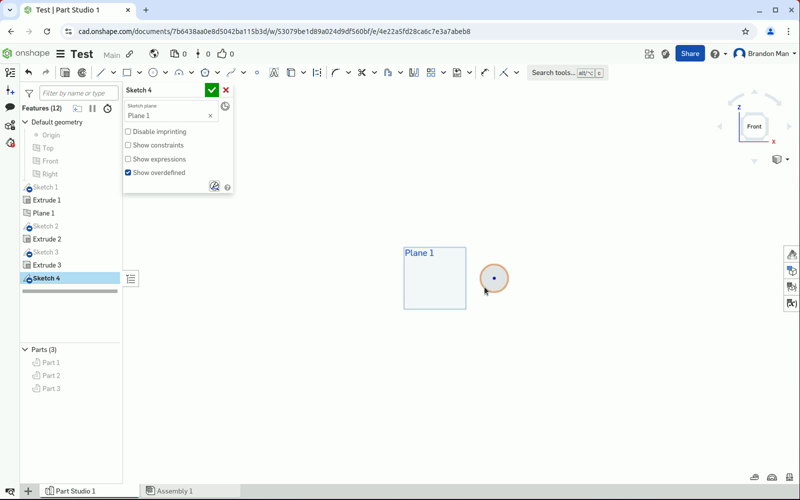
scroll(6)
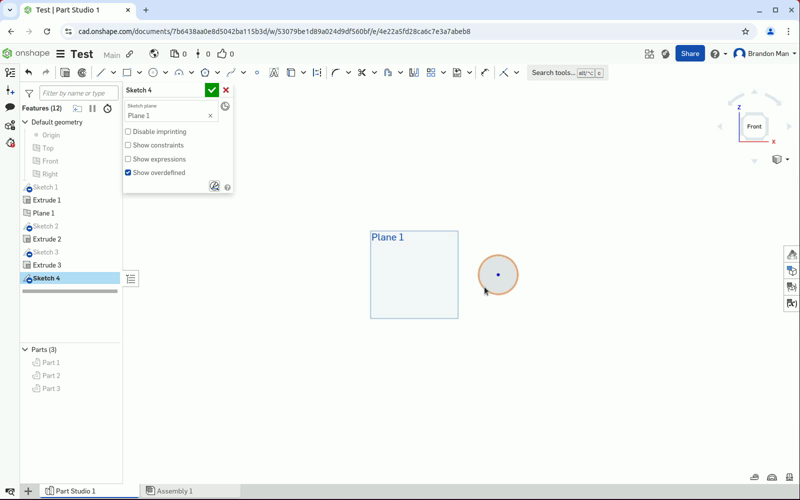
scroll(6)
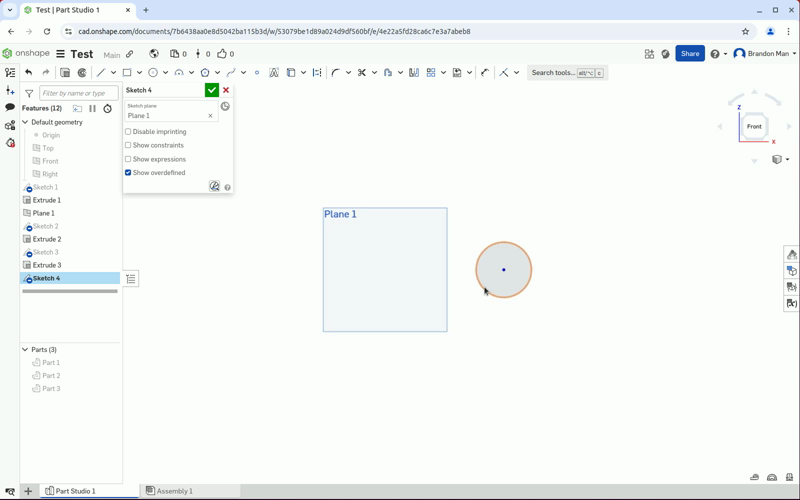
scroll(6)
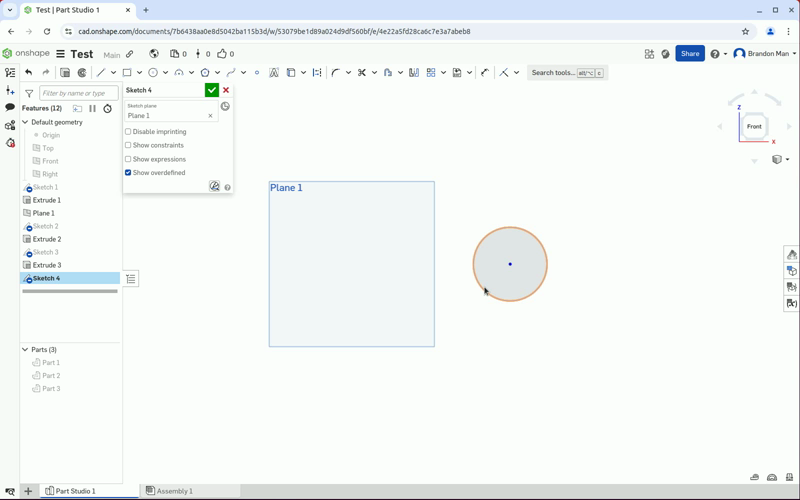
scroll(6)
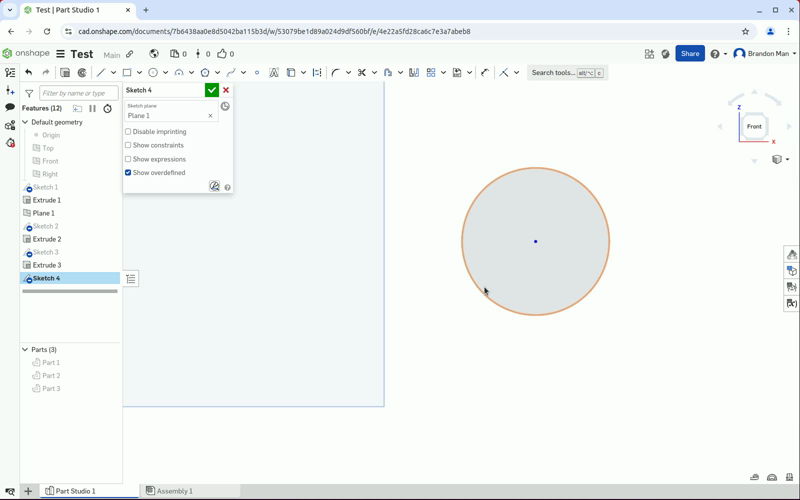
click(484, 286)
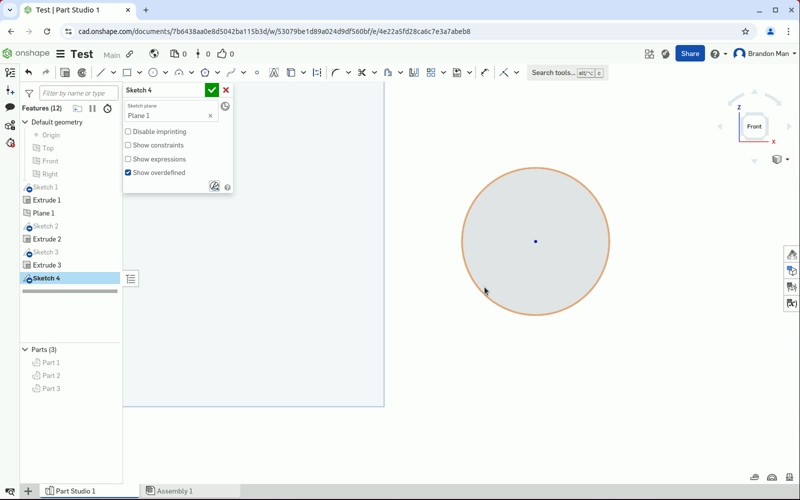
scroll(-6)
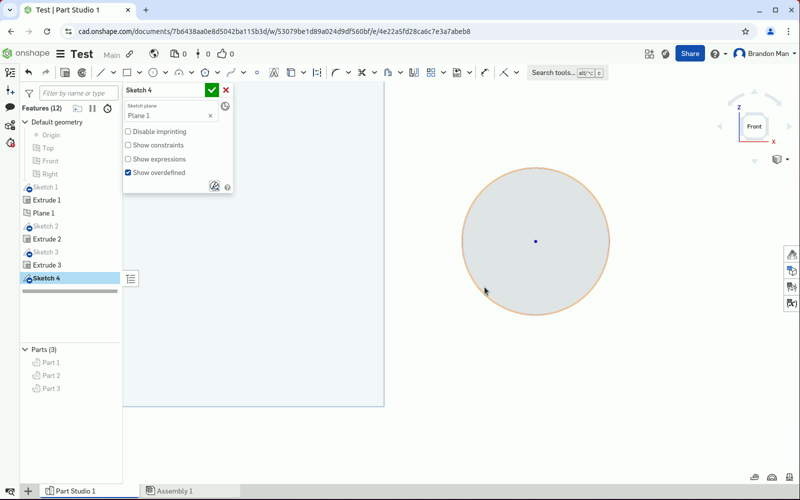
scroll(-6)
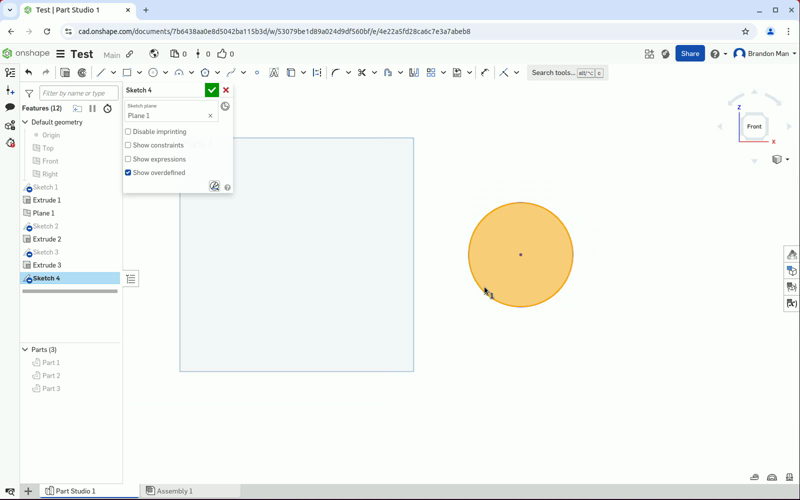
scroll(-6)
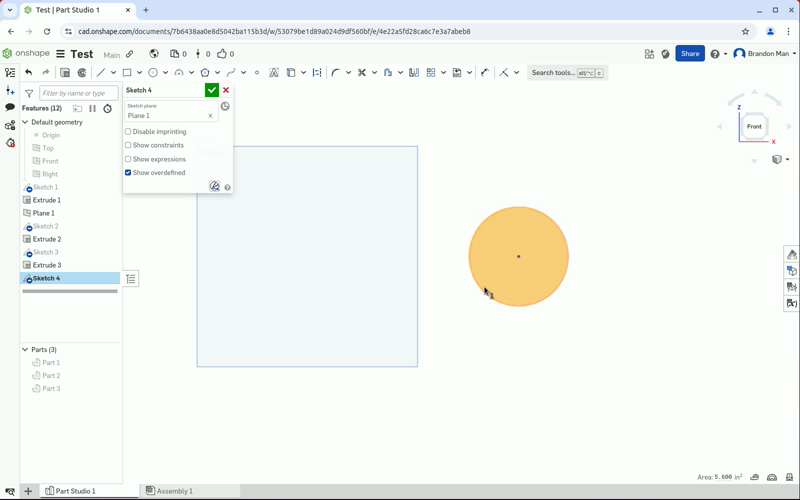
scroll(-6)
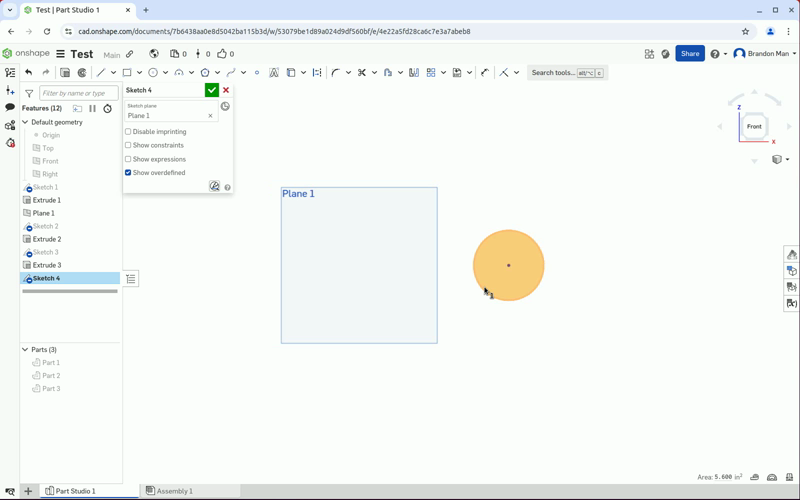
scroll(-6)
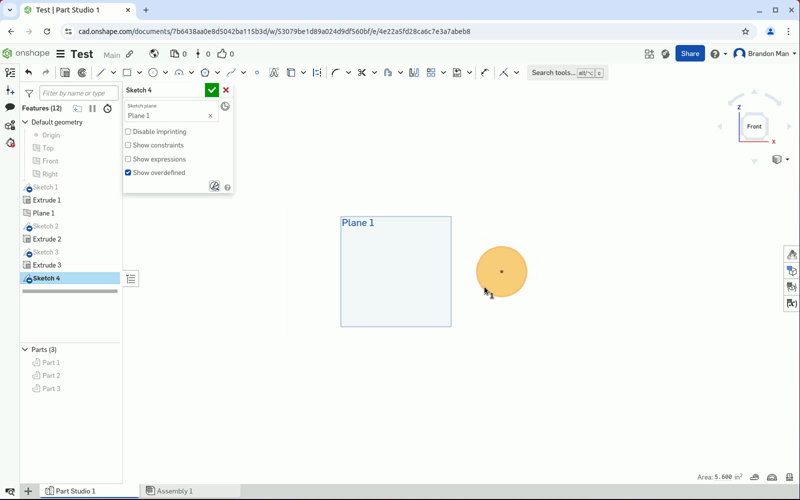
scroll(-6)
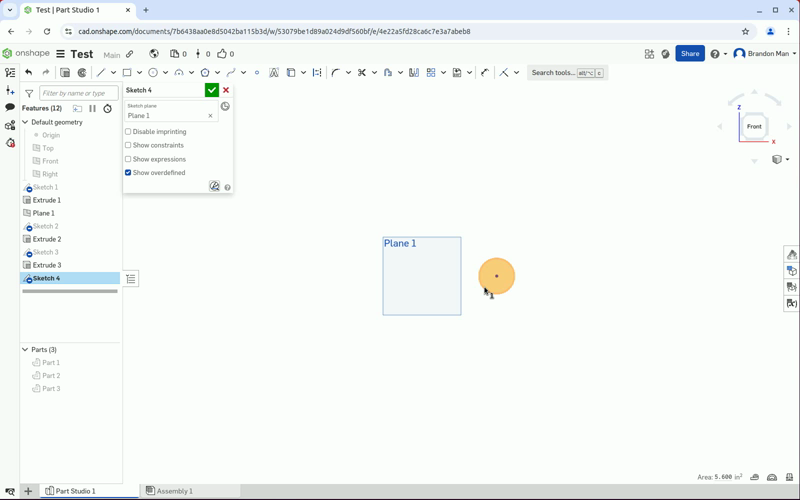
scroll(-6)
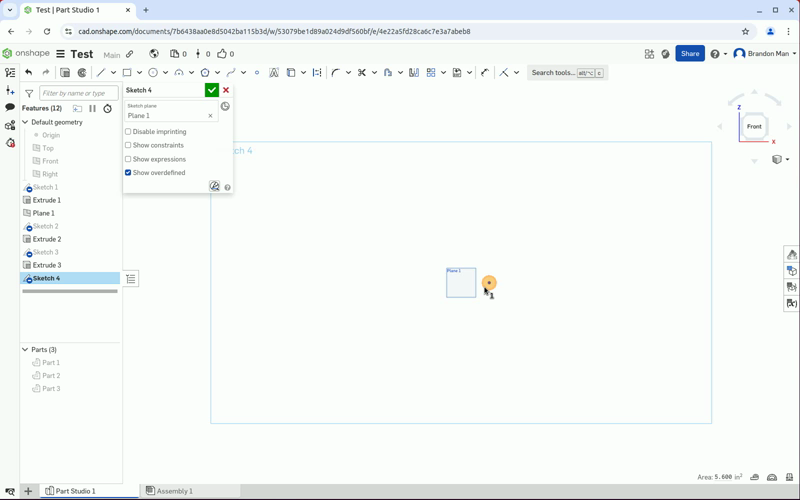
mouse_move(73, 352)
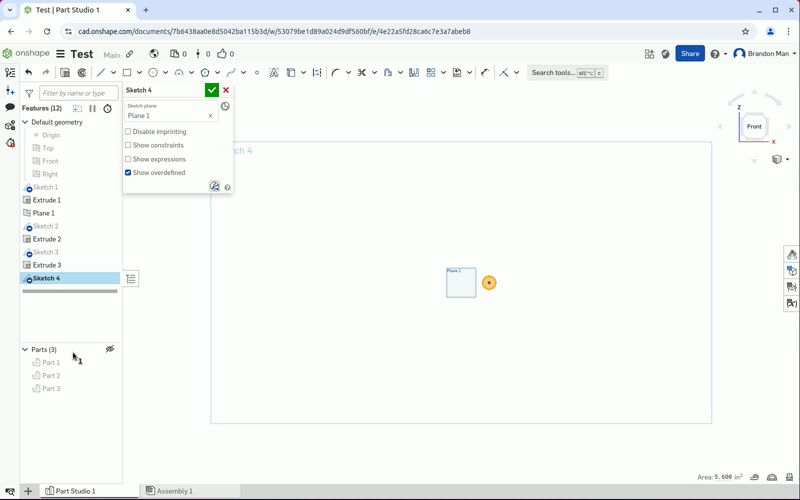
key(shift+y)
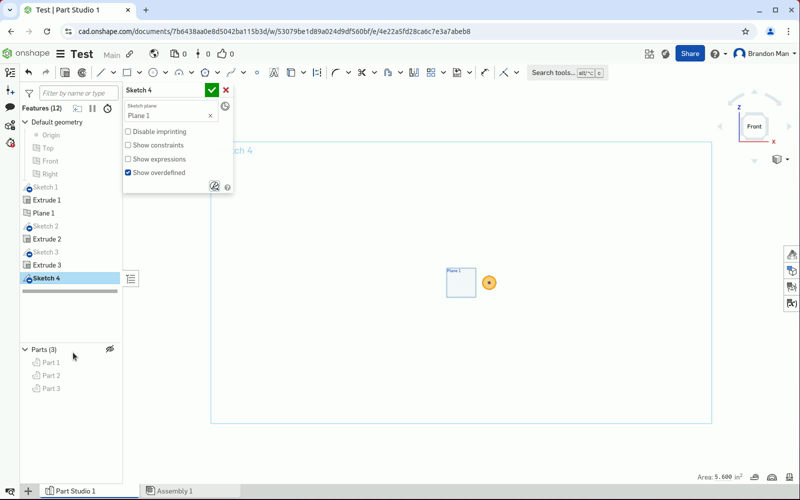
key(shift+e)
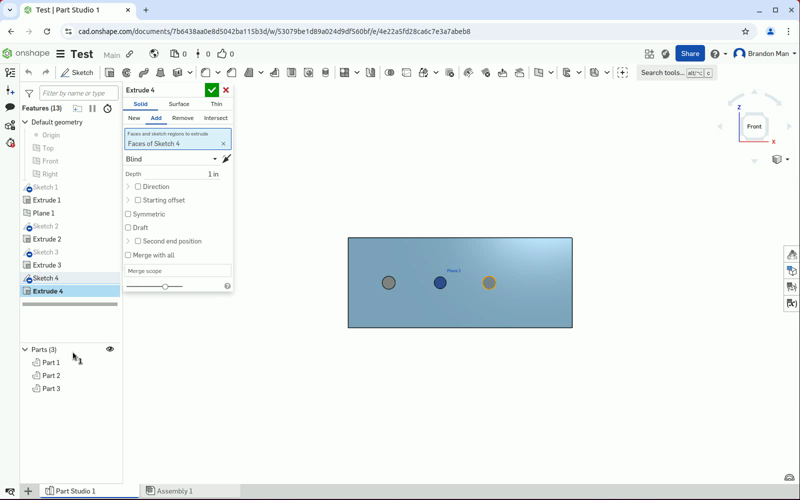
mouse_move(143, 106)
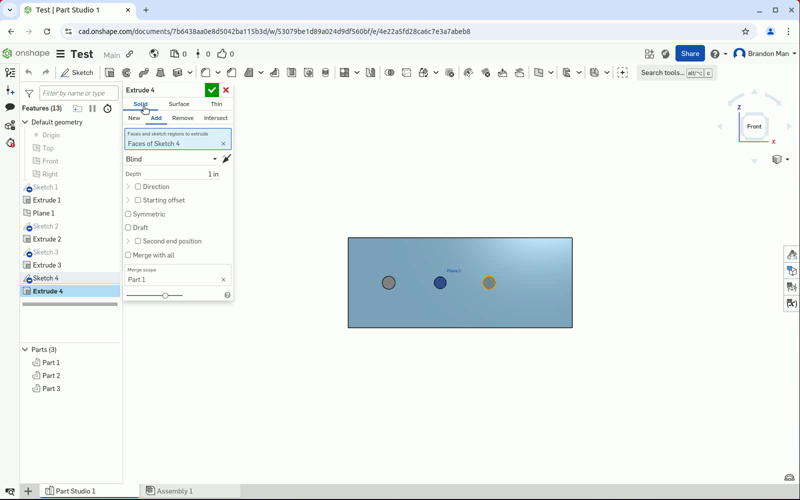
click(143, 106)
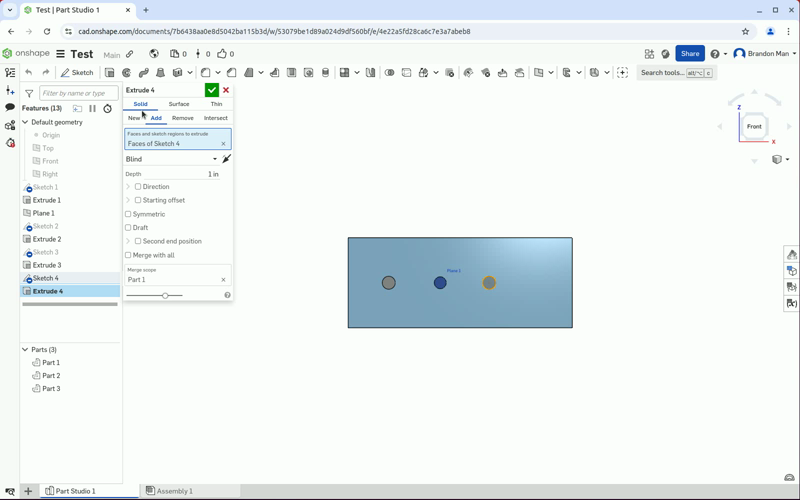
mouse_move(137, 120)
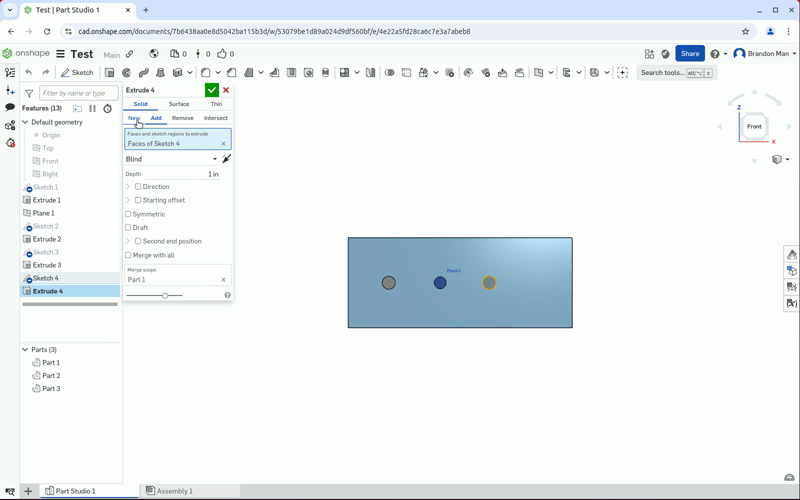
click(137, 120)
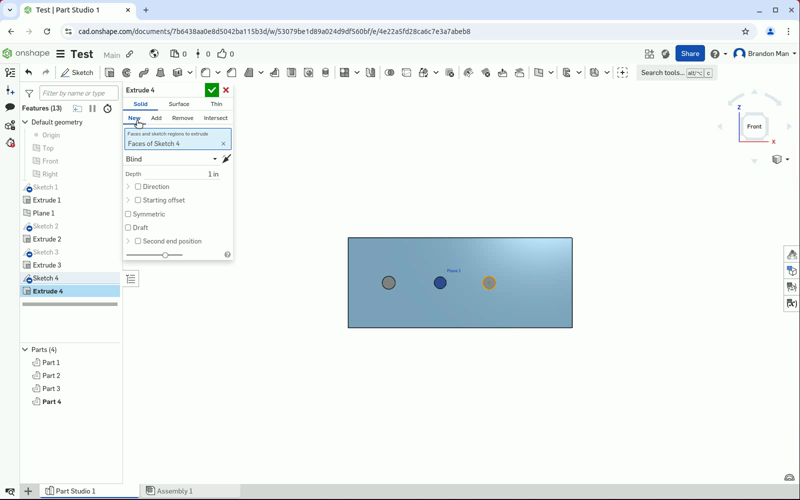
key(tab, 4)
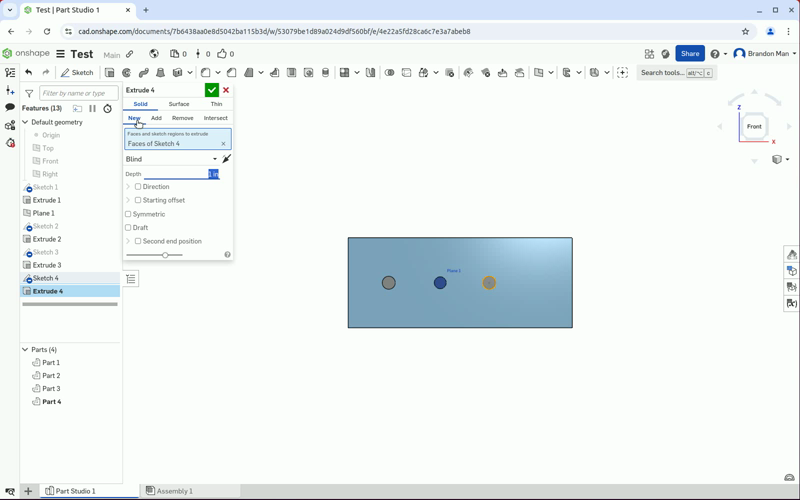
text(4.574)
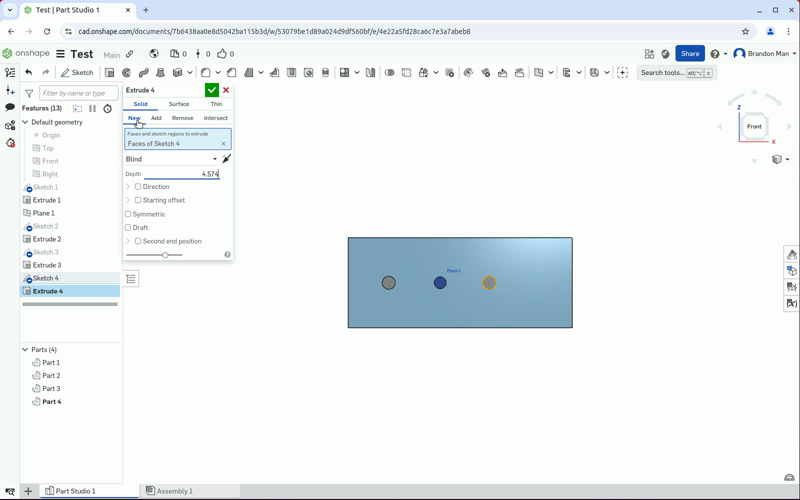
key(enter)
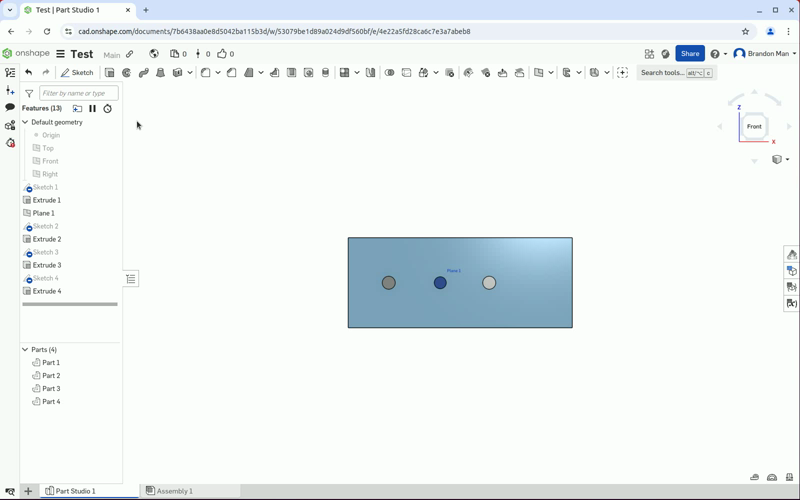
key(shift+h)
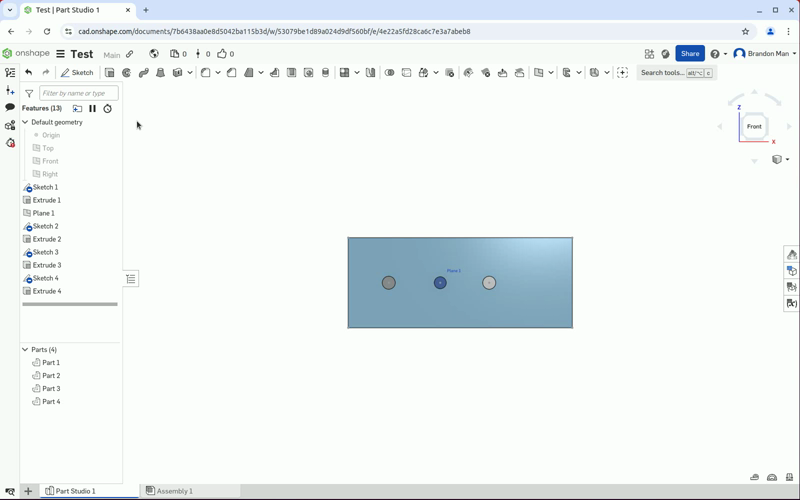
key(shift+h)
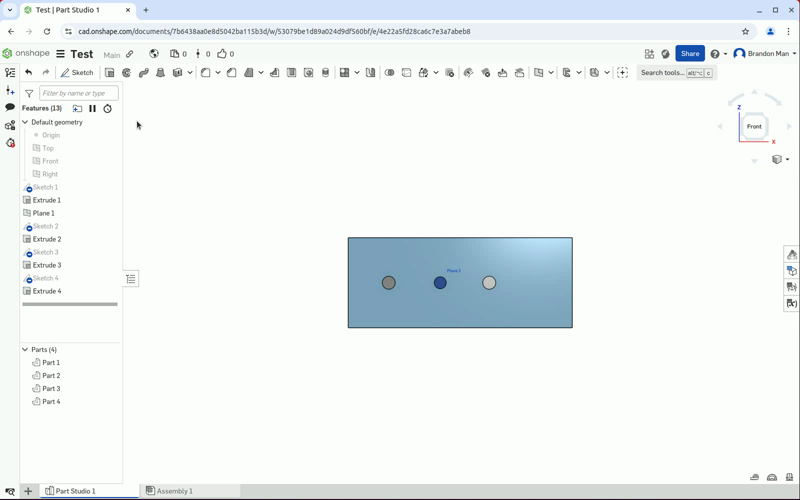
mouse_move(73, 189)
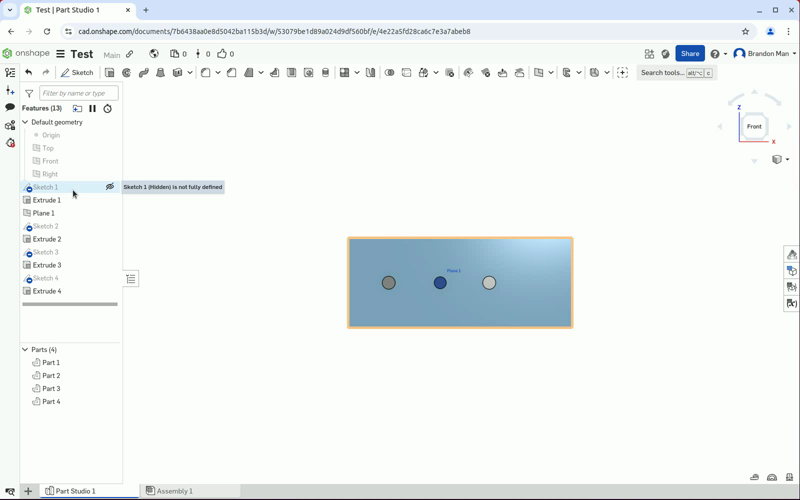
click(73, 189)
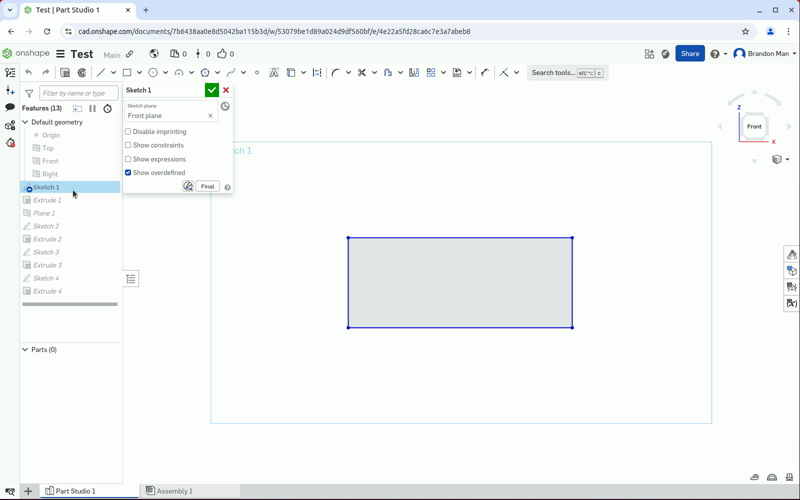
mouse_move(229, 92)
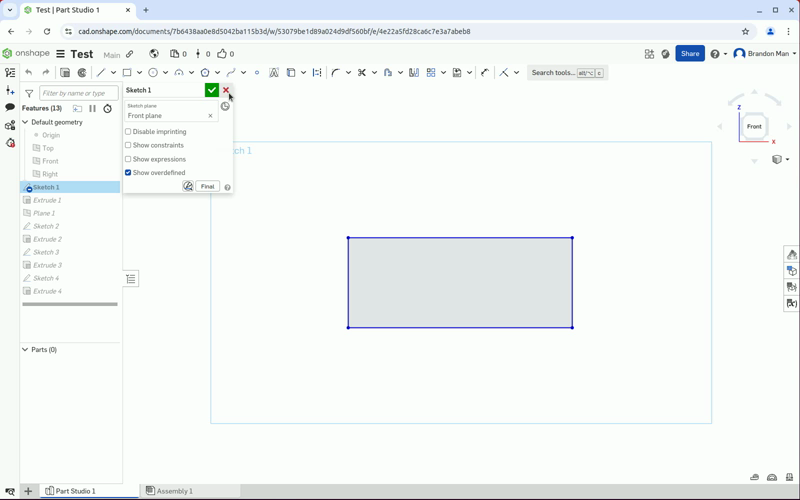
click(229, 92)
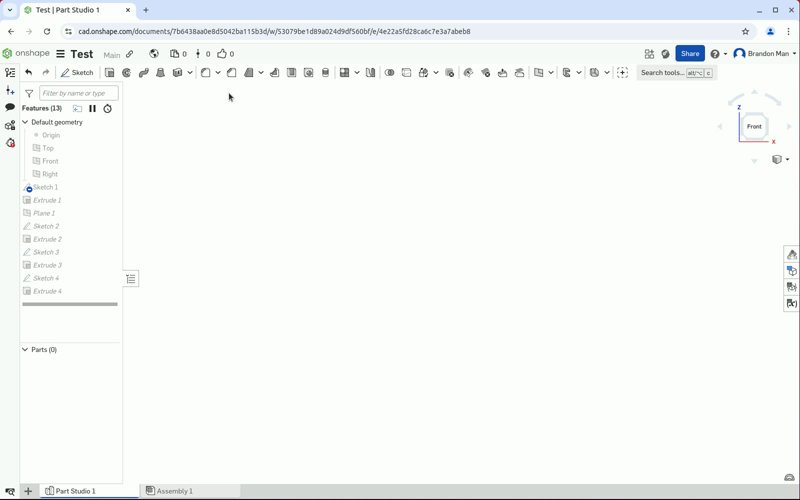
key(shift+s)
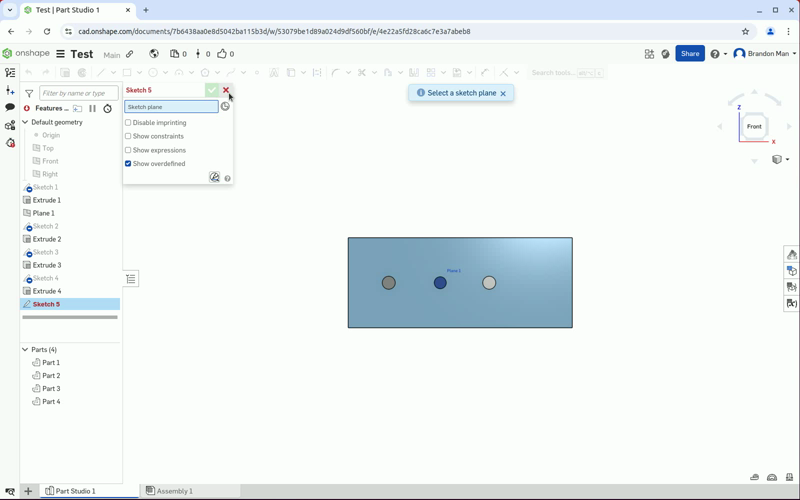
mouse_move(73, 215)
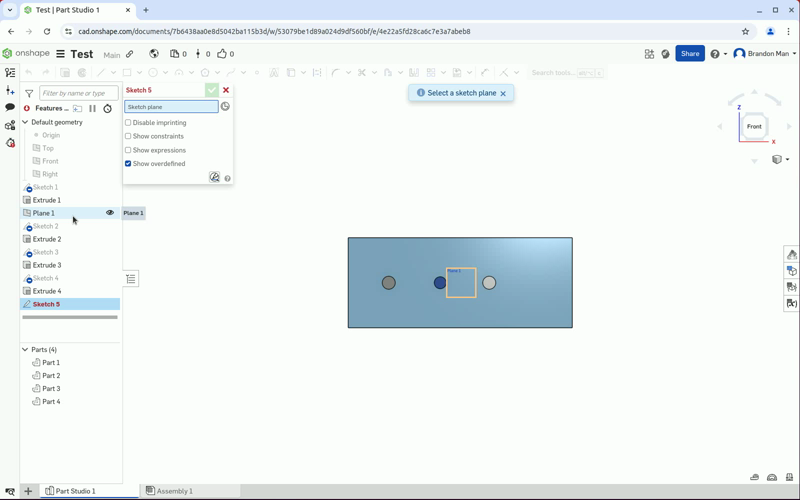
click(73, 215)
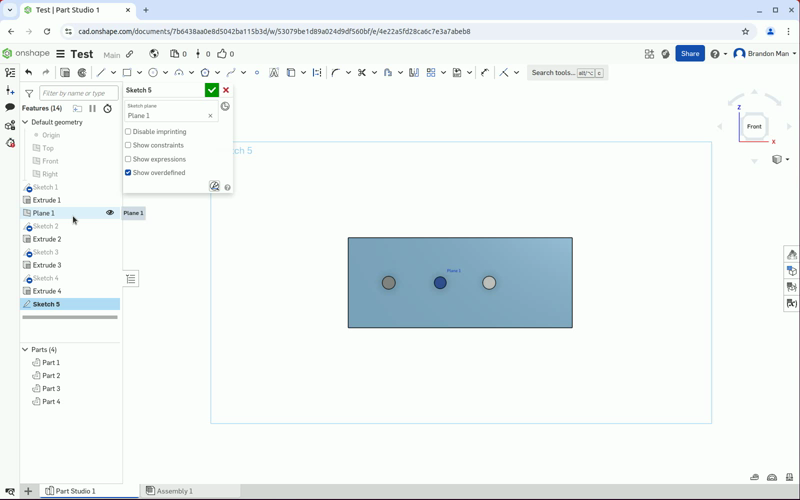
mouse_move(73, 352)
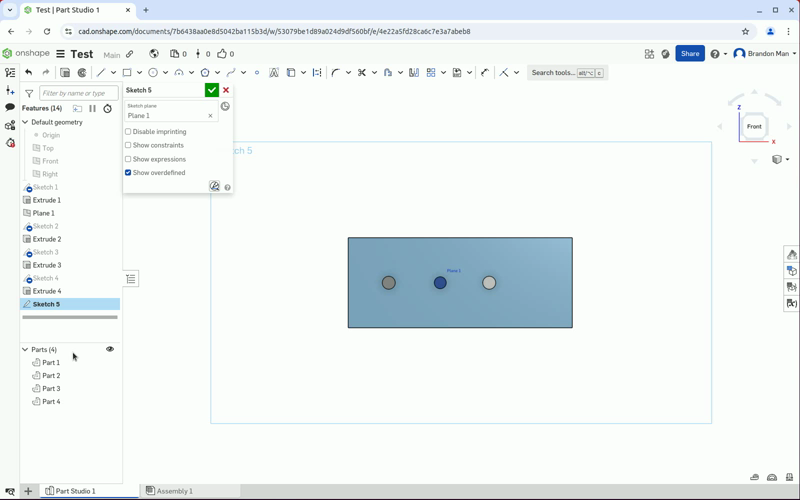
key(y)
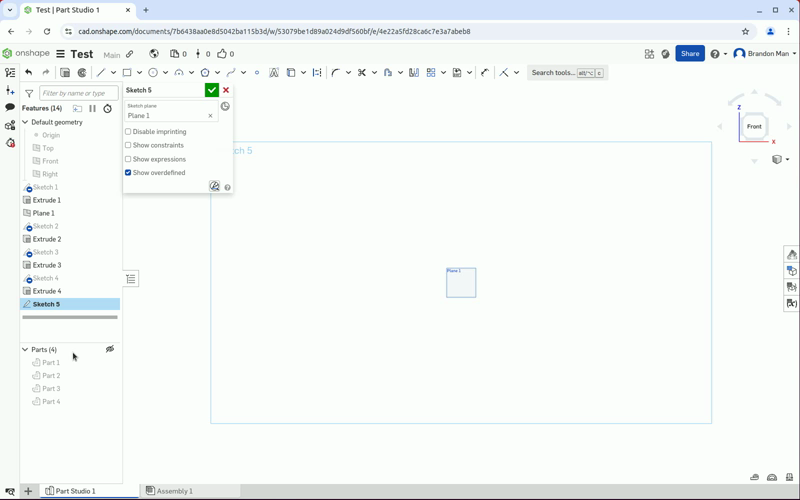
key(c)
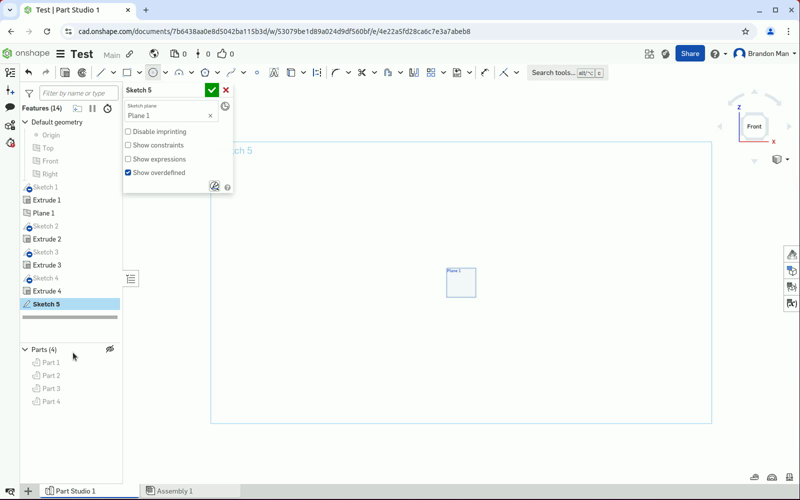
key_down(shift)
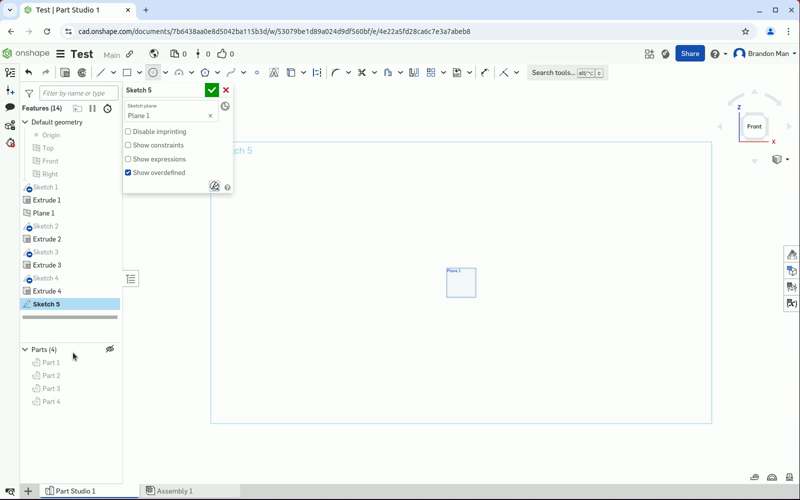
mouse_move(535, 282)
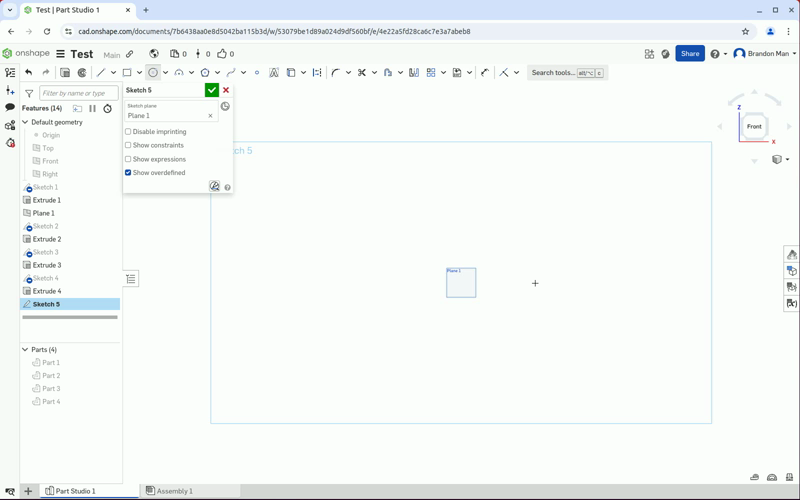
click(535, 282)
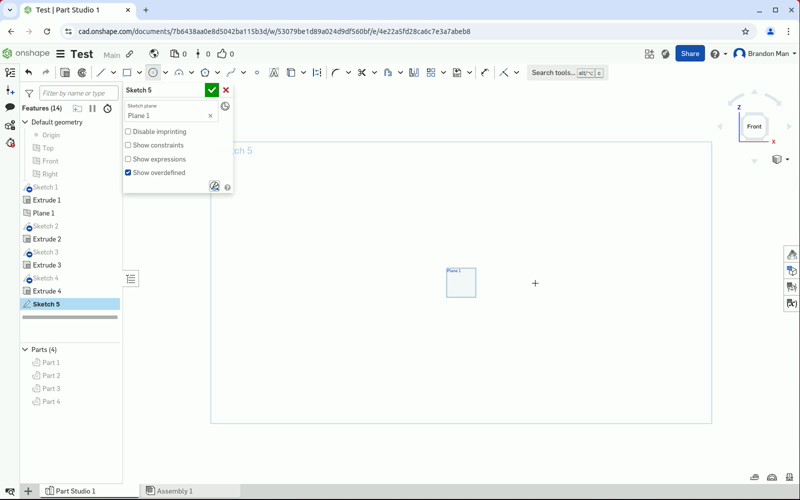
key_up(shift)
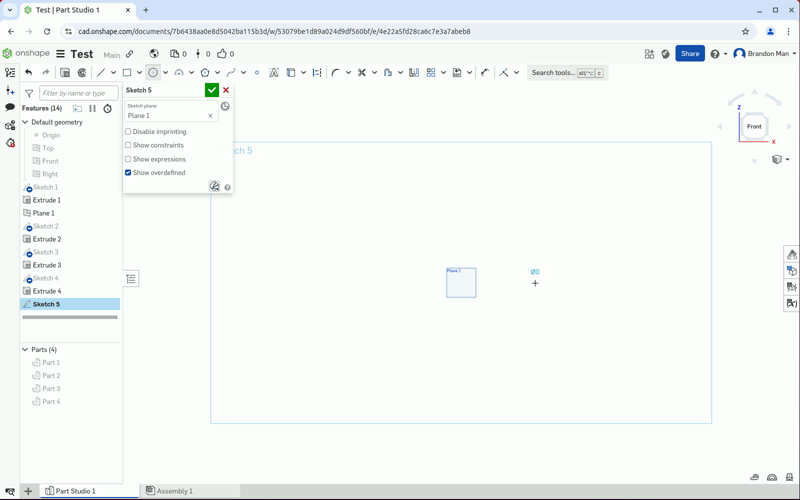
mouse_move(541, 282)
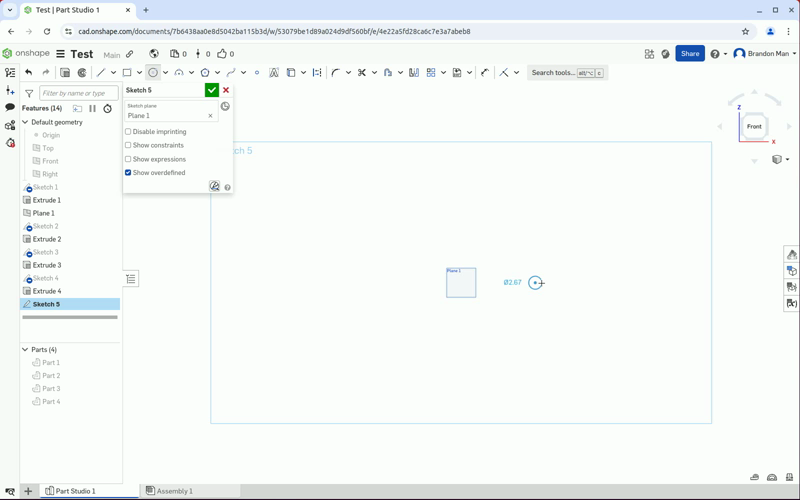
click(541, 282)
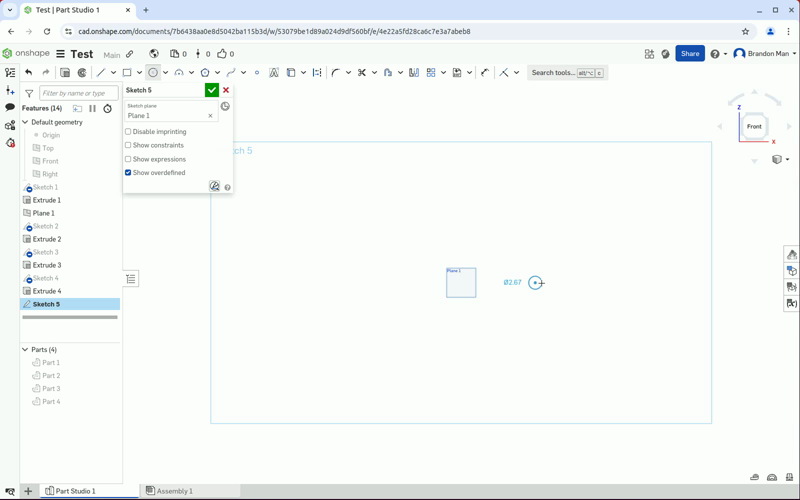
key(esc)
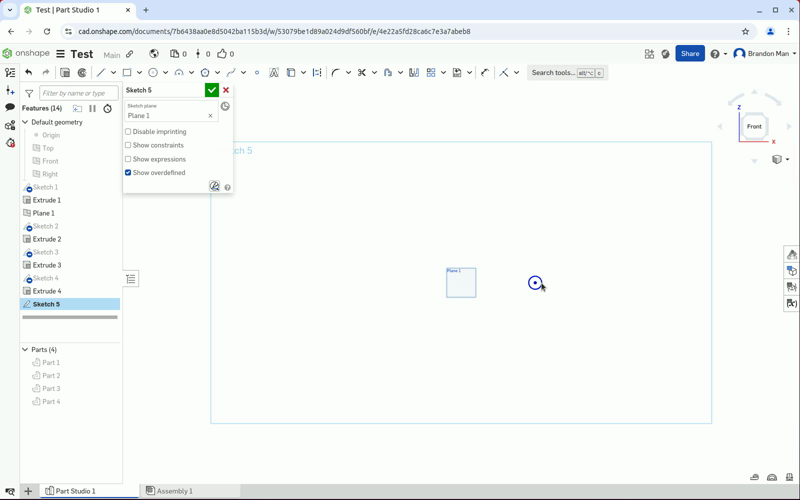
mouse_move(534, 283)
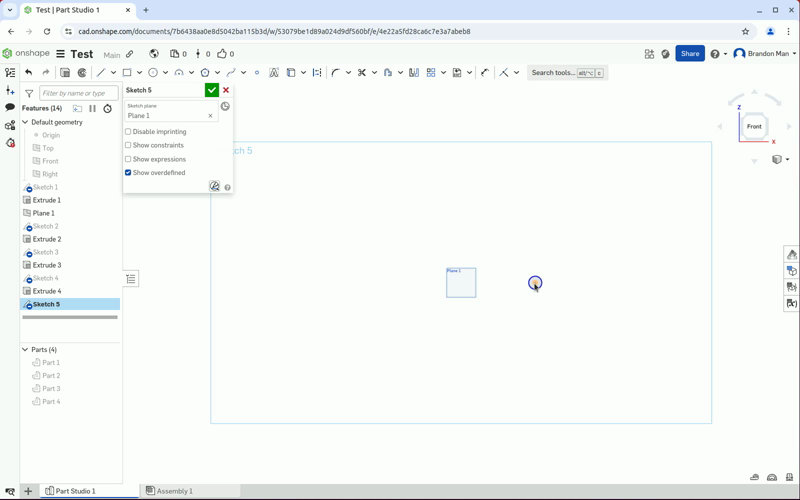
scroll(6)
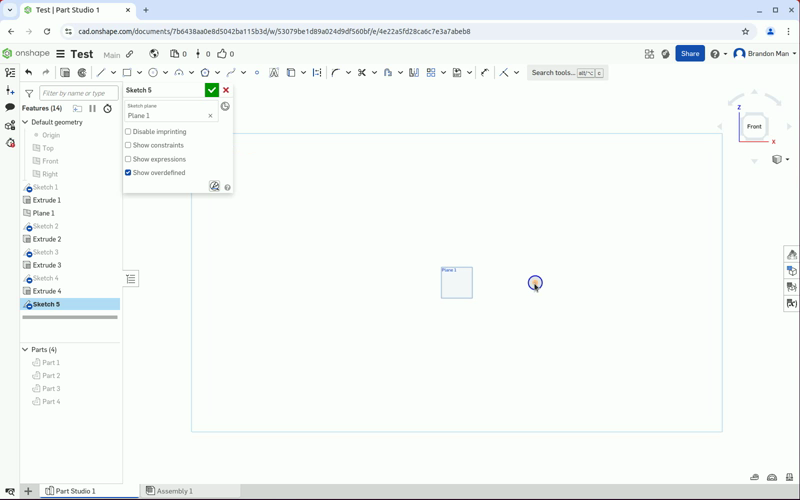
scroll(6)
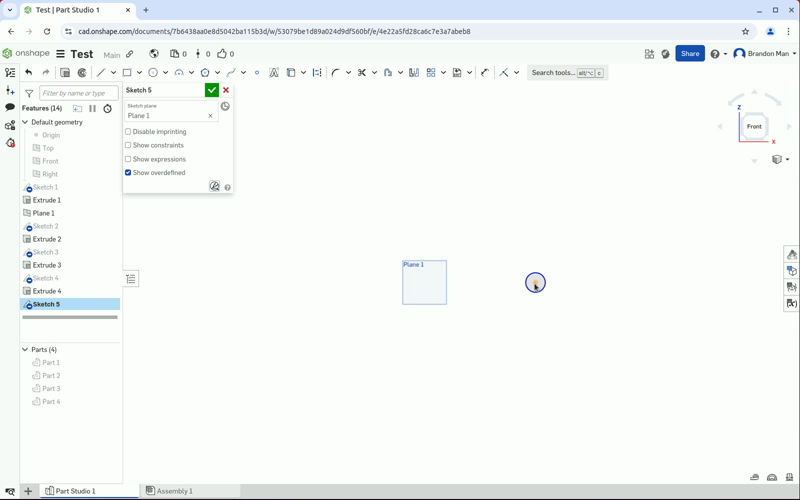
scroll(6)
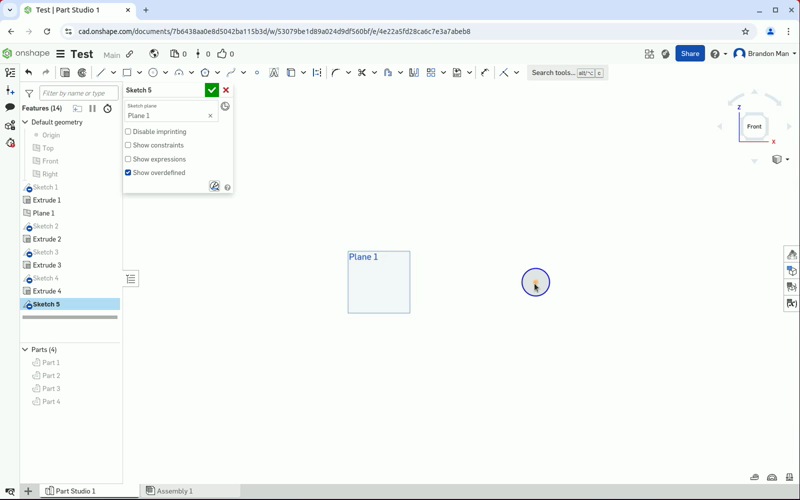
scroll(6)
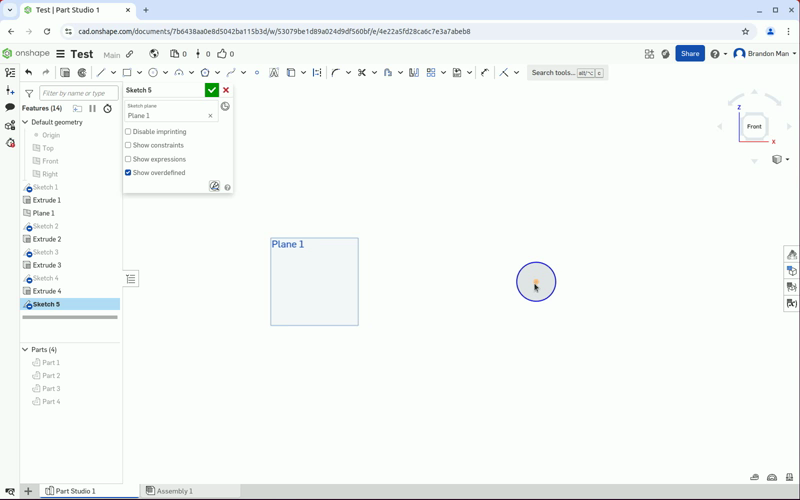
scroll(6)
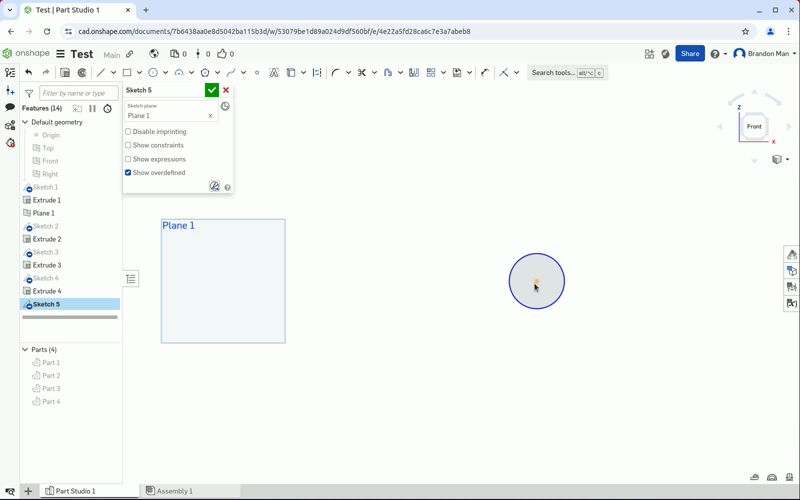
scroll(6)
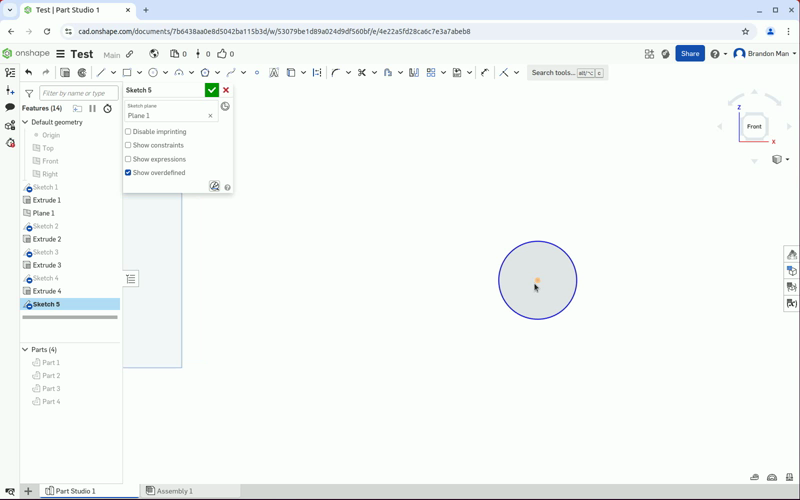
scroll(6)
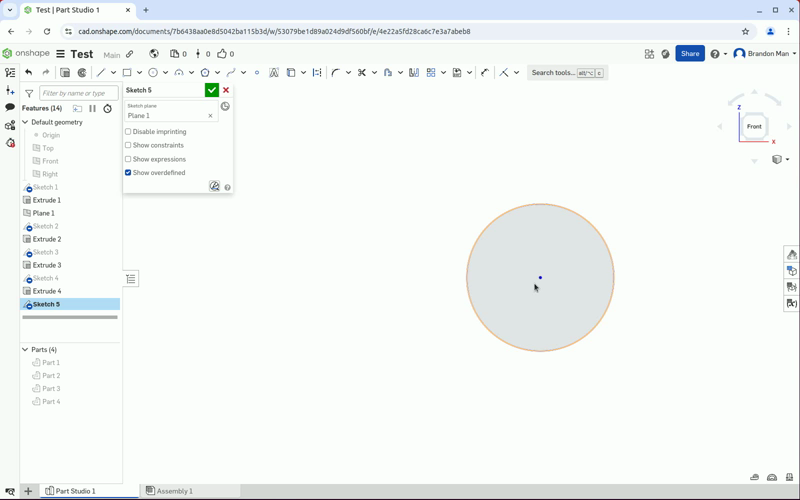
click(534, 283)
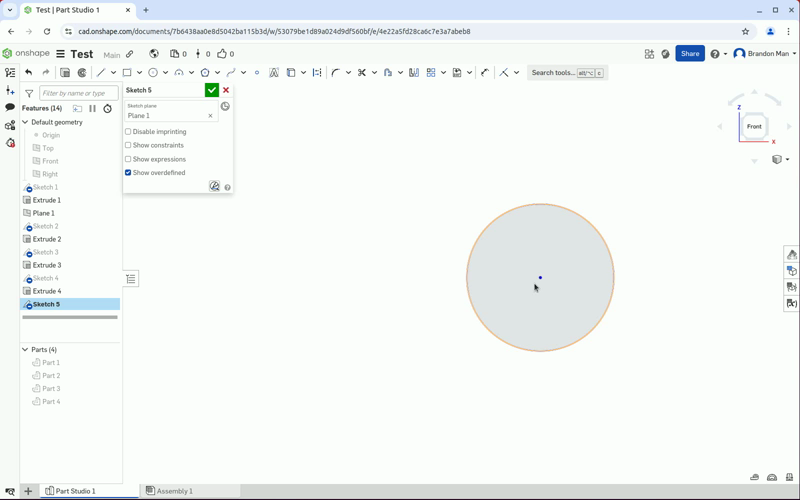
scroll(-6)
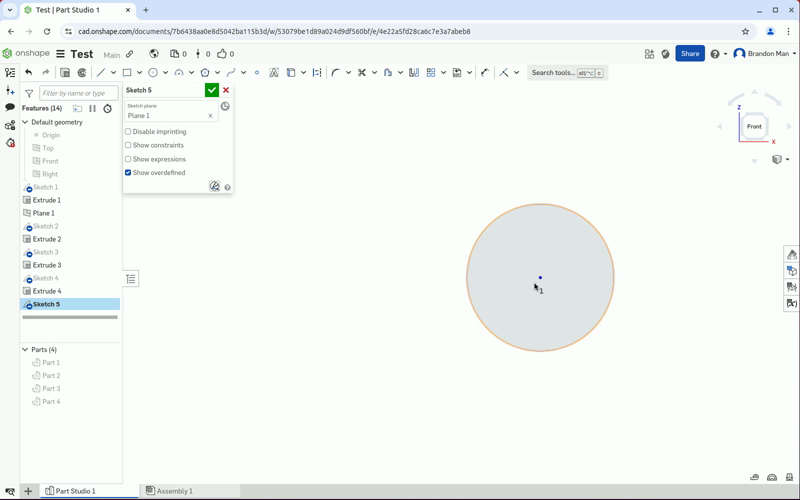
scroll(-6)
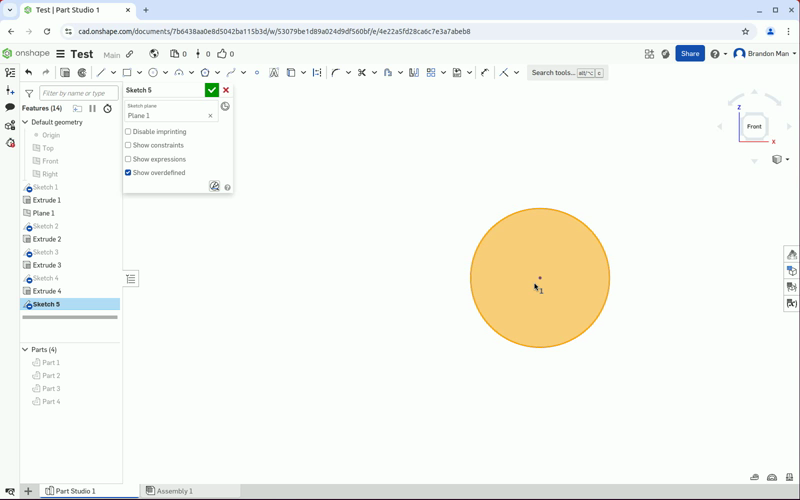
scroll(-6)
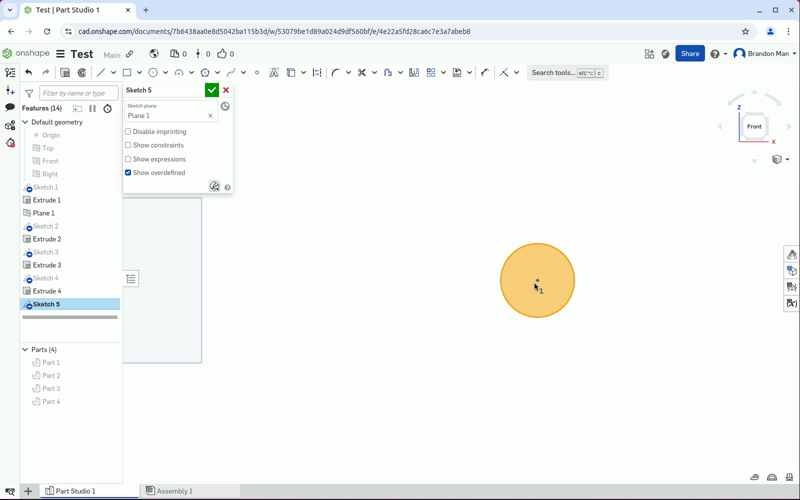
scroll(-6)
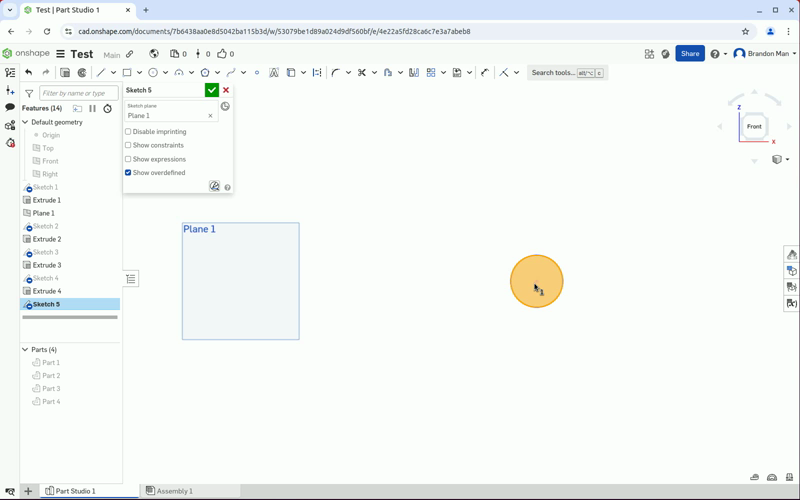
scroll(-6)
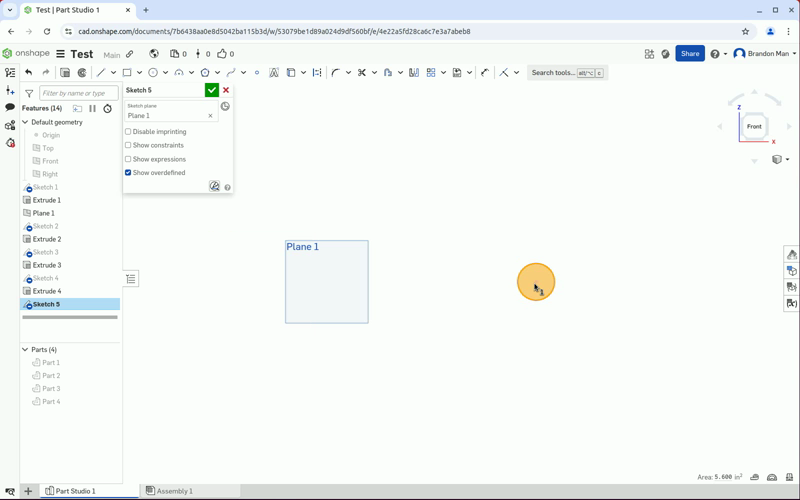
scroll(-6)
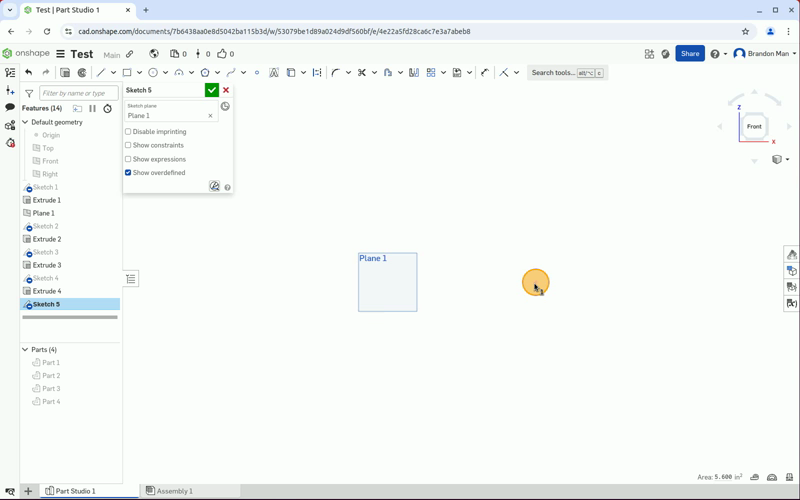
scroll(-6)
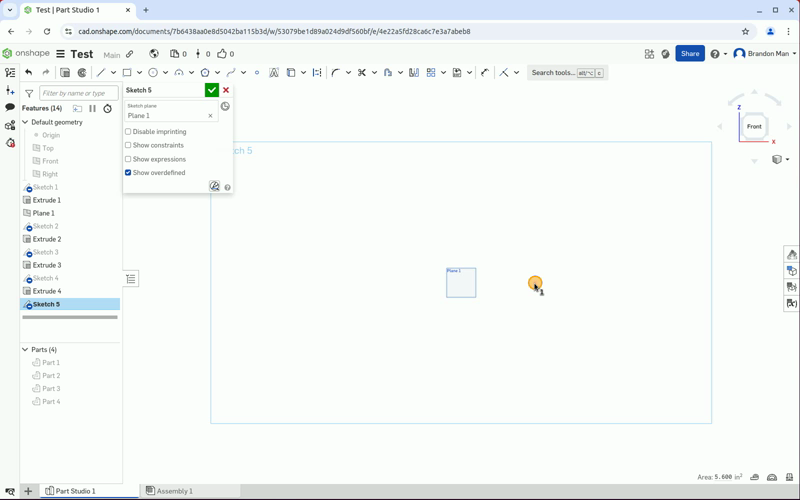
mouse_move(73, 352)
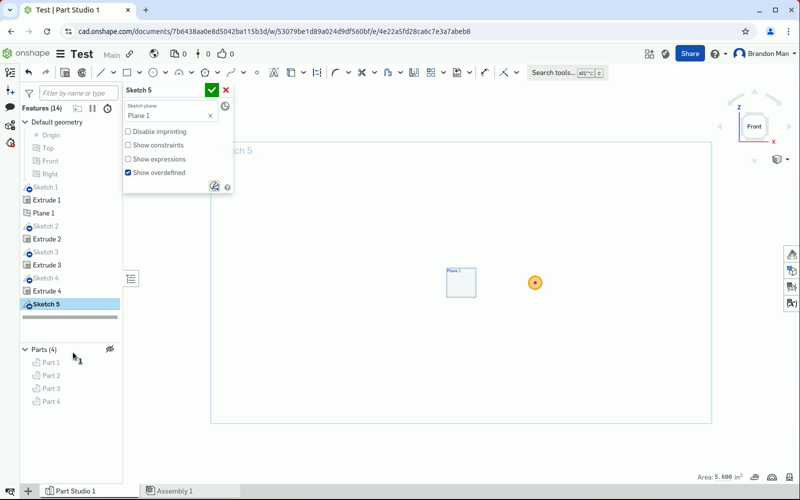
key(shift+y)
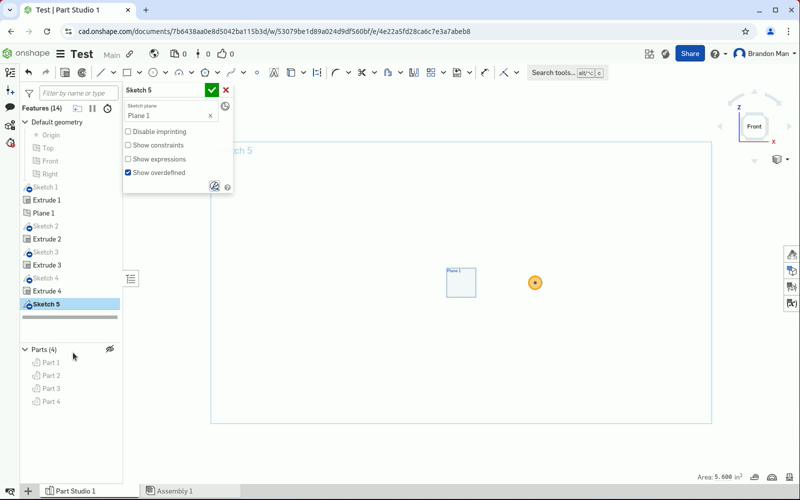
key(shift+e)
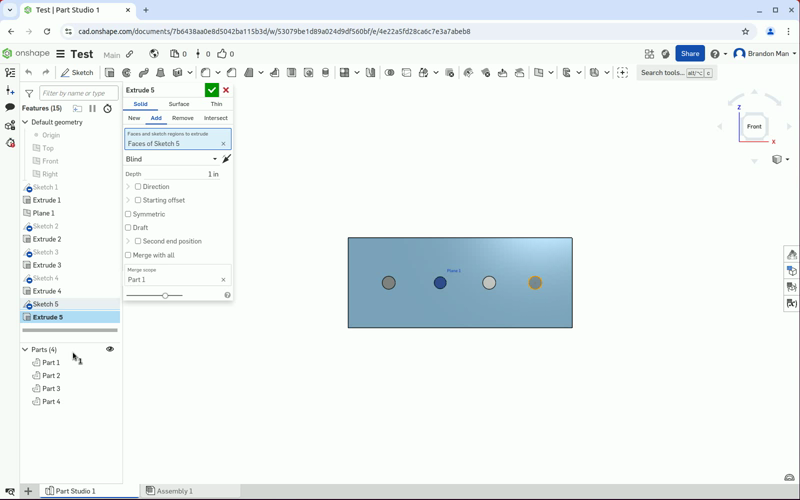
mouse_move(143, 106)
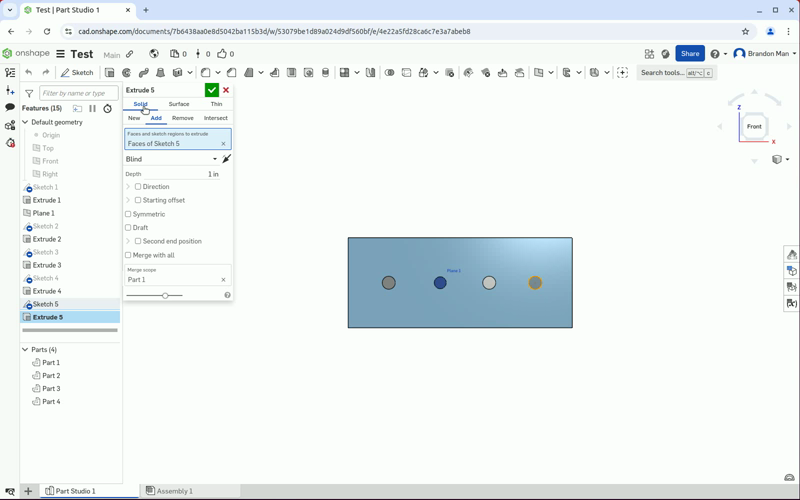
click(143, 106)
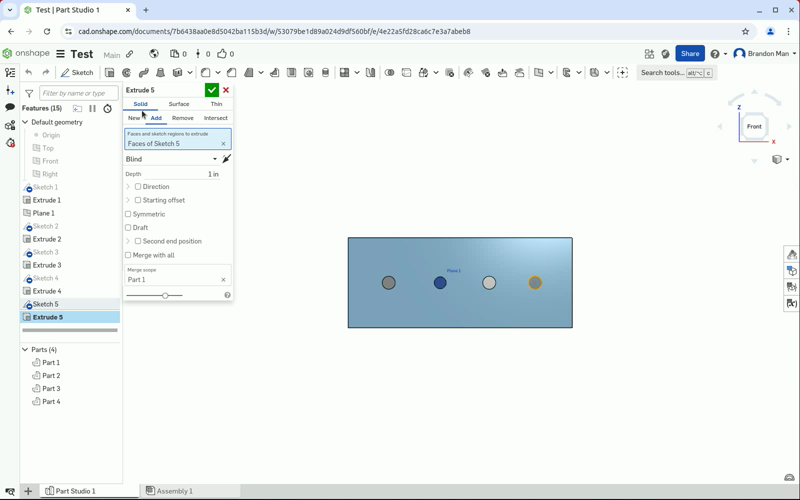
mouse_move(137, 120)
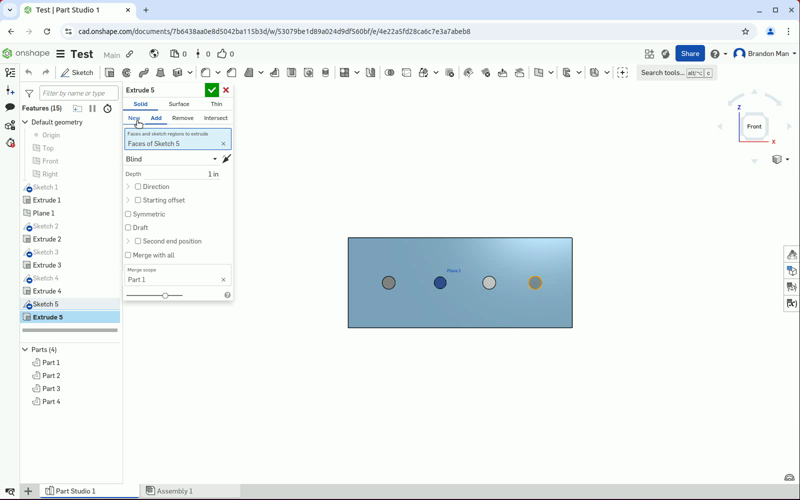
click(137, 120)
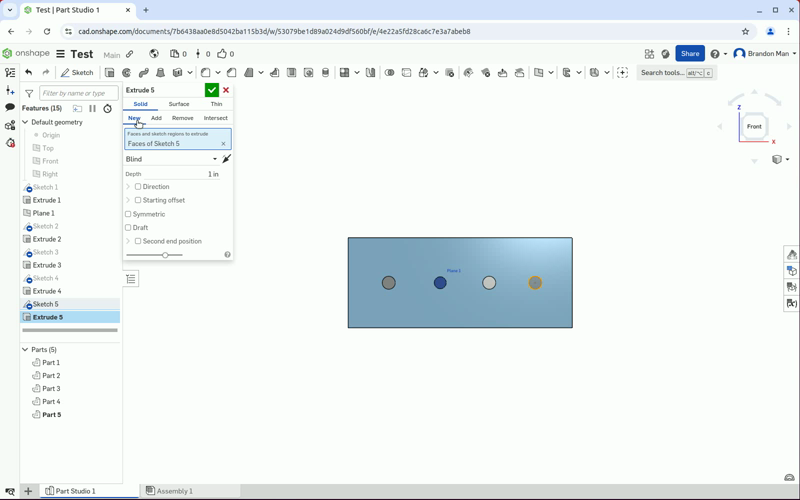
key(tab, 4)
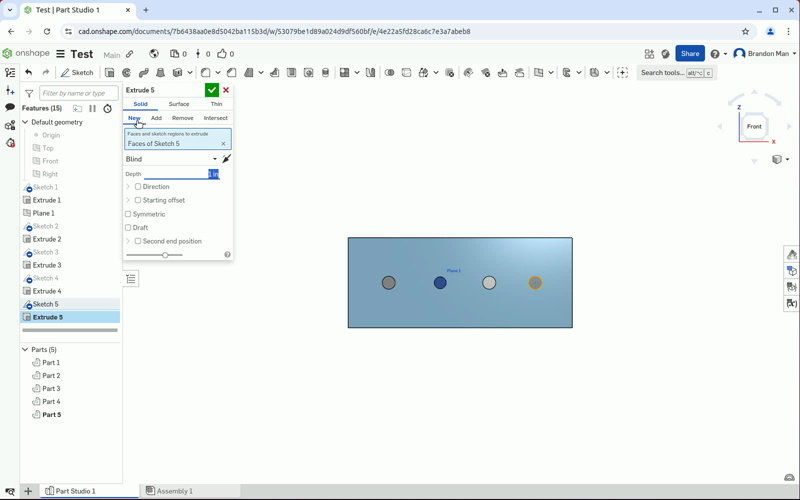
text(4.574)
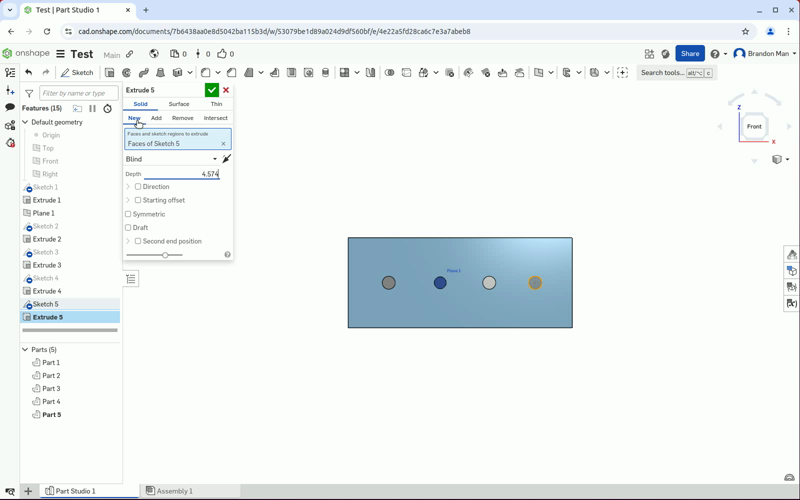
key(enter)
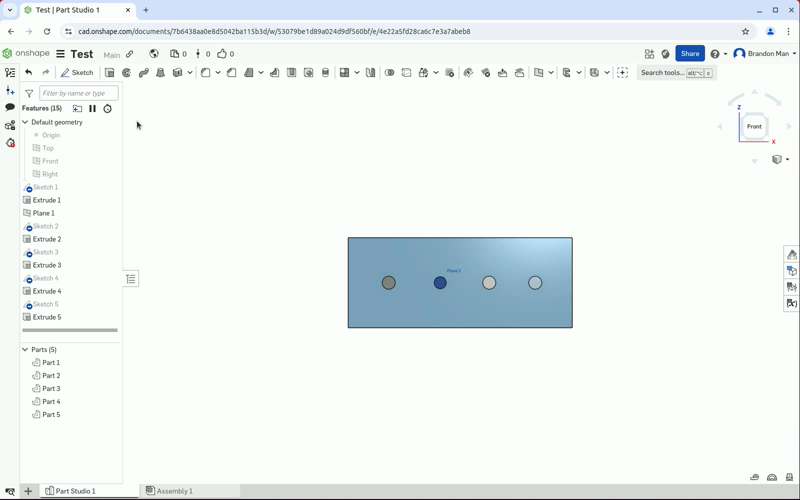
key(shift+h)
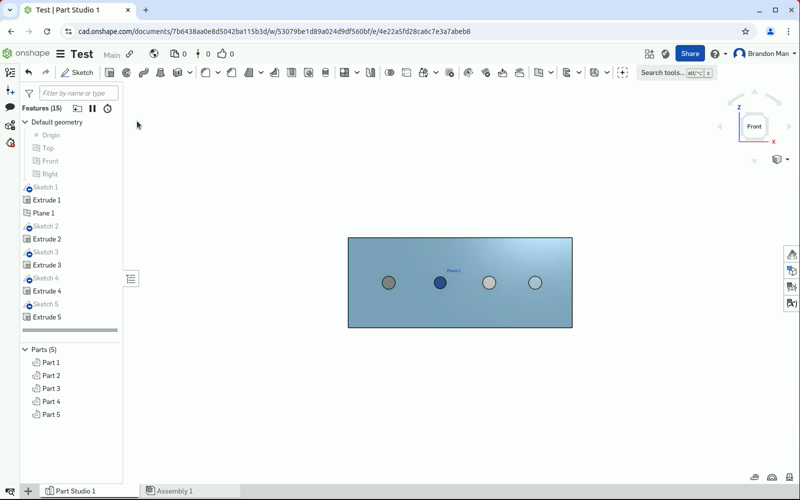
key(shift+h)
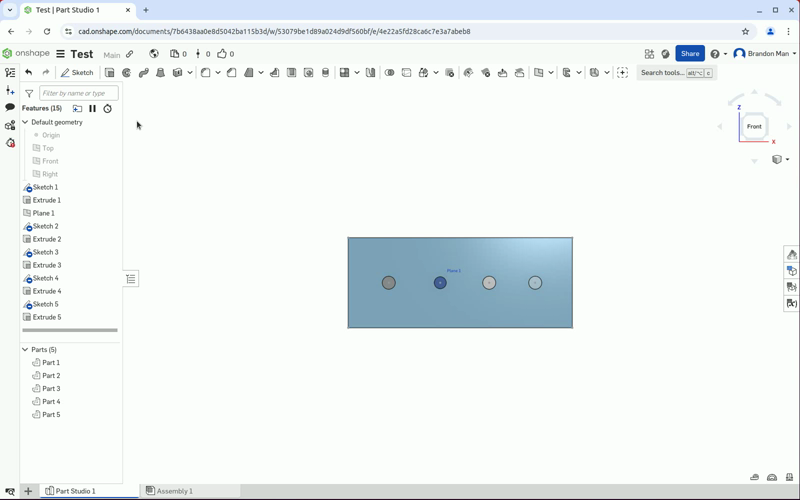
key(shift+7)
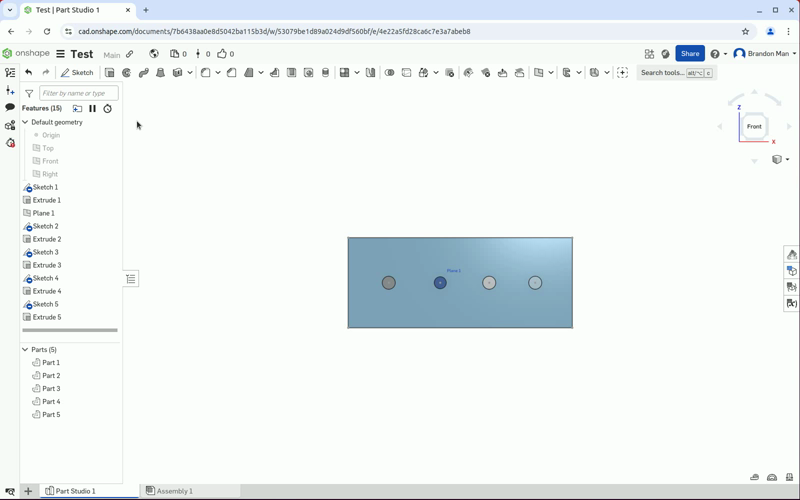
key(left, 2)
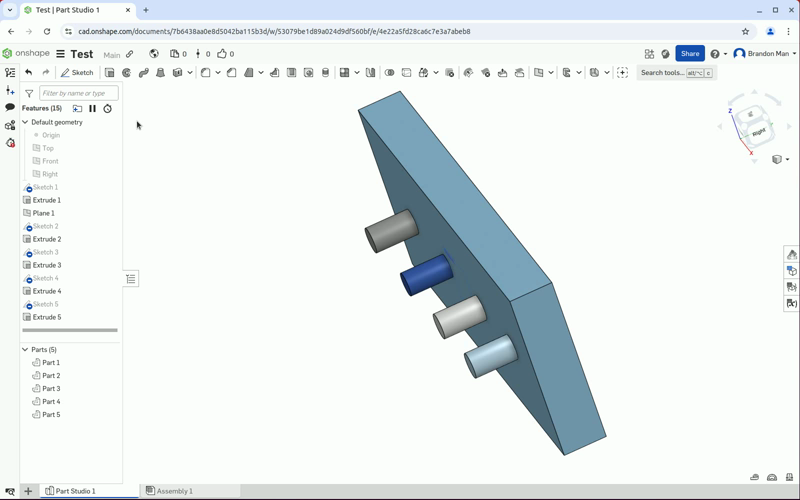
key(down, 2)
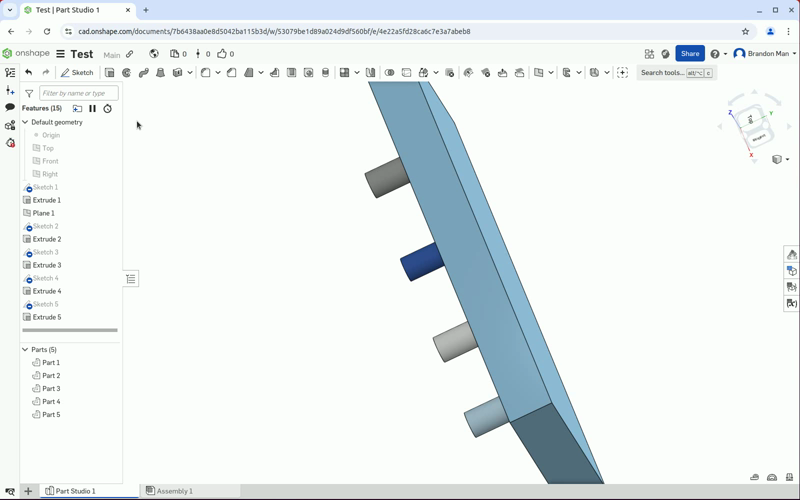
key(up, 2)
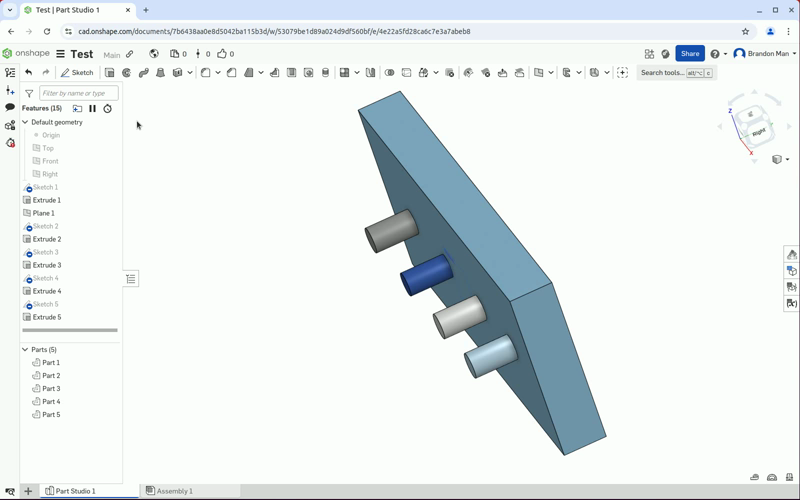
key(right, 2)
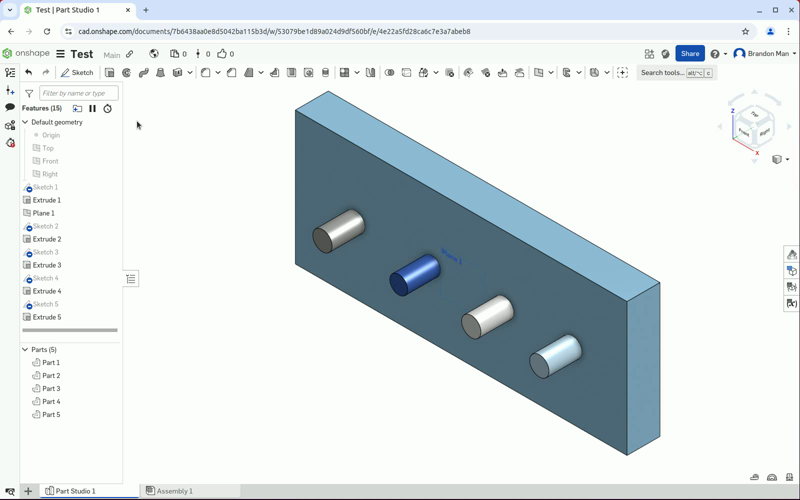
mouse_move(73, 189)
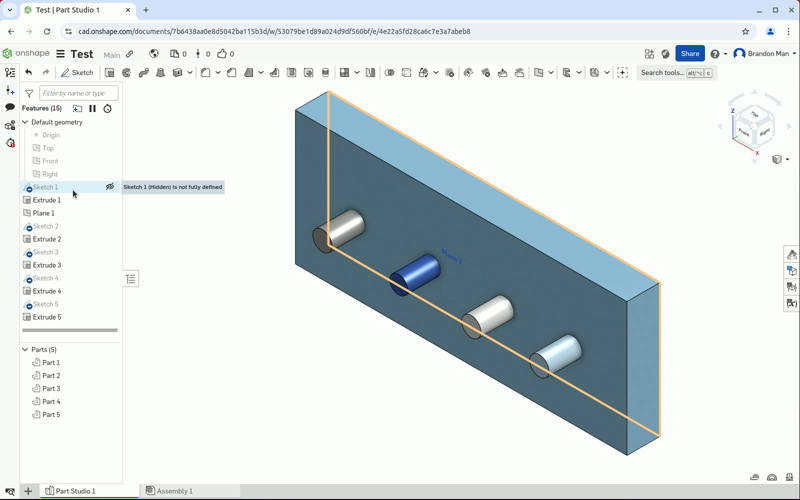
click(73, 189)